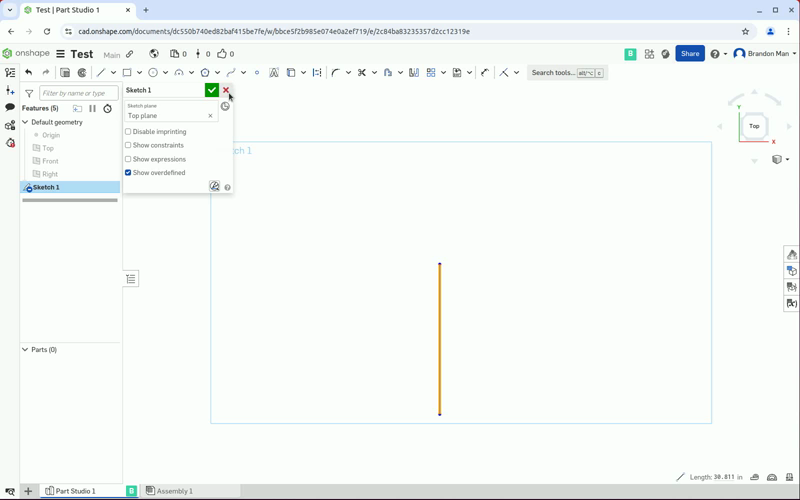
key(shift+h)
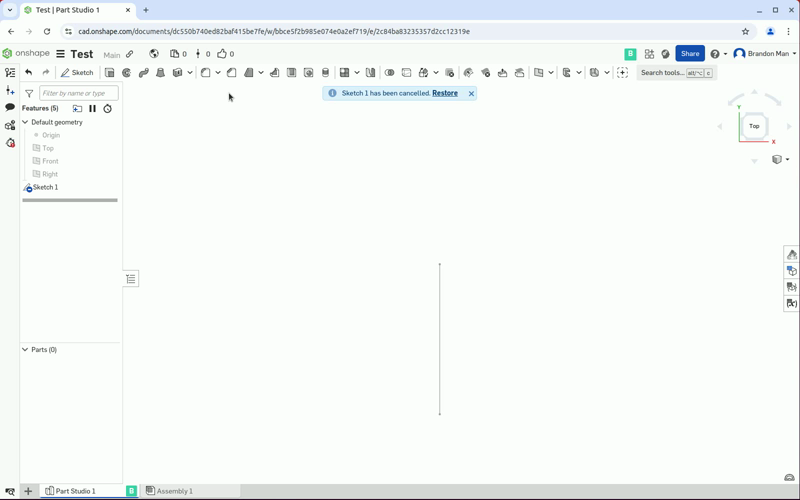
mouse_move(73, 352)
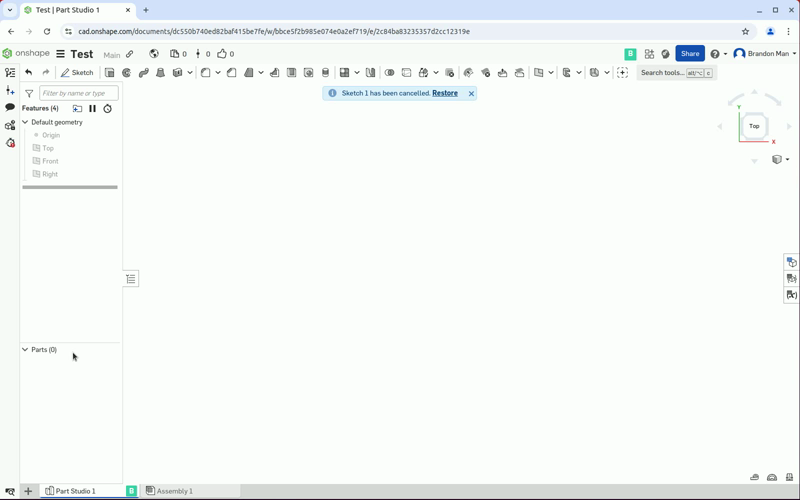
key(y)
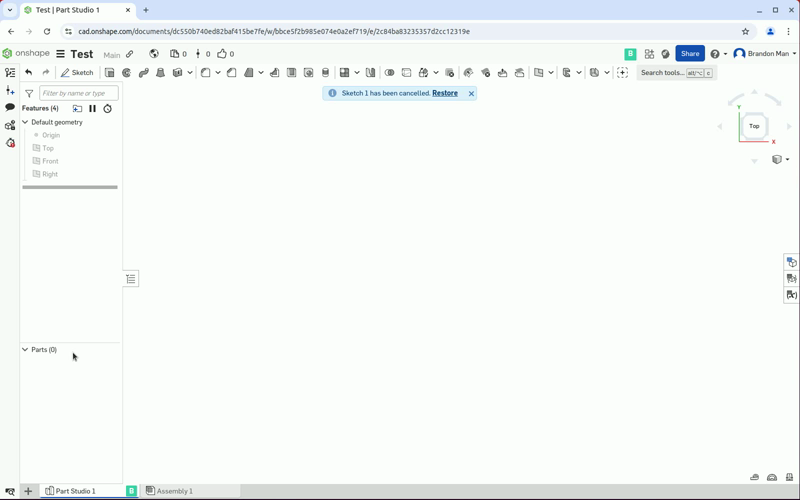
key(shift+p)
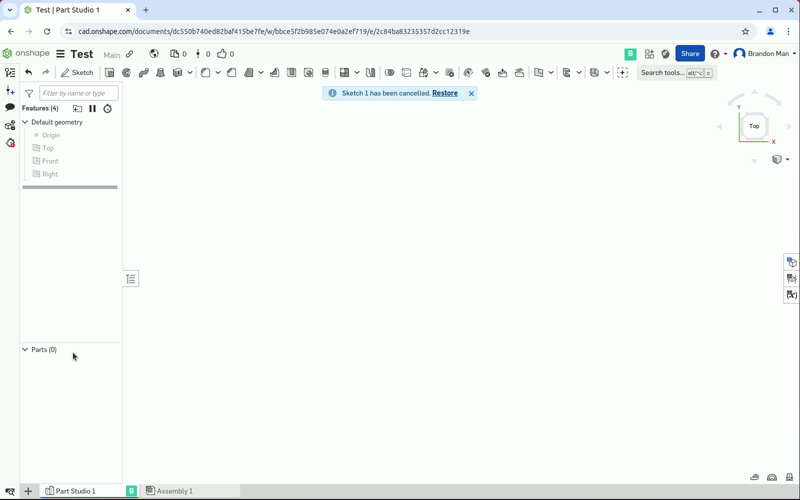
key(space)
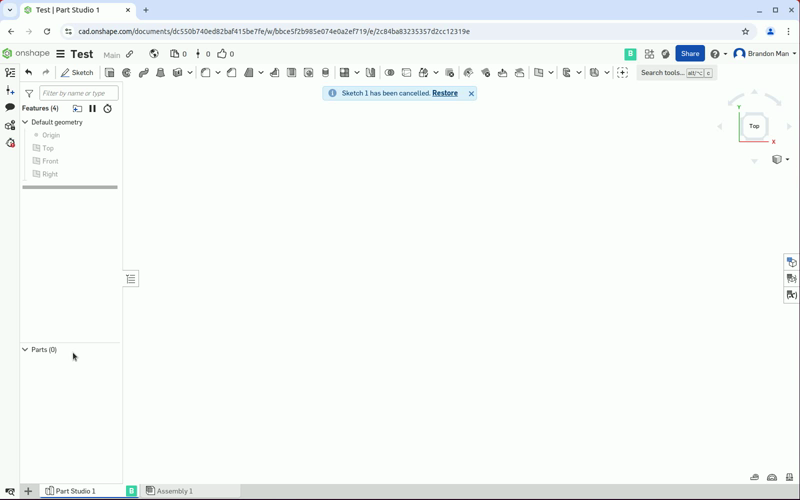
key_down(shift)
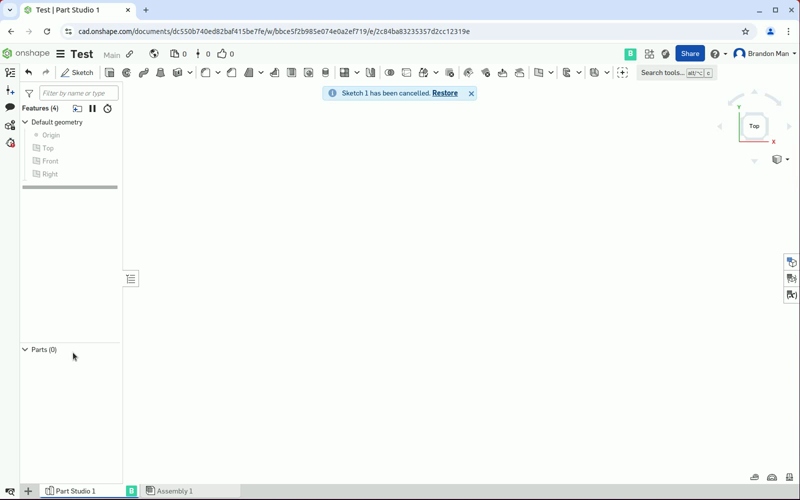
key(up)
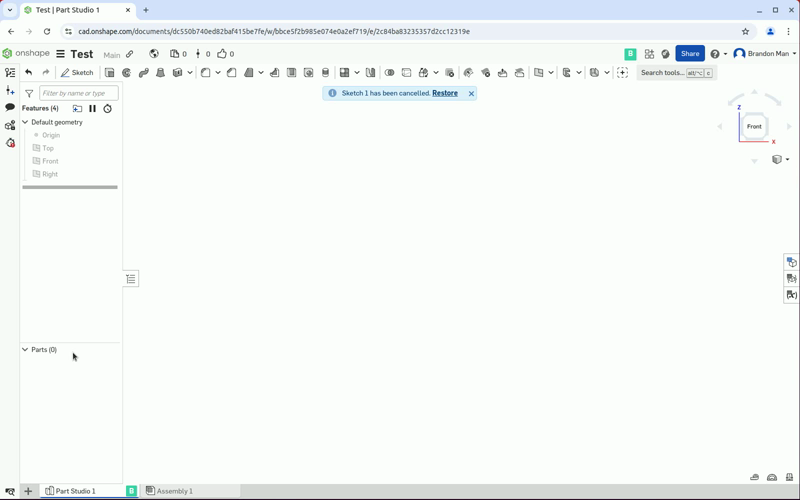
key_up(shift)
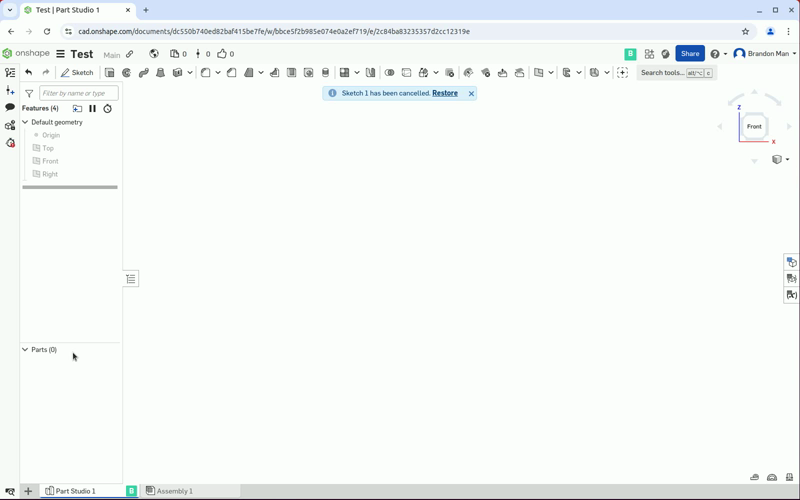
mouse_move(73, 352)
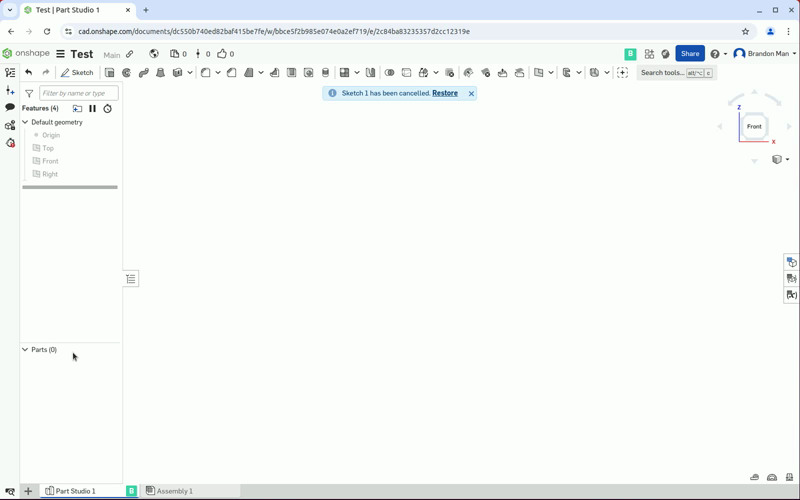
key(shift+y)
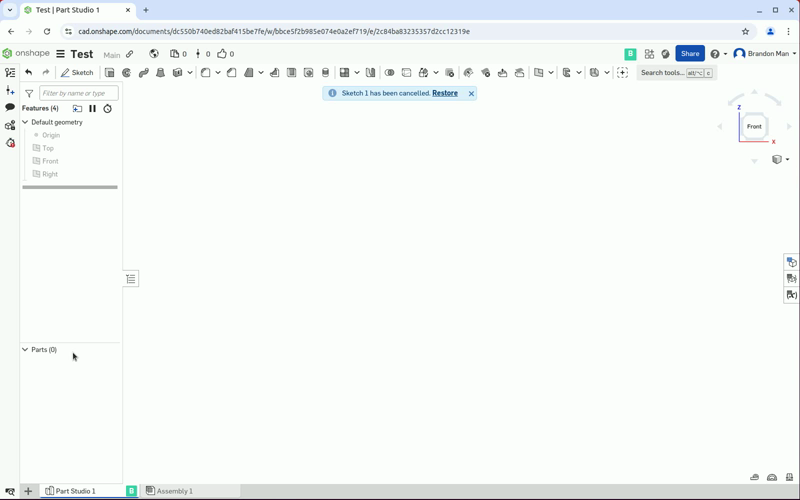
key(shift+s)
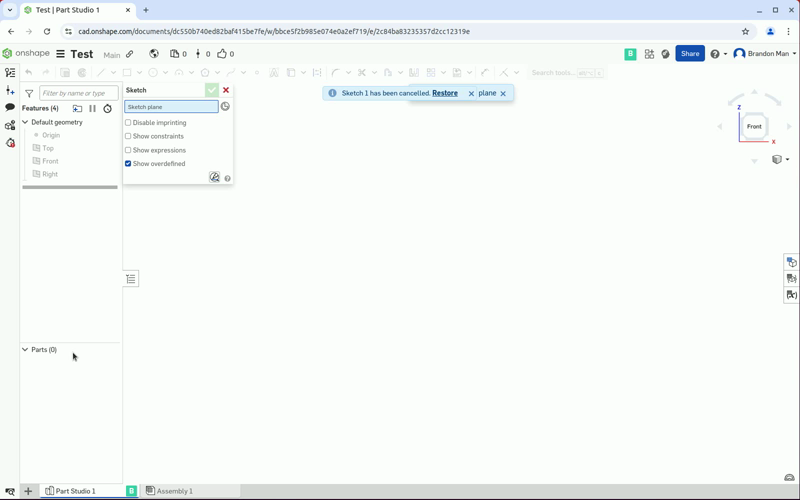
mouse_move(73, 163)
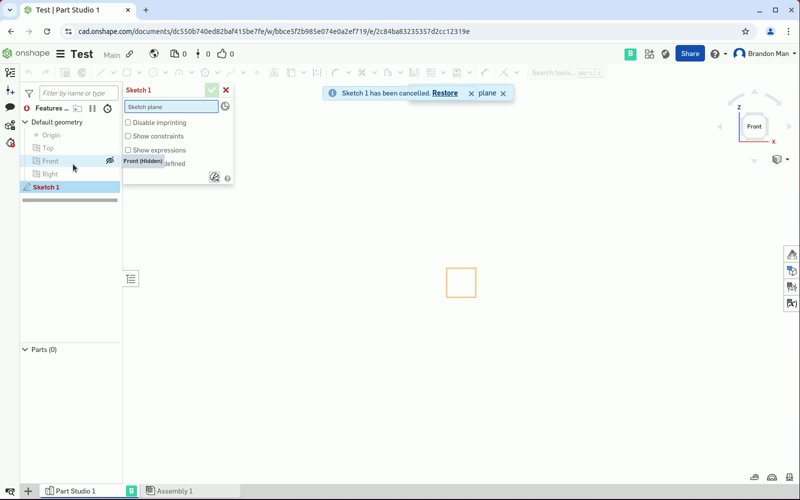
click(73, 163)
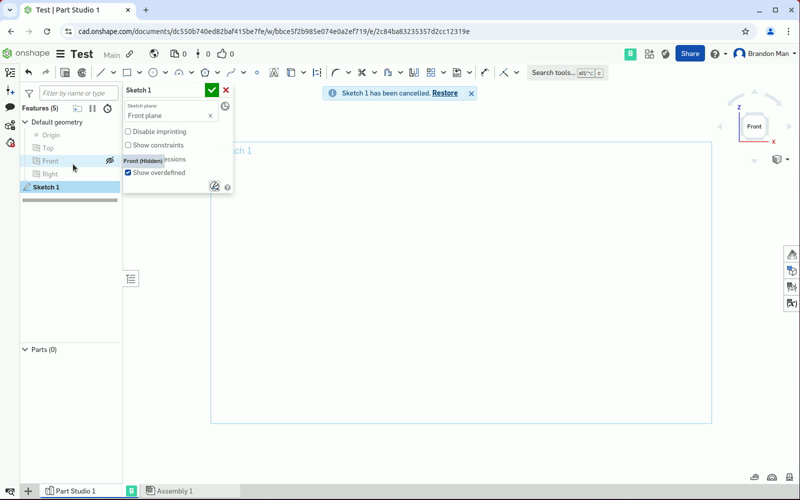
mouse_move(73, 352)
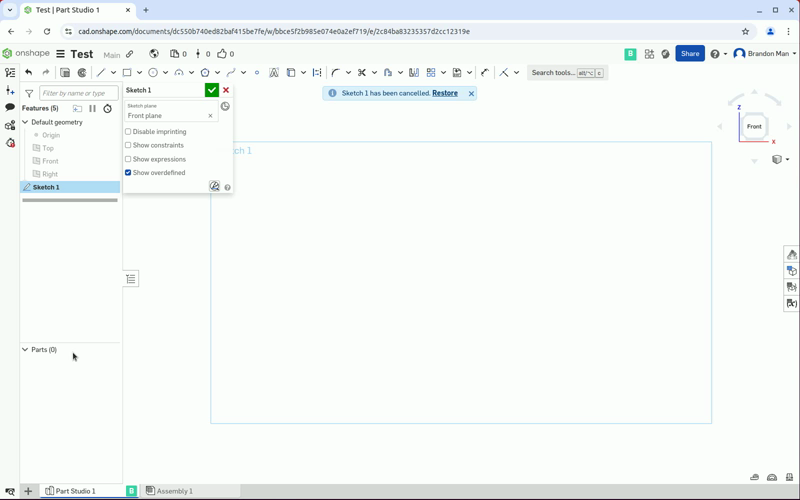
key(y)
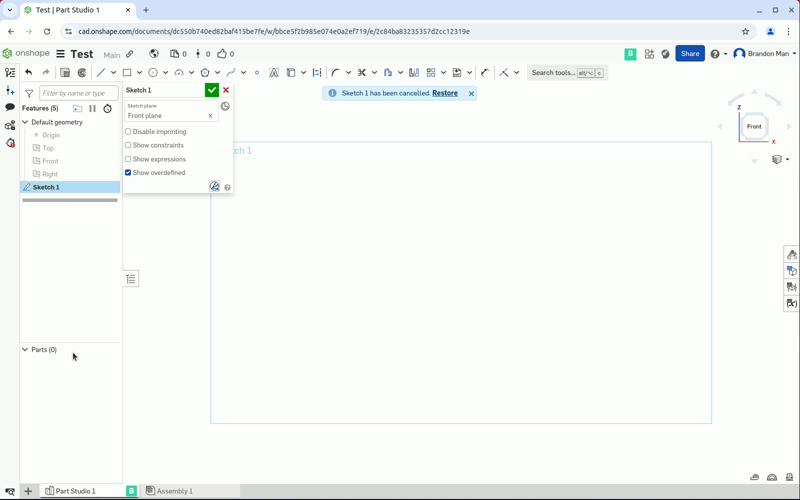
key(l)
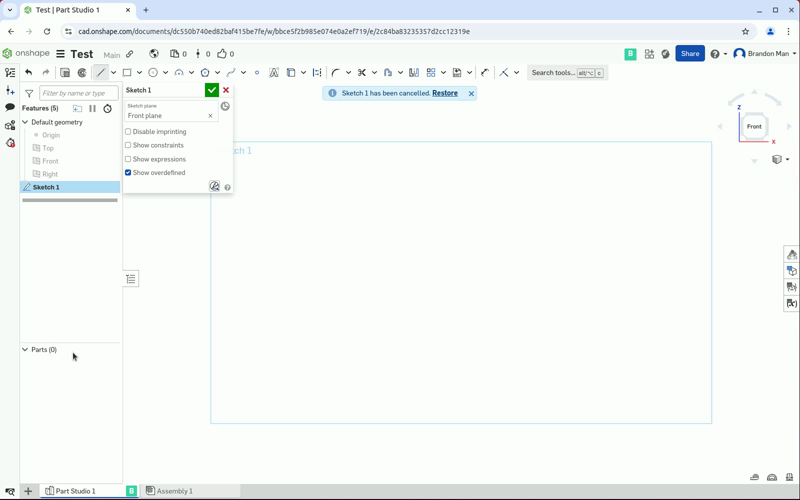
key_down(shift)
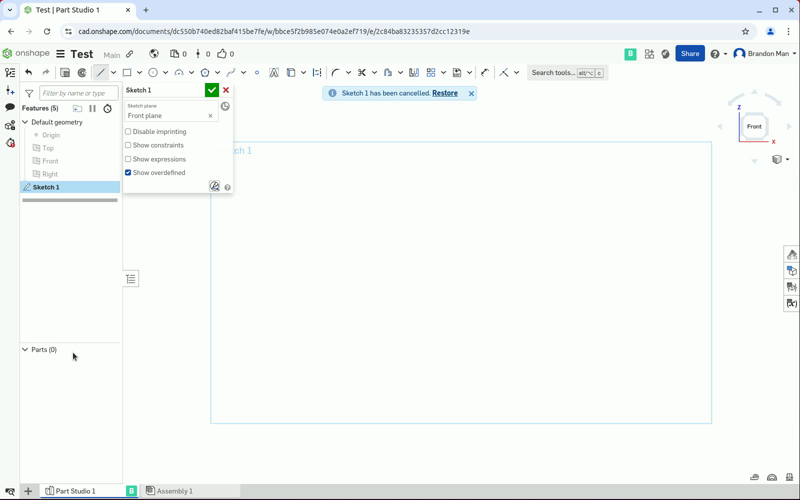
mouse_move(460, 264)
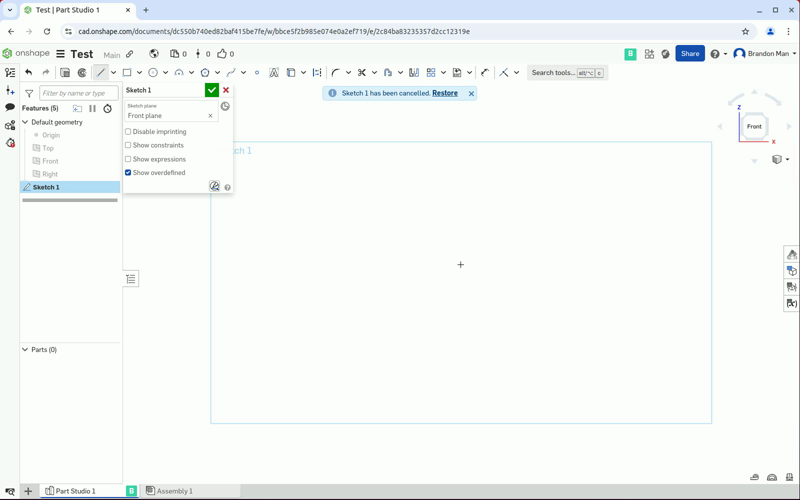
click(460, 264)
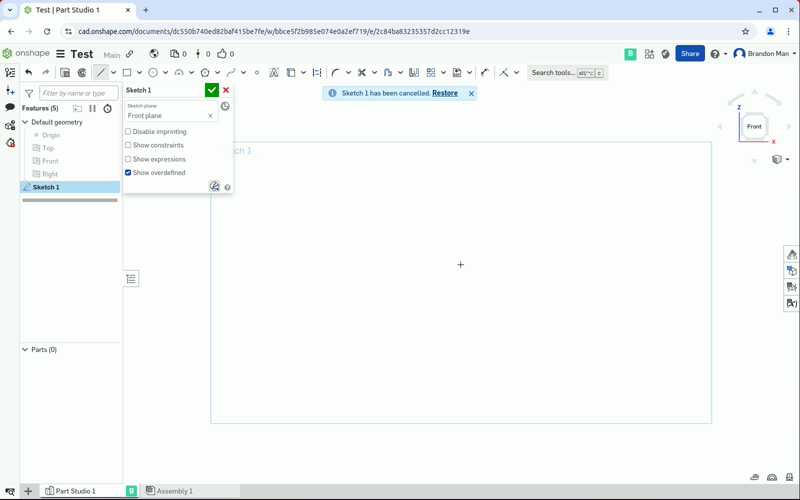
key_up(shift)
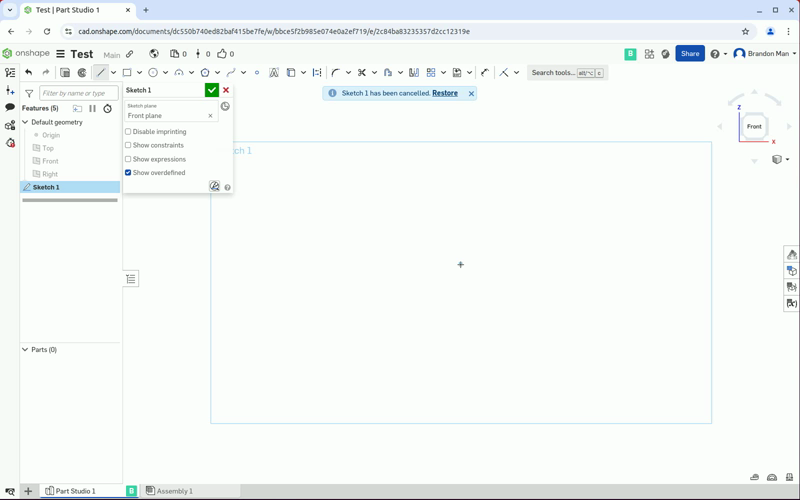
key_down(shift)
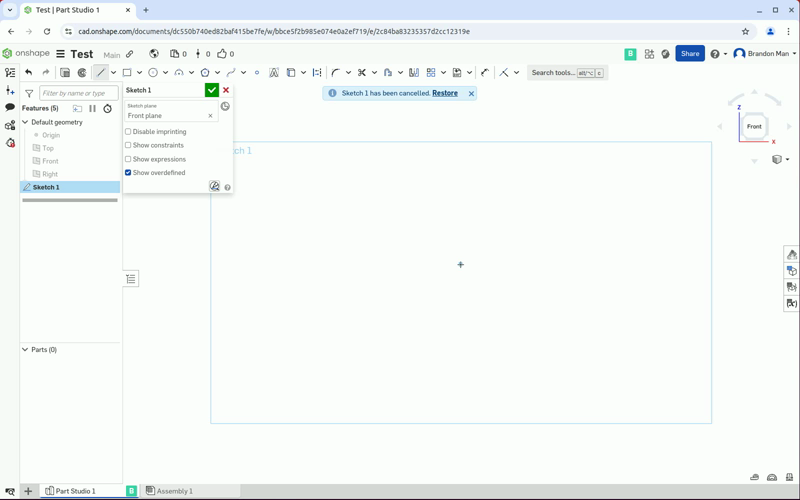
mouse_move(490, 264)
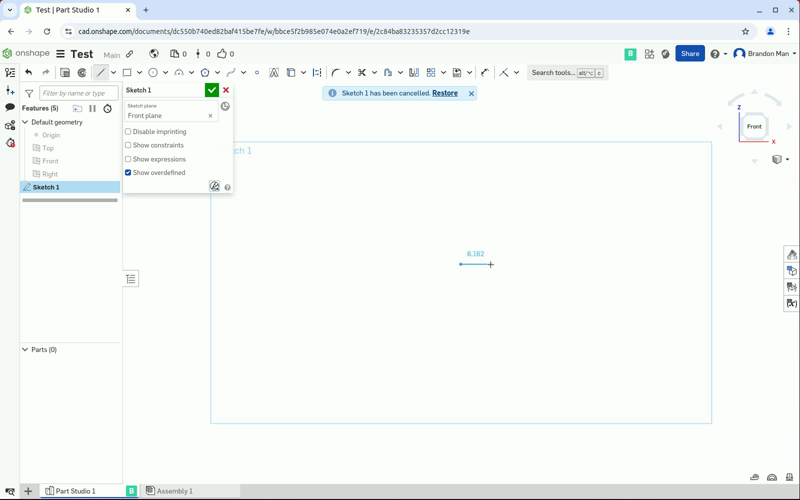
mouse_move(499, 264)
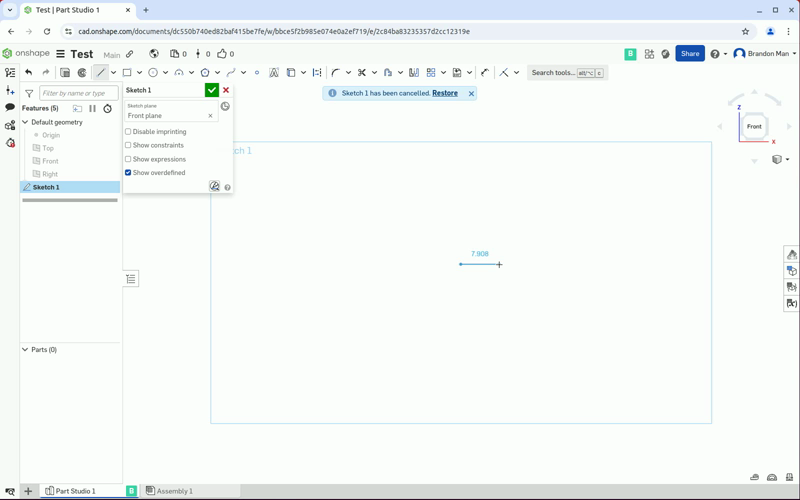
click(499, 264)
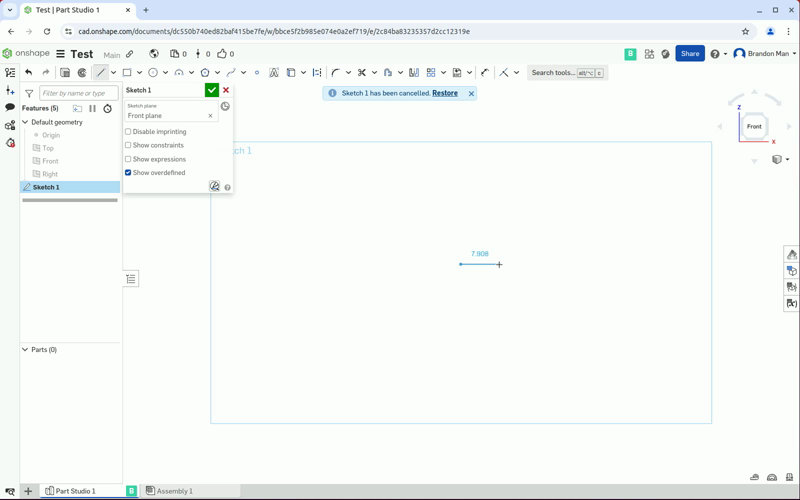
key_up(shift)
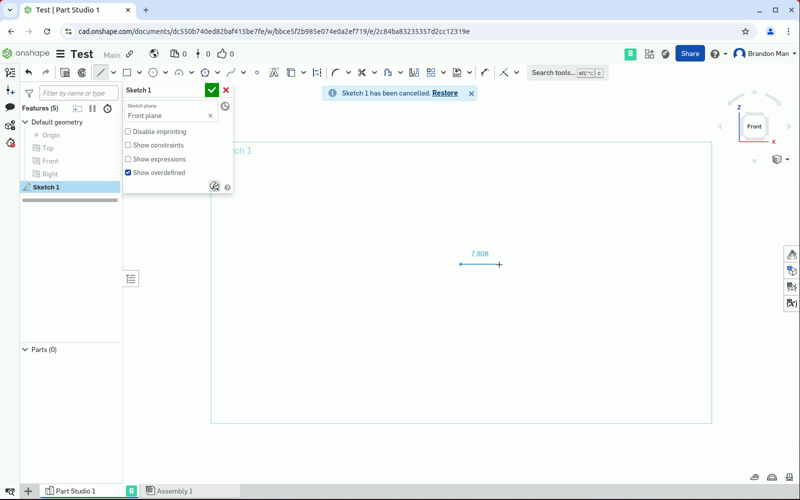
key_down(shift)
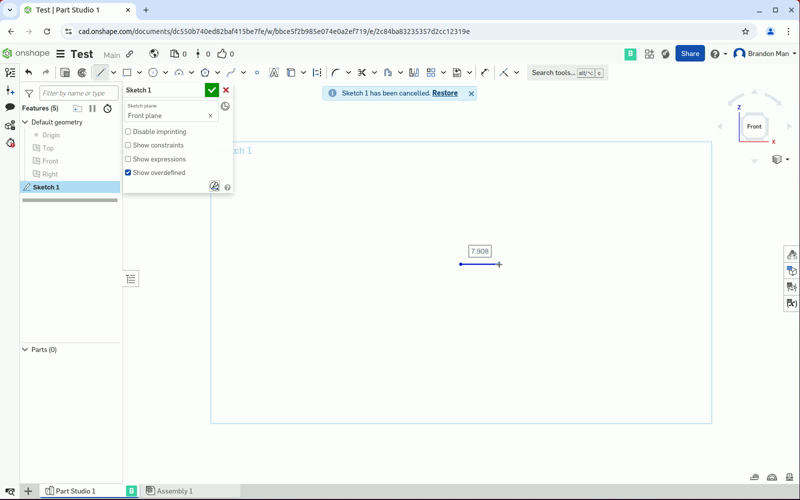
mouse_move(529, 264)
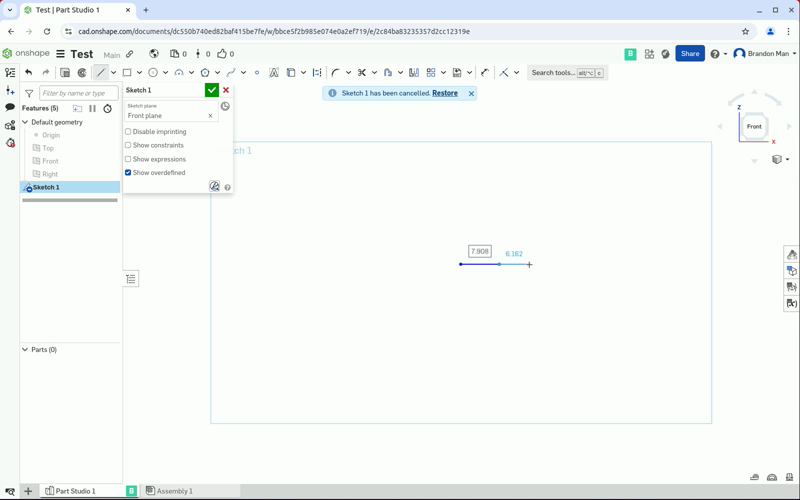
mouse_move(499, 225)
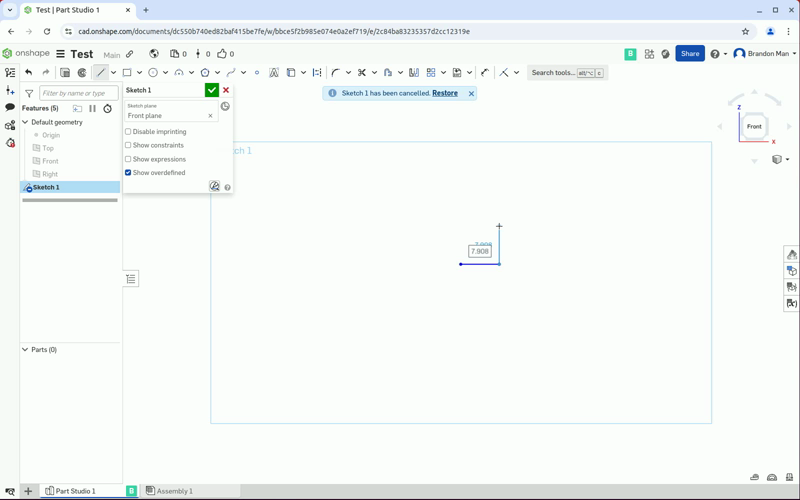
click(499, 225)
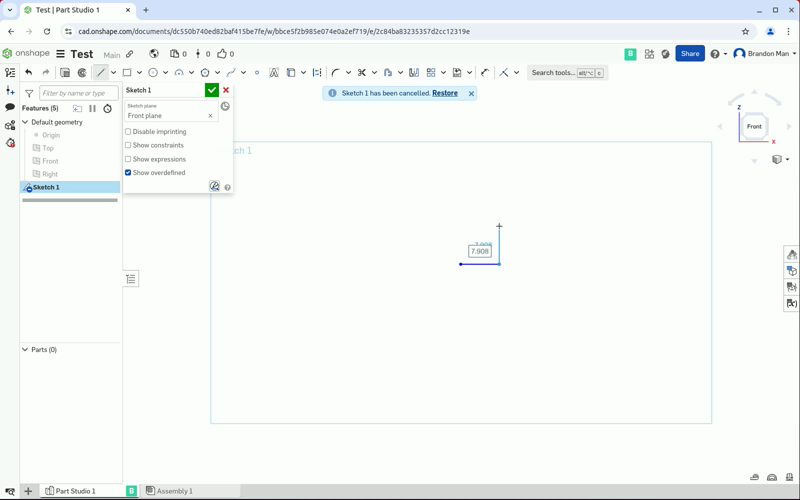
key_up(shift)
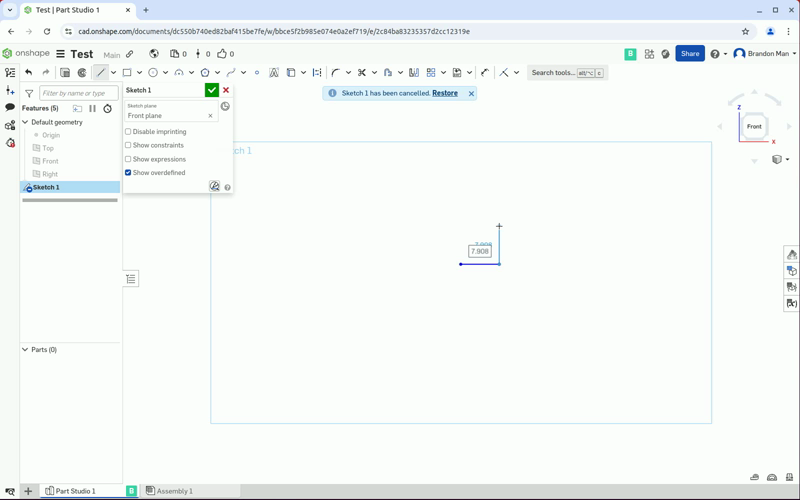
key_down(shift)
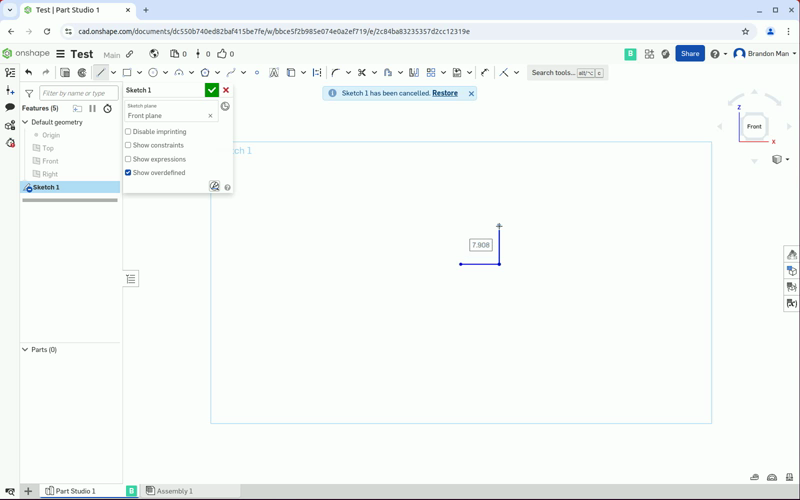
mouse_move(529, 225)
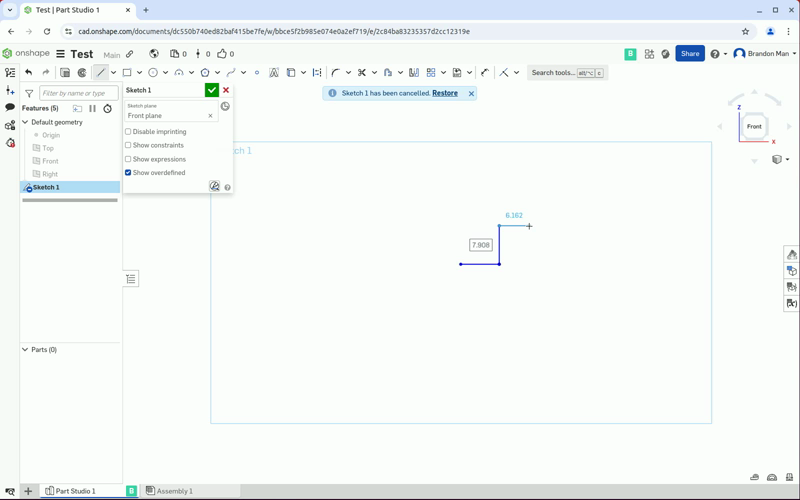
mouse_move(460, 225)
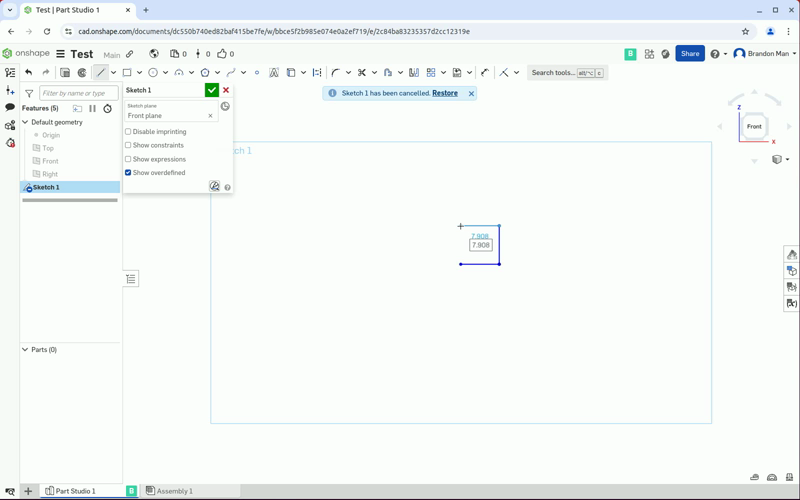
click(460, 225)
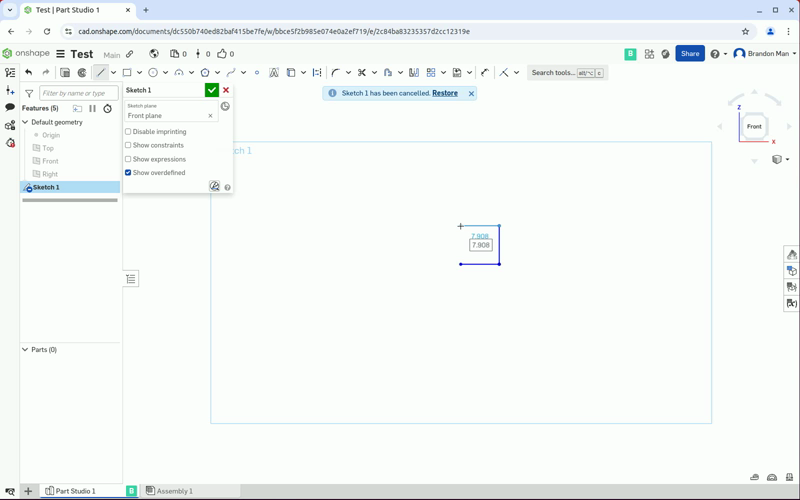
key_up(shift)
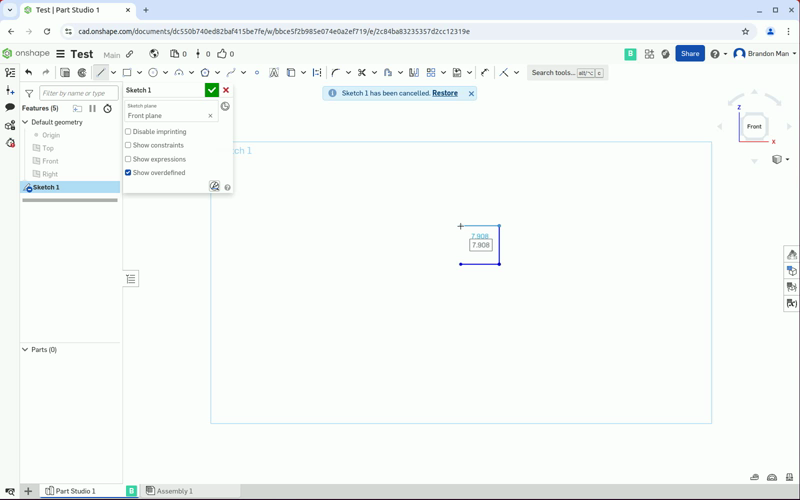
mouse_move(490, 225)
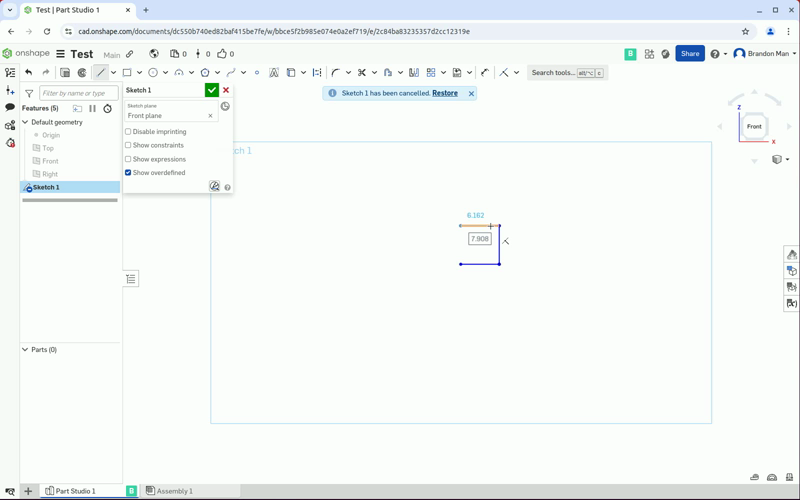
key_down(shift)
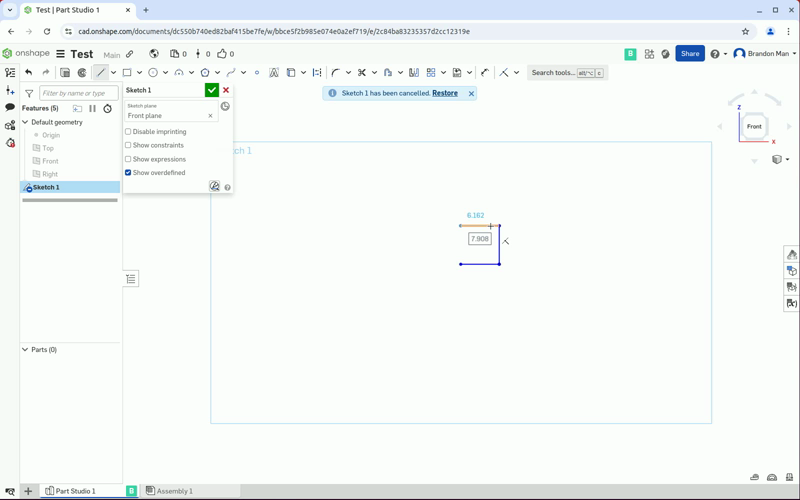
mouse_move(460, 264)
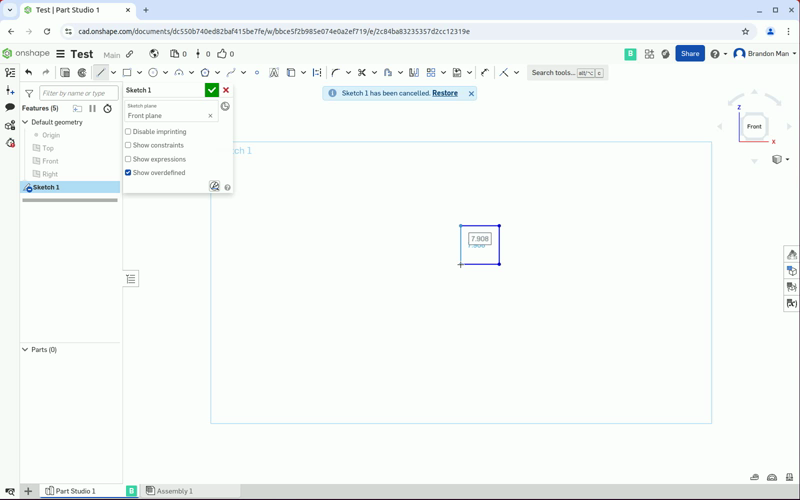
key_up(shift)
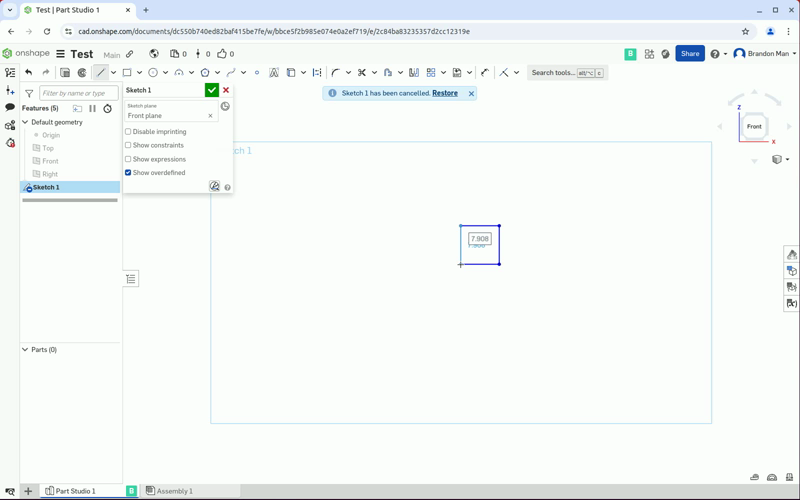
click(460, 264)
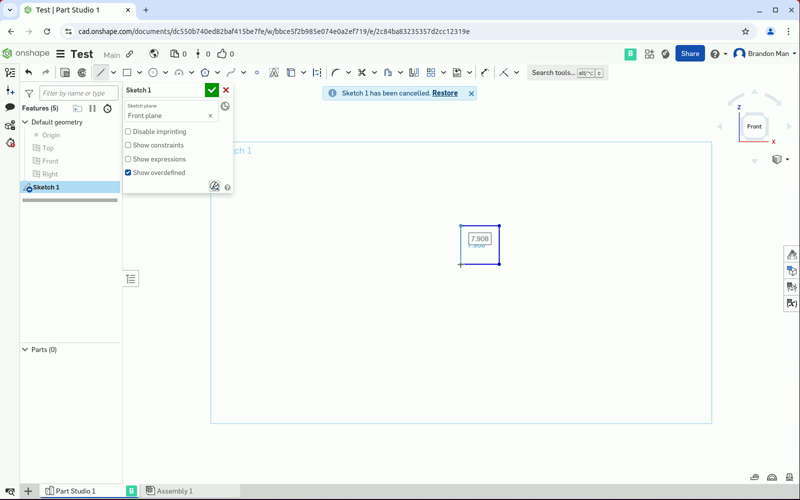
key(esc)
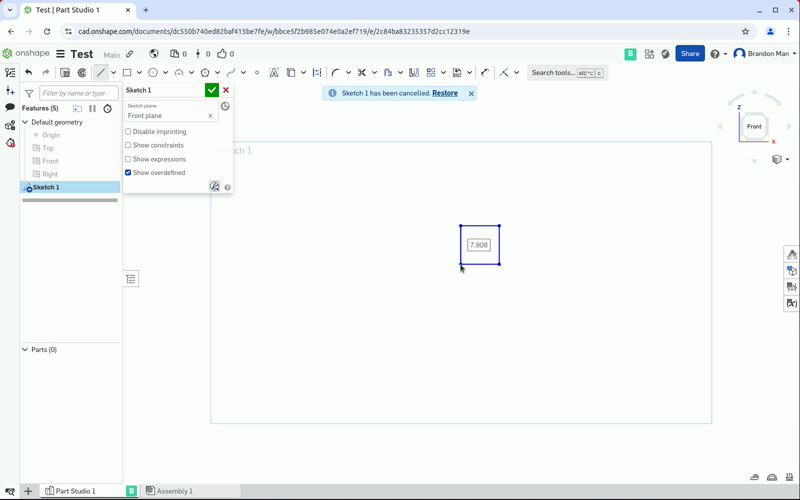
mouse_move(479, 242)
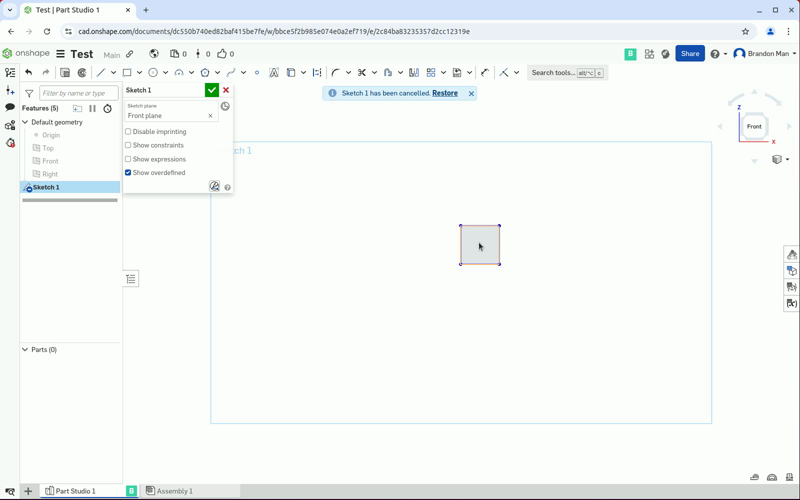
scroll(6)
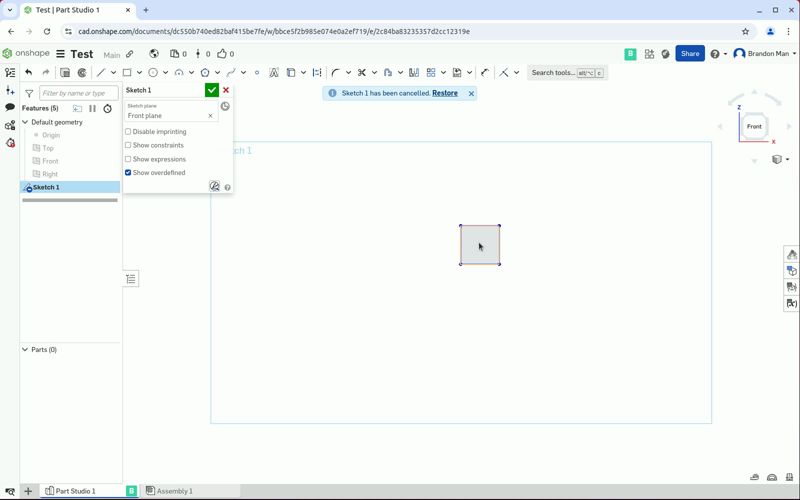
scroll(6)
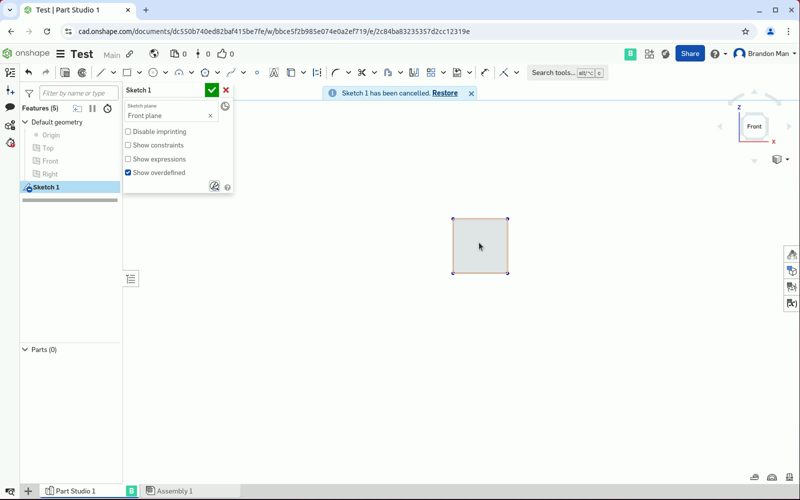
scroll(6)
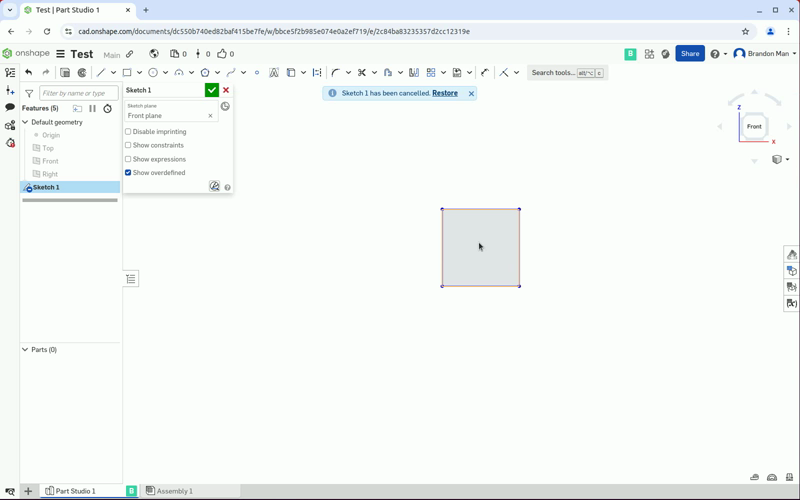
scroll(6)
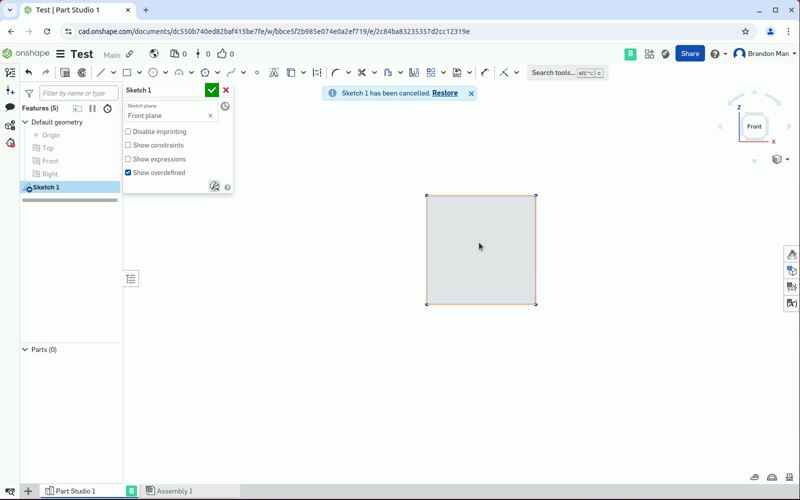
scroll(6)
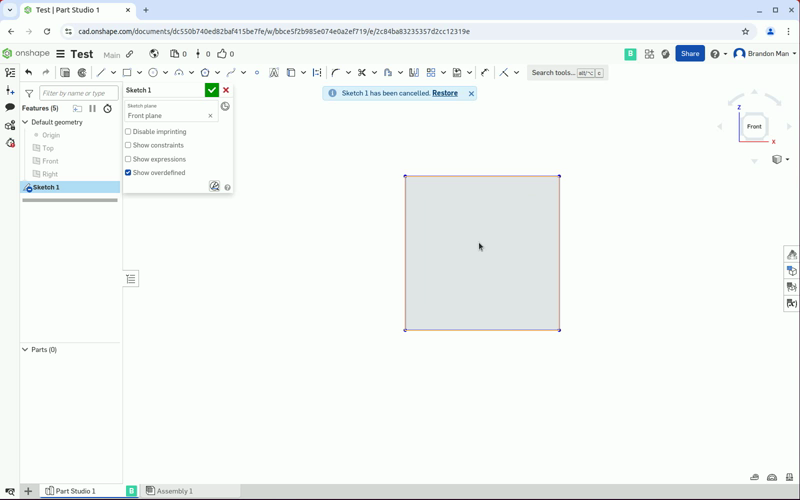
scroll(6)
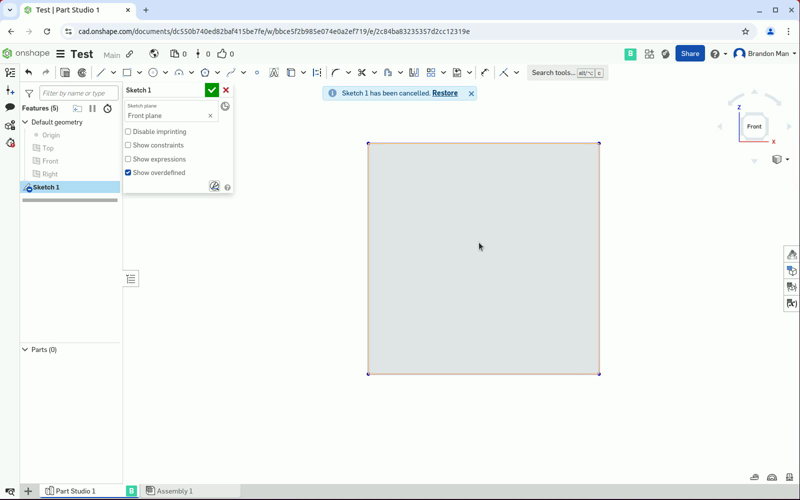
scroll(6)
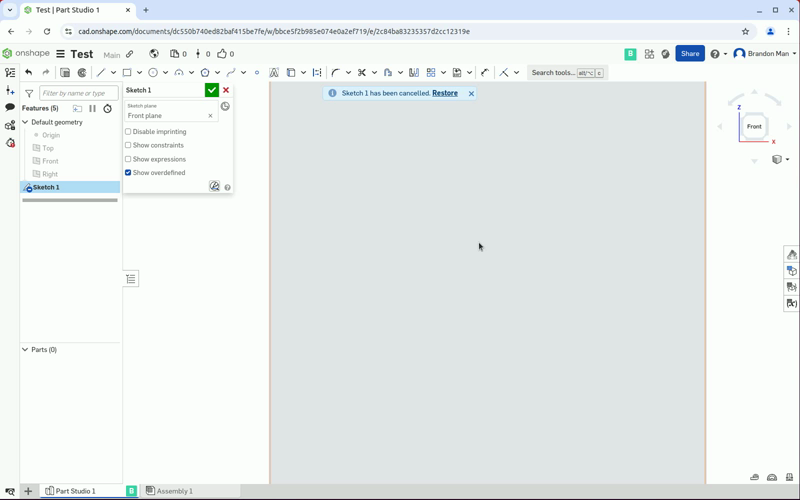
click(479, 242)
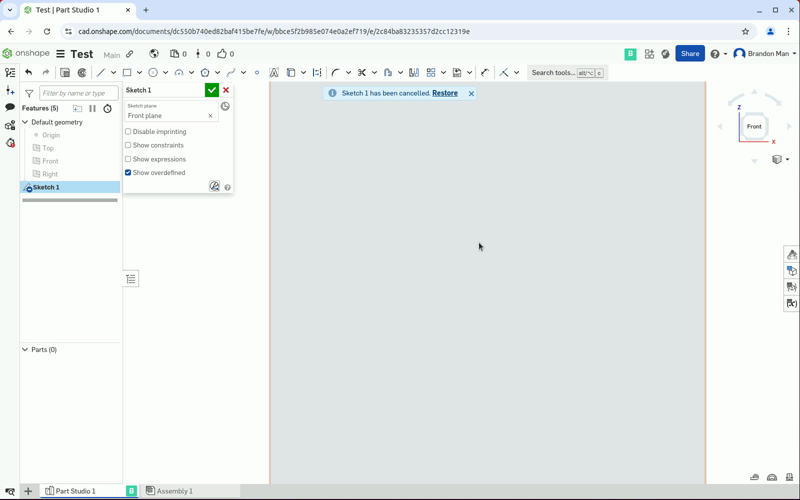
scroll(-6)
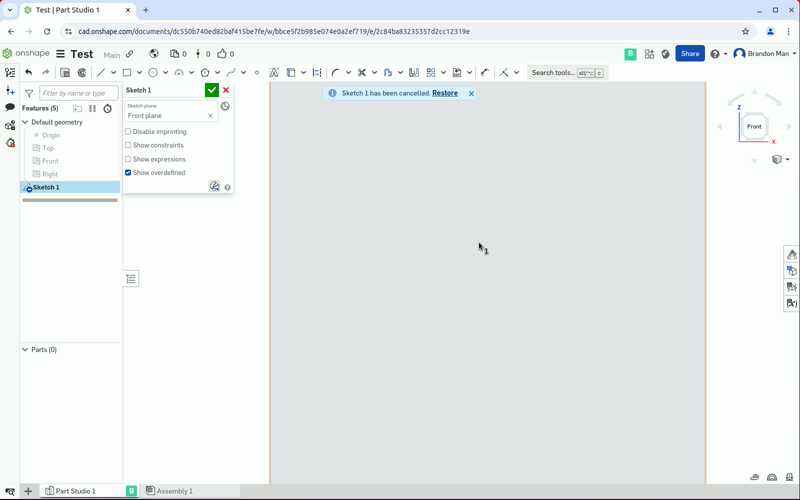
scroll(-6)
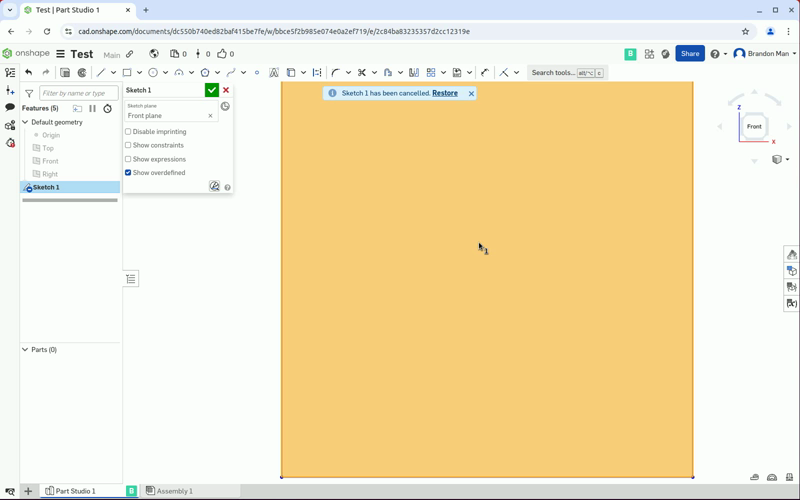
scroll(-6)
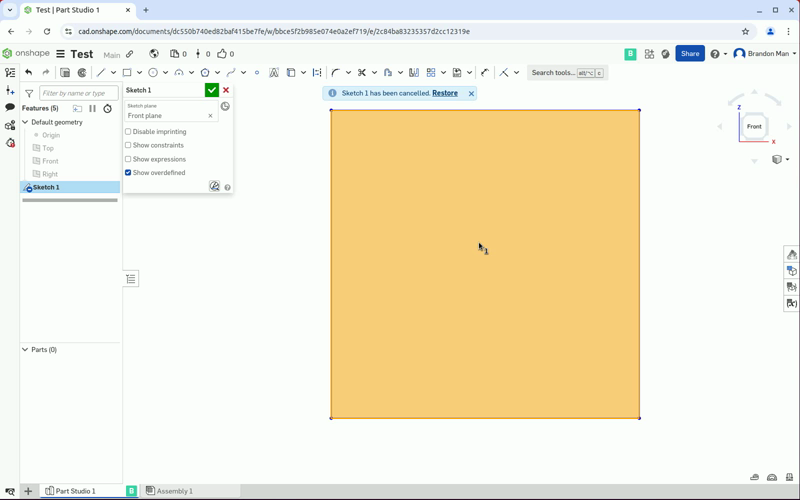
scroll(-6)
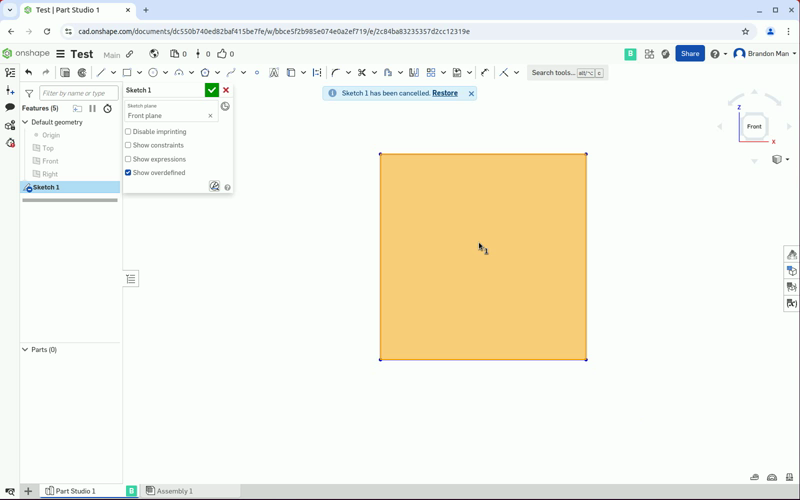
scroll(-6)
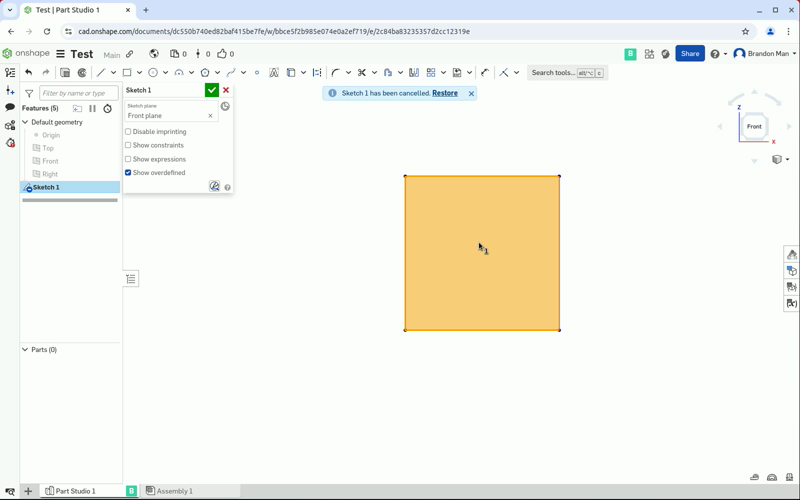
scroll(-6)
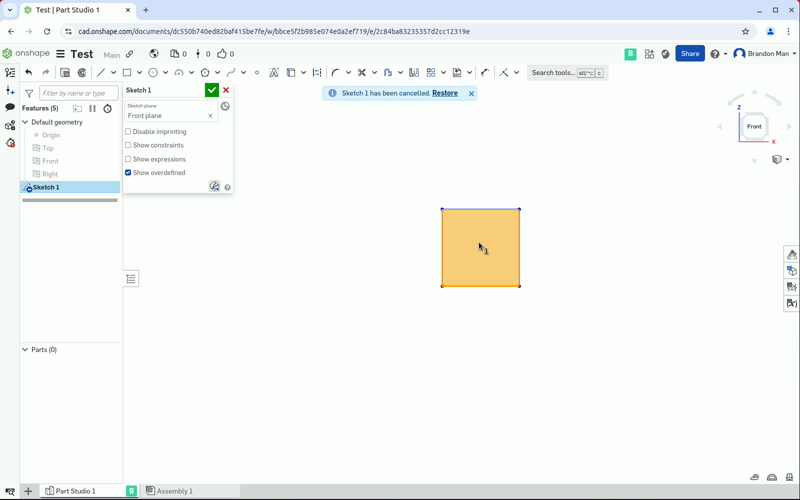
scroll(-6)
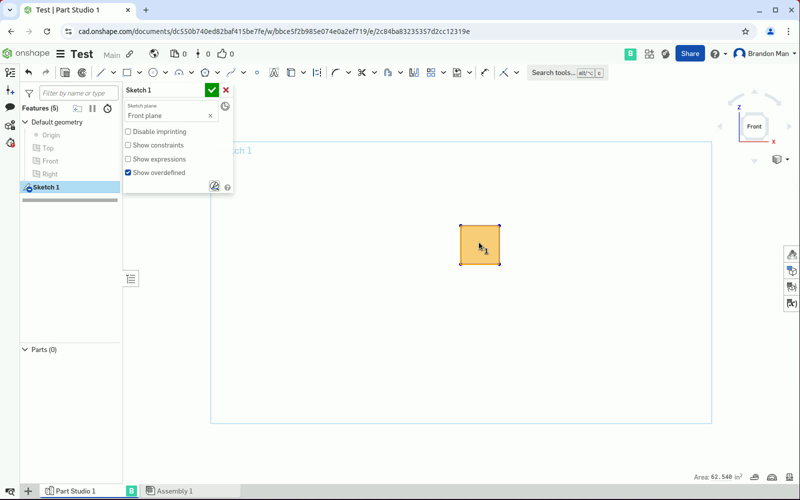
mouse_move(73, 352)
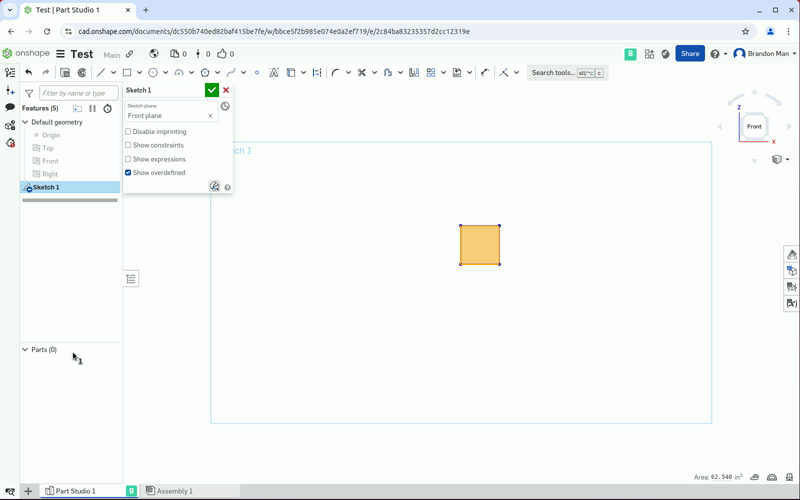
key(shift+y)
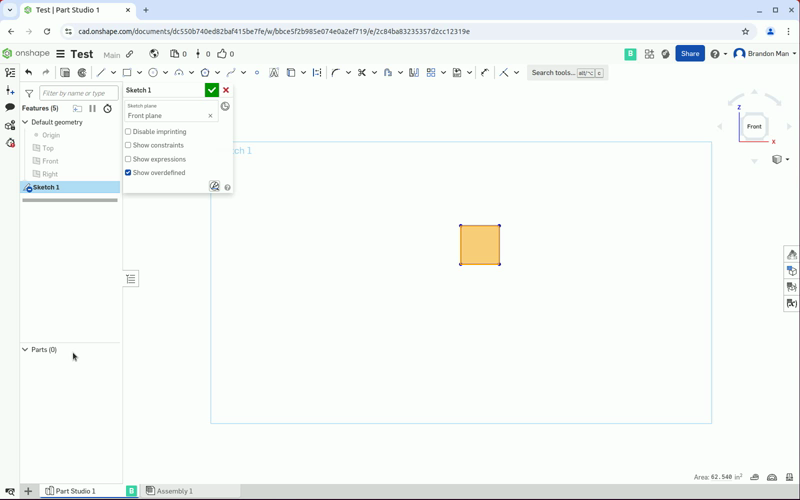
key(shift+e)
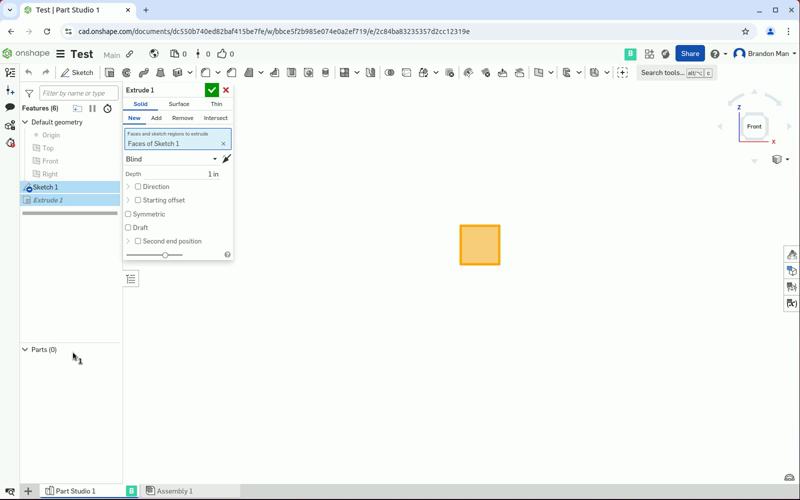
mouse_move(143, 106)
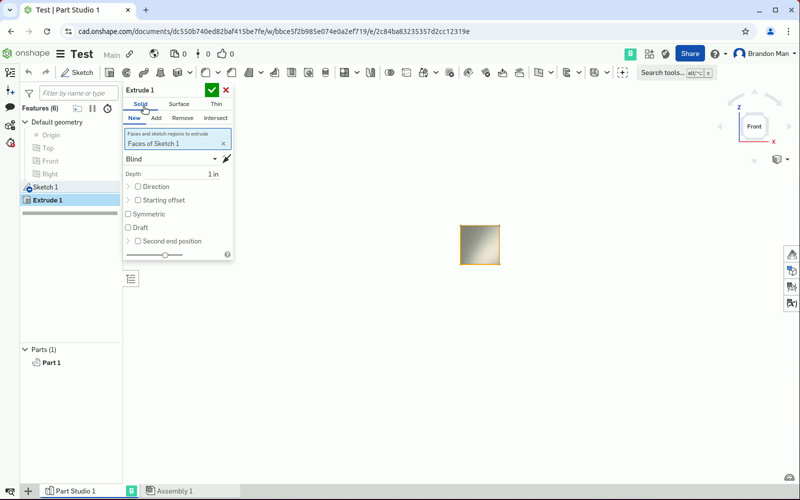
click(143, 106)
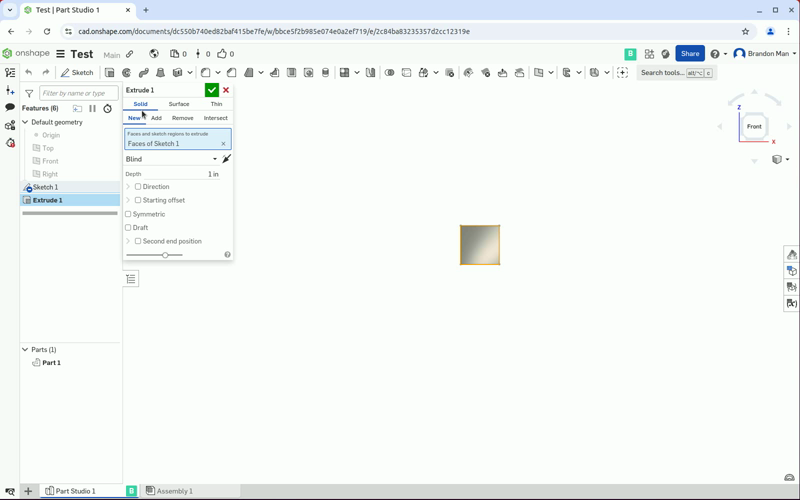
mouse_move(137, 120)
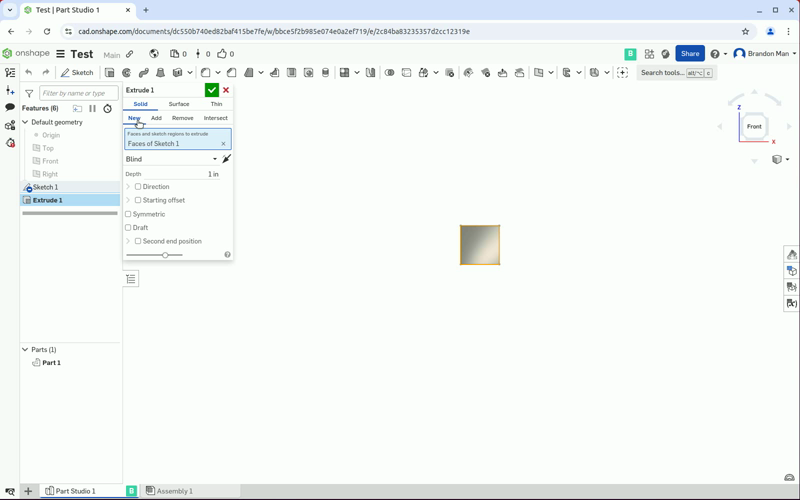
click(137, 120)
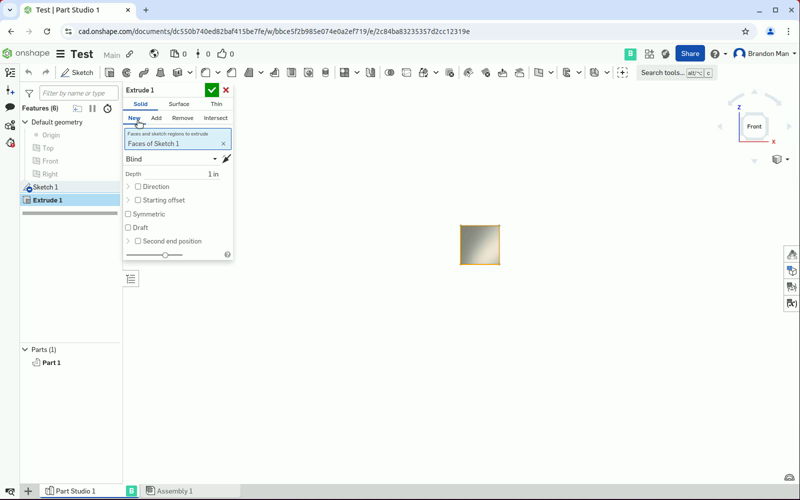
key(tab, 4)
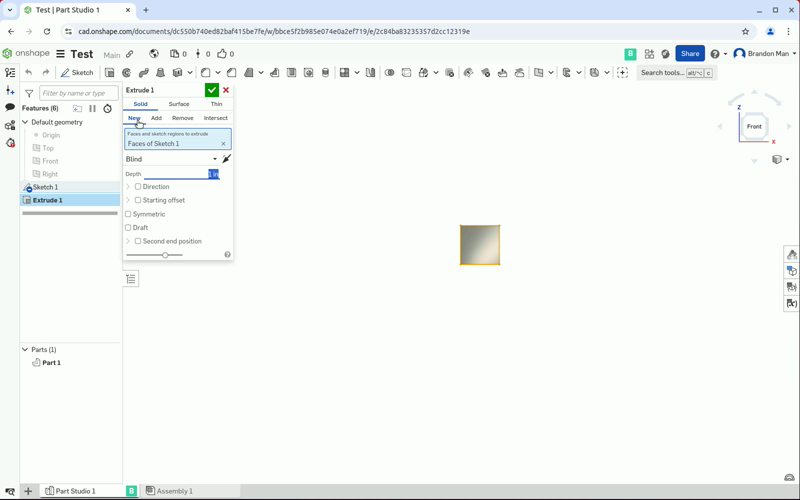
text(7.703)
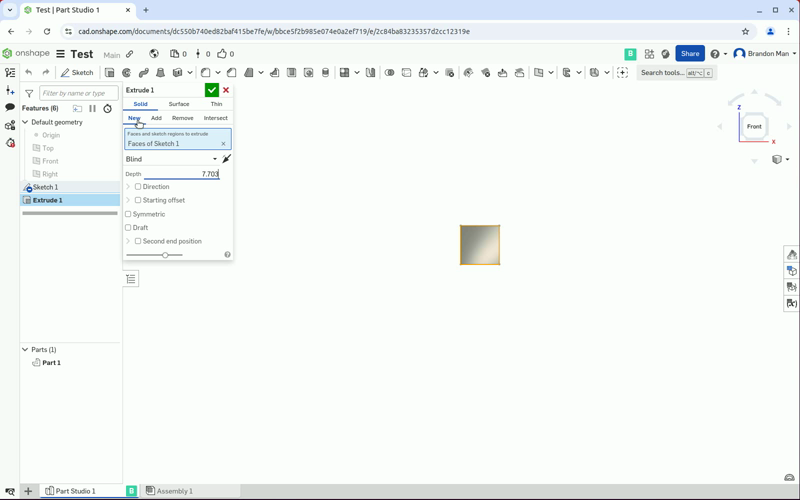
key(enter)
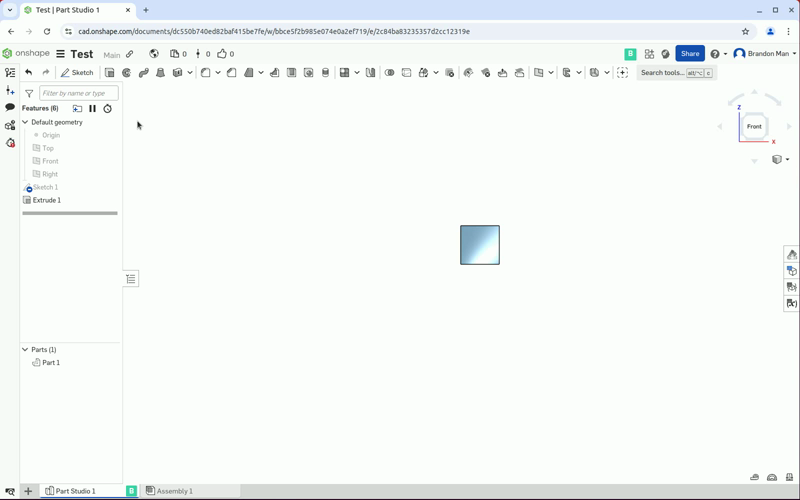
key(shift+h)
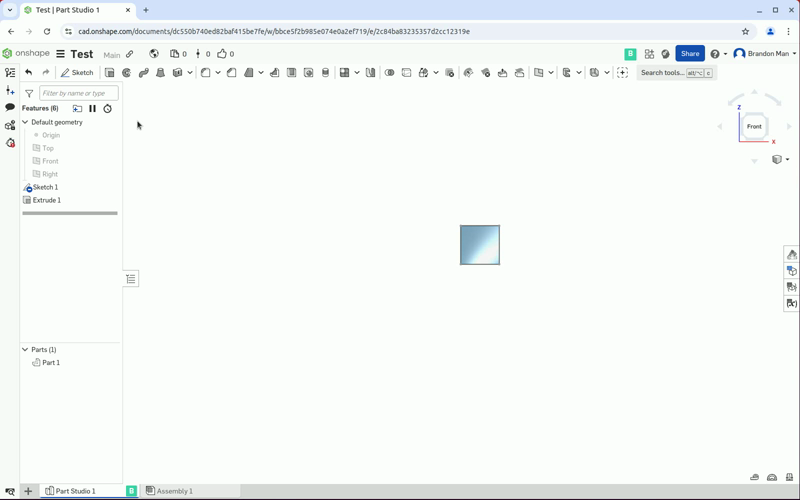
key(shift+h)
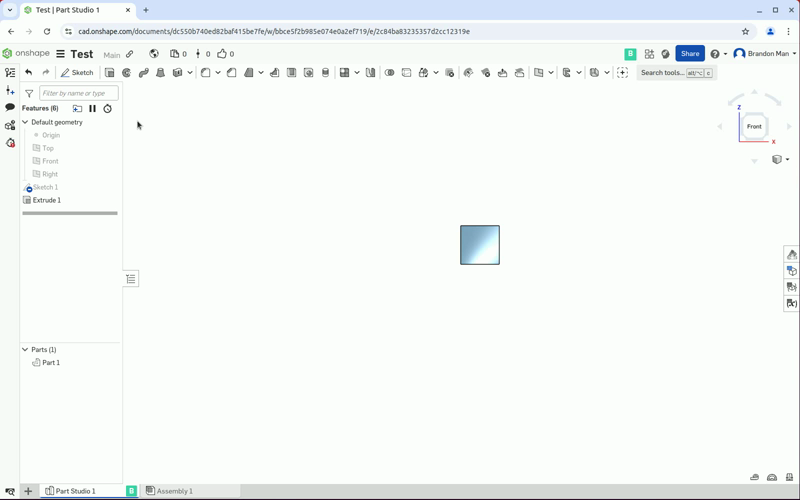
mouse_move(73, 189)
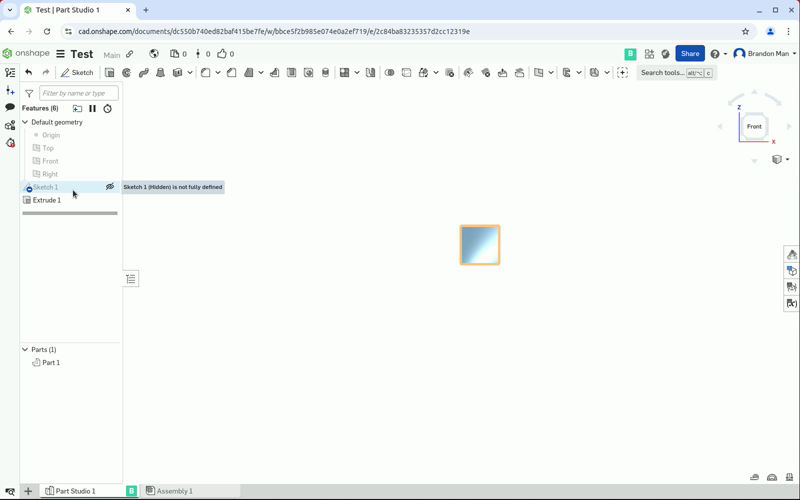
click(73, 189)
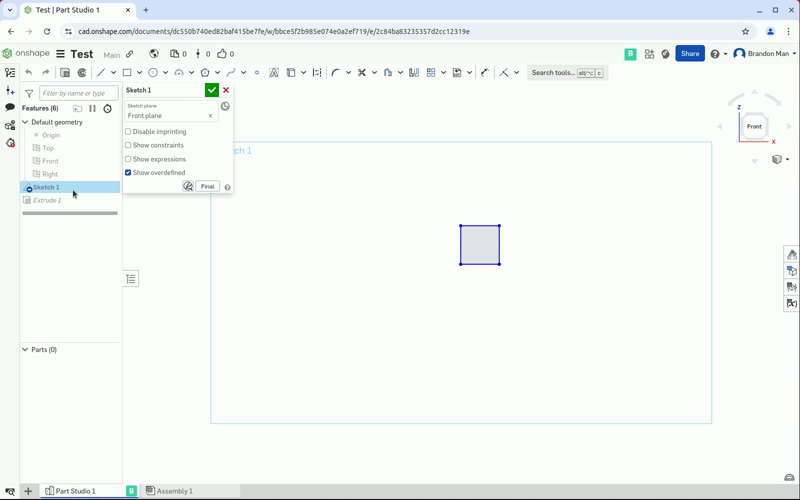
mouse_move(229, 92)
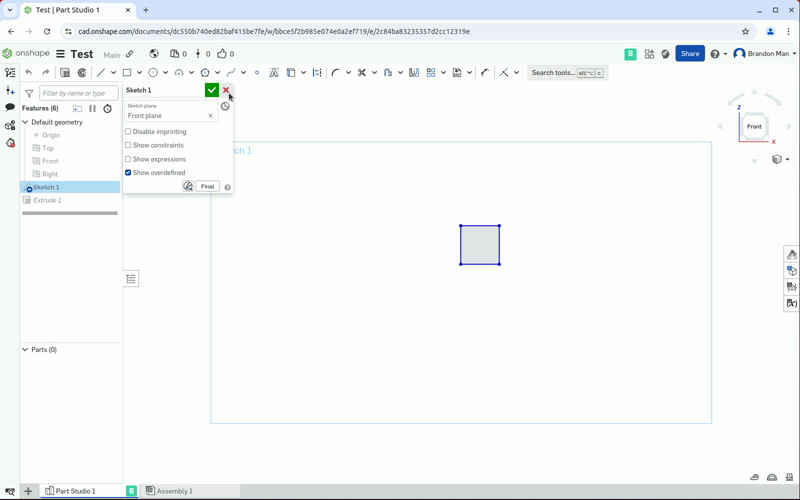
click(229, 92)
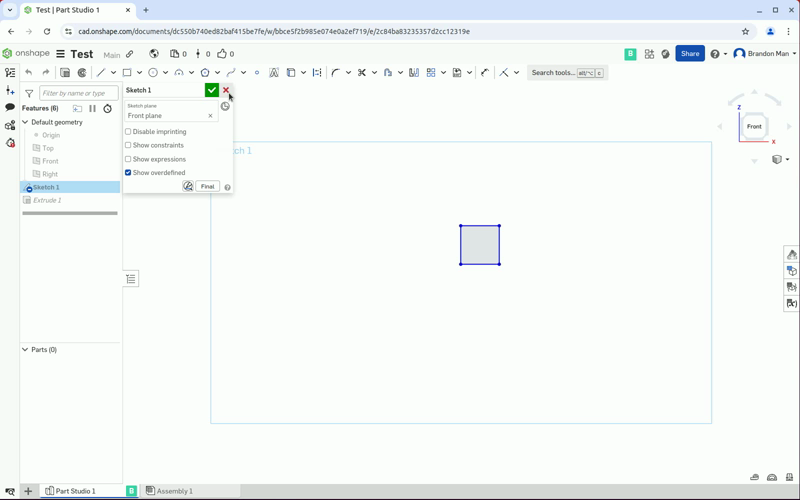
key(shift+s)
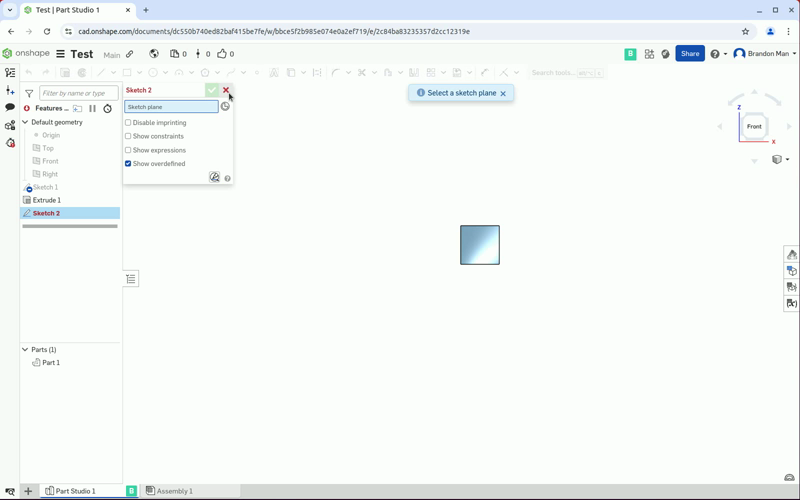
mouse_move(73, 163)
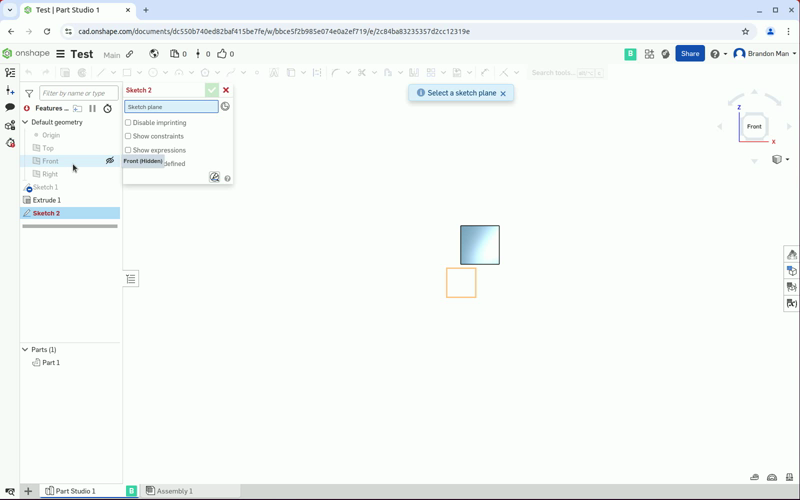
click(73, 163)
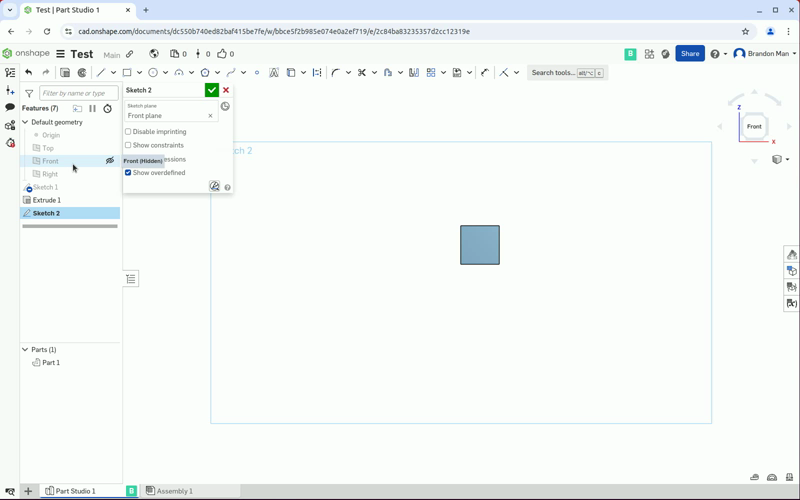
mouse_move(73, 352)
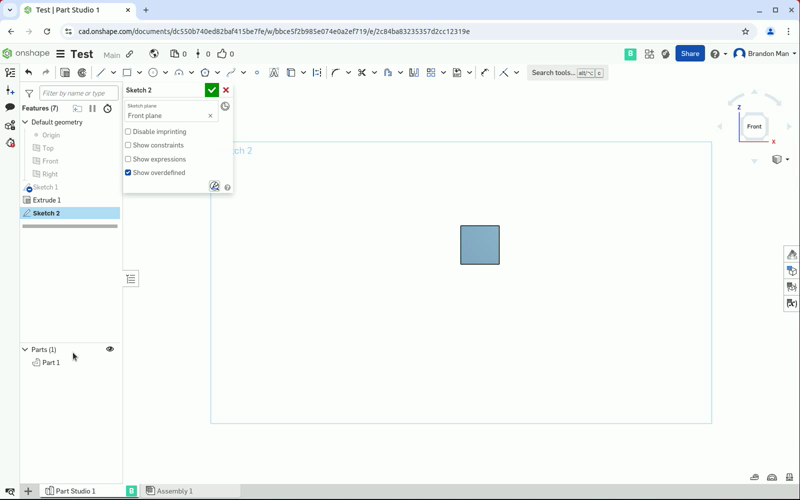
key(y)
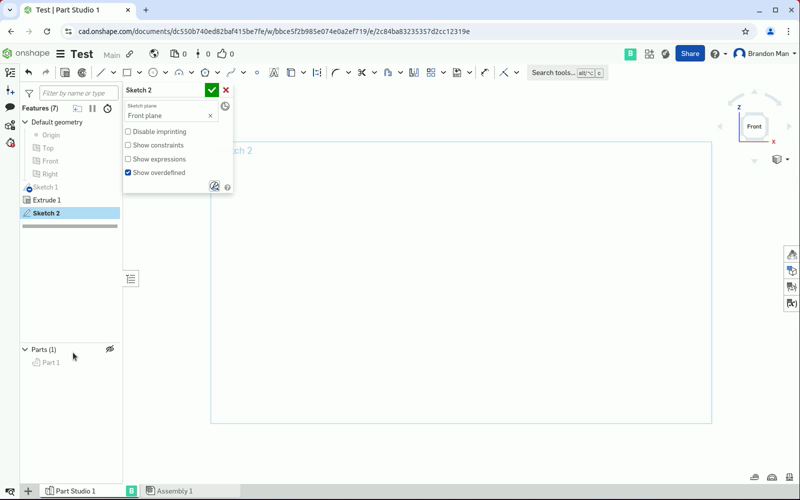
key(l)
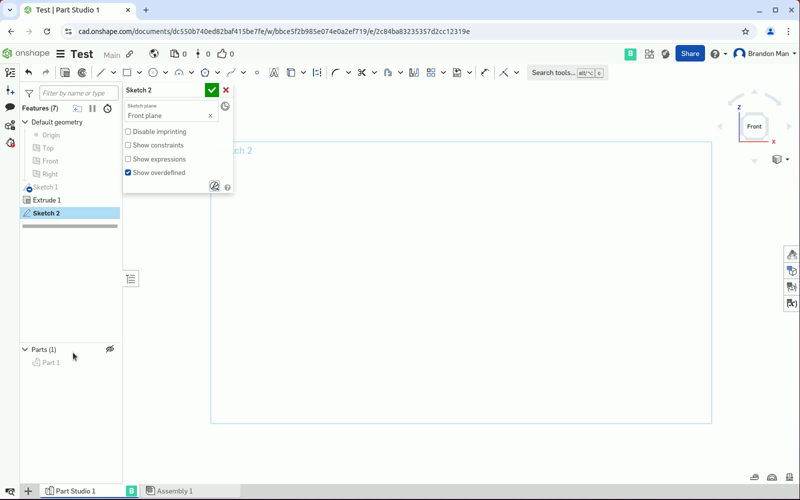
key_down(shift)
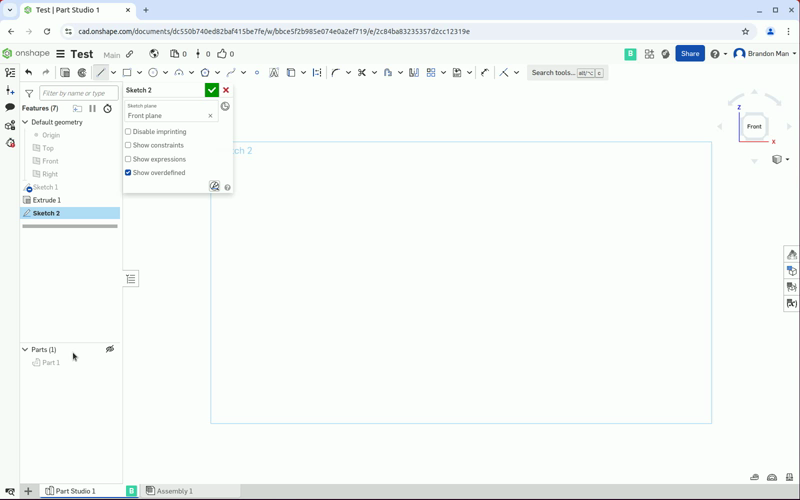
mouse_move(460, 282)
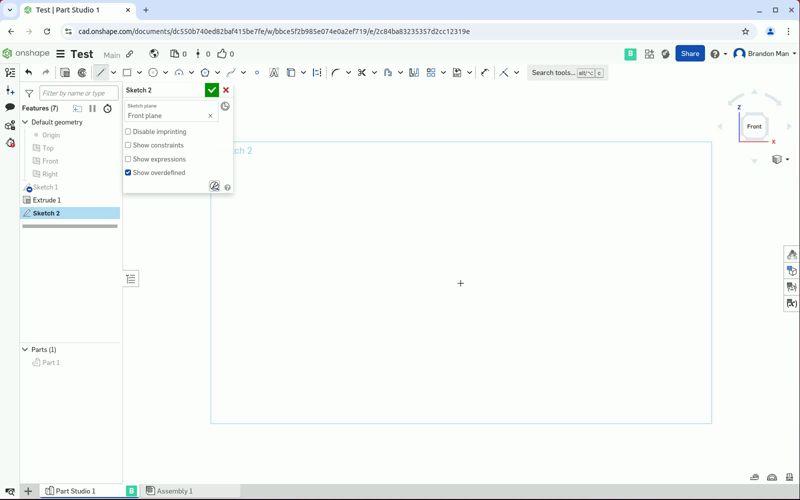
click(460, 282)
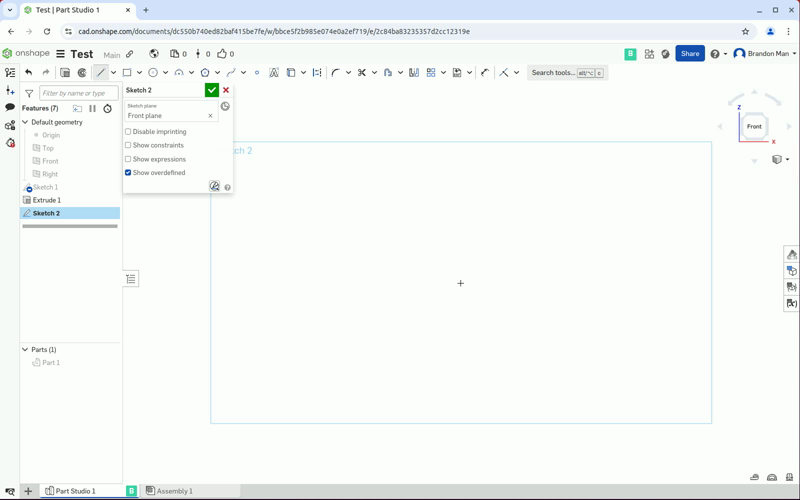
key_up(shift)
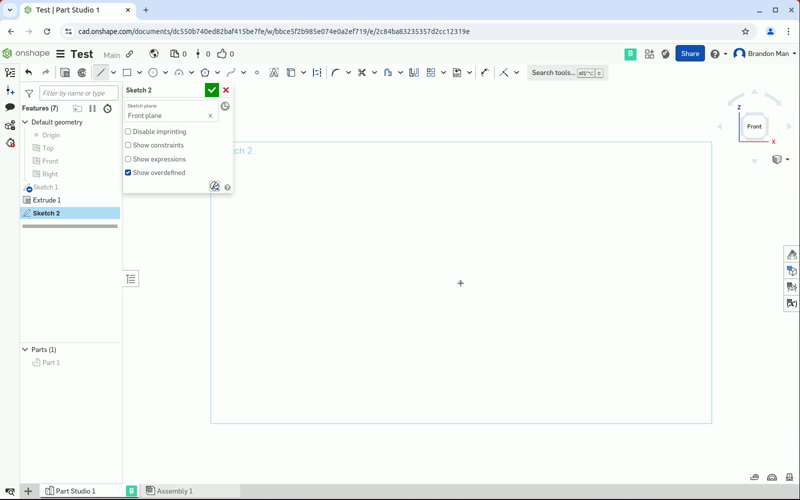
key_down(shift)
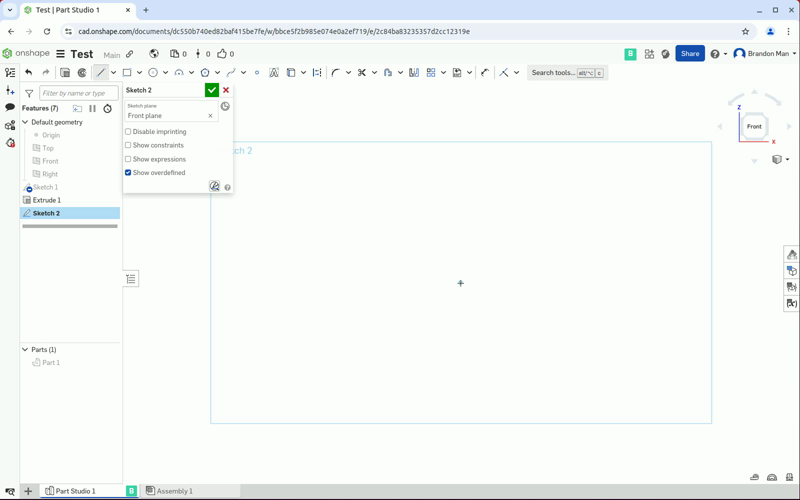
mouse_move(490, 282)
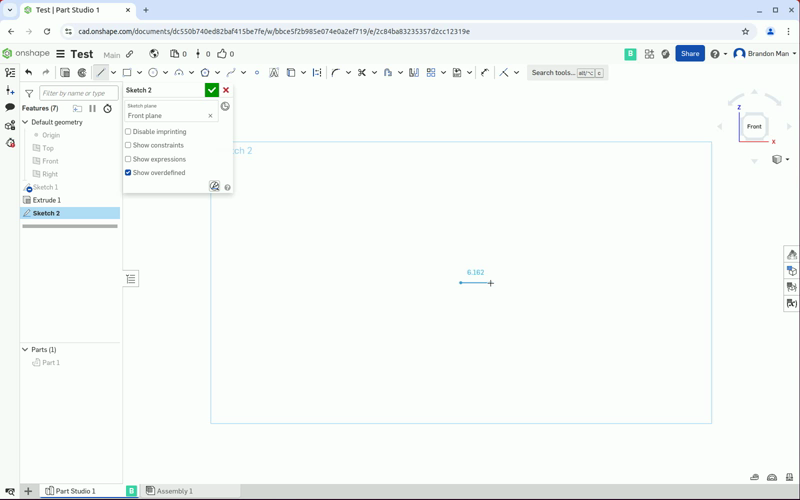
mouse_move(499, 282)
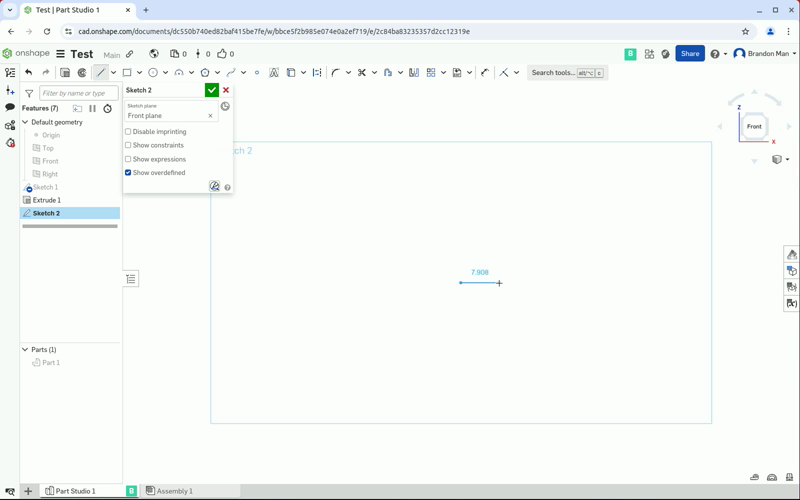
click(499, 282)
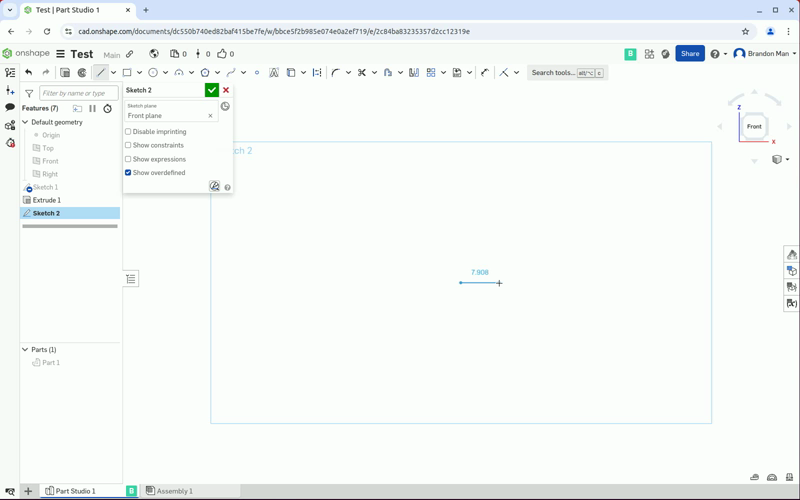
key_up(shift)
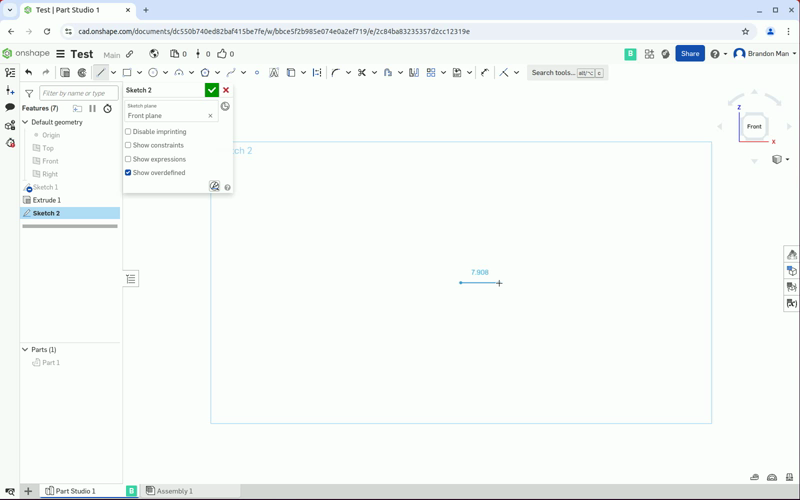
key_down(shift)
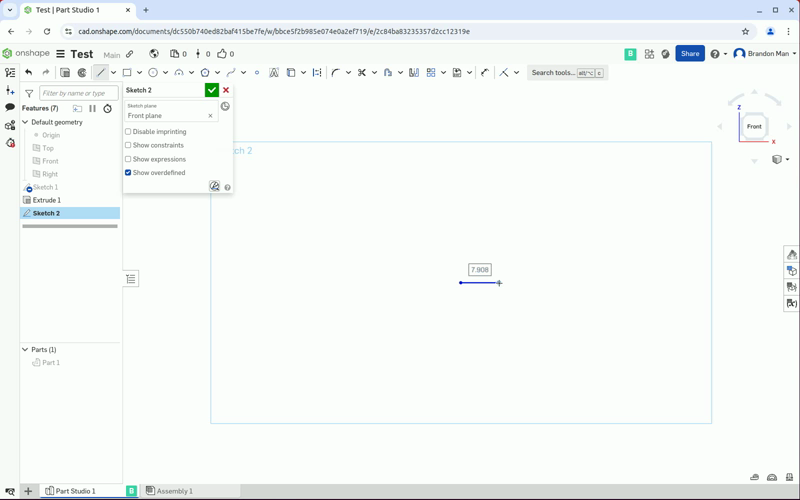
mouse_move(529, 282)
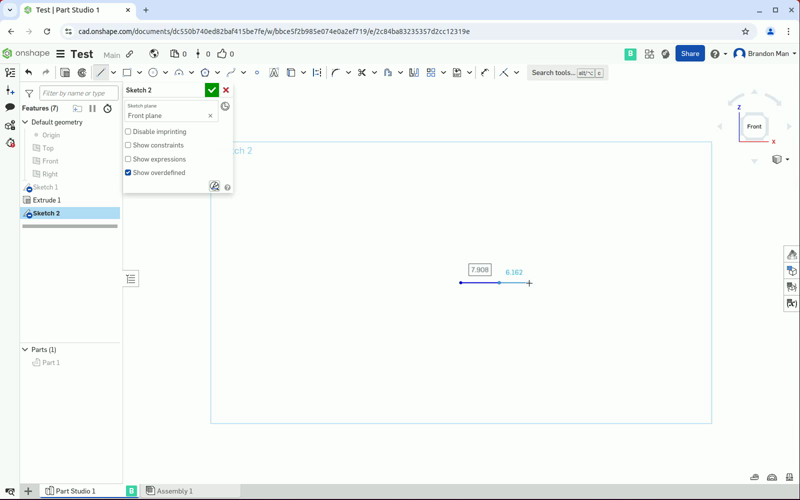
mouse_move(499, 263)
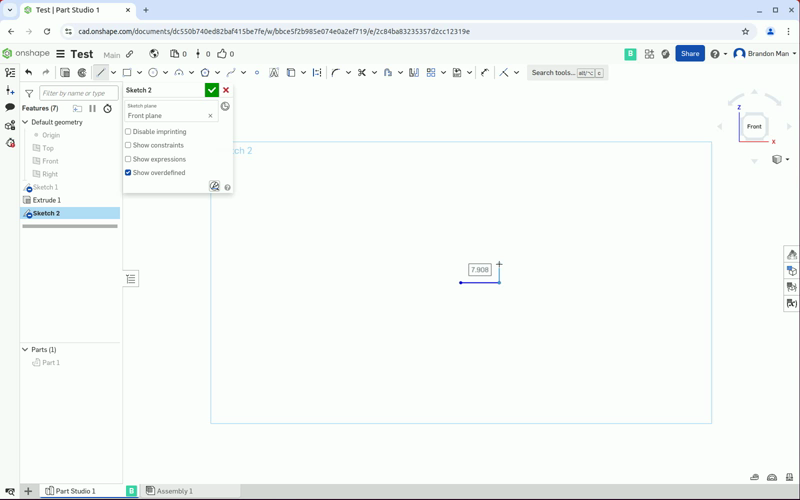
click(499, 263)
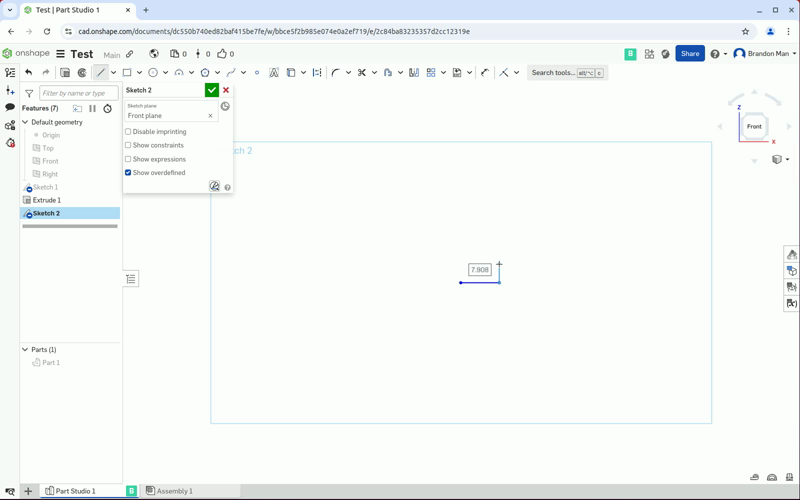
key_up(shift)
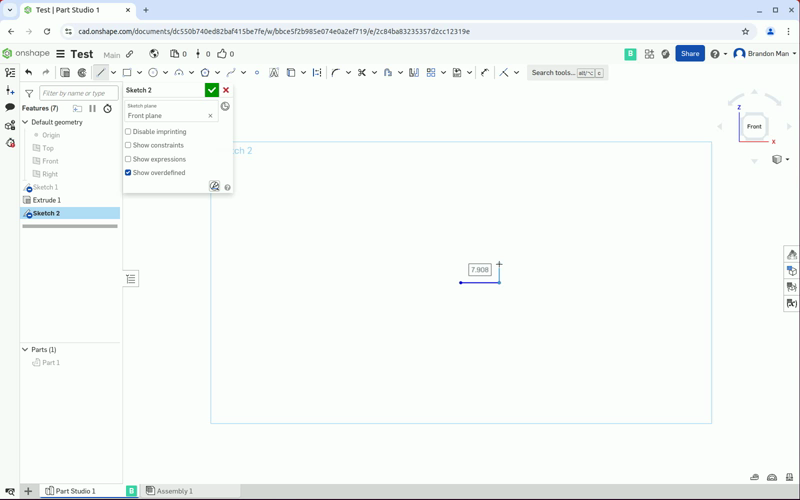
key_down(shift)
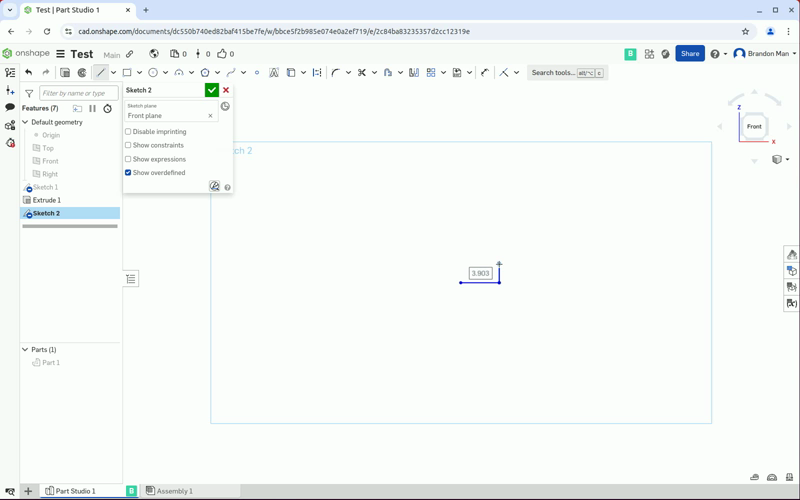
mouse_move(529, 263)
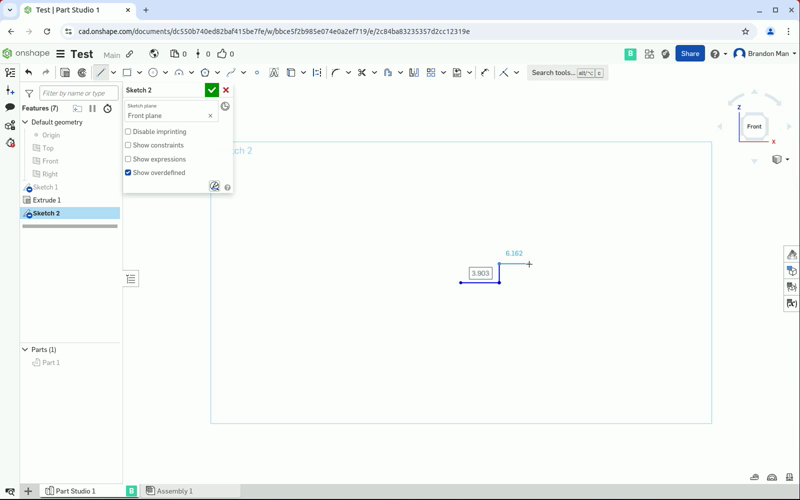
mouse_move(460, 263)
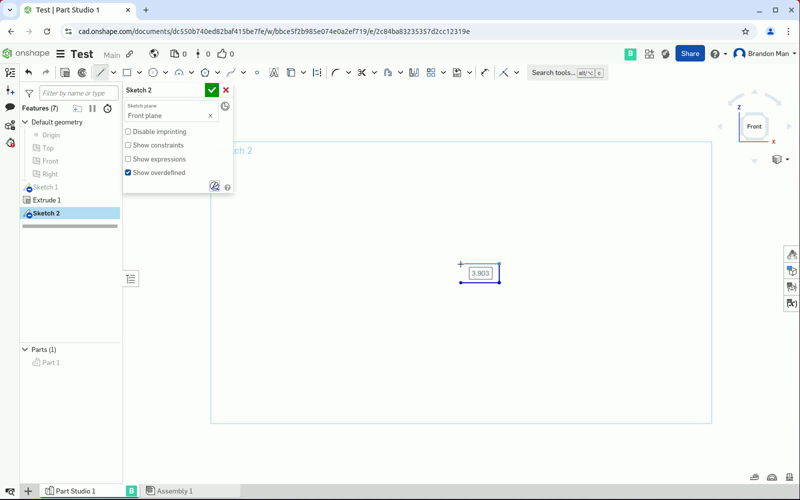
click(460, 263)
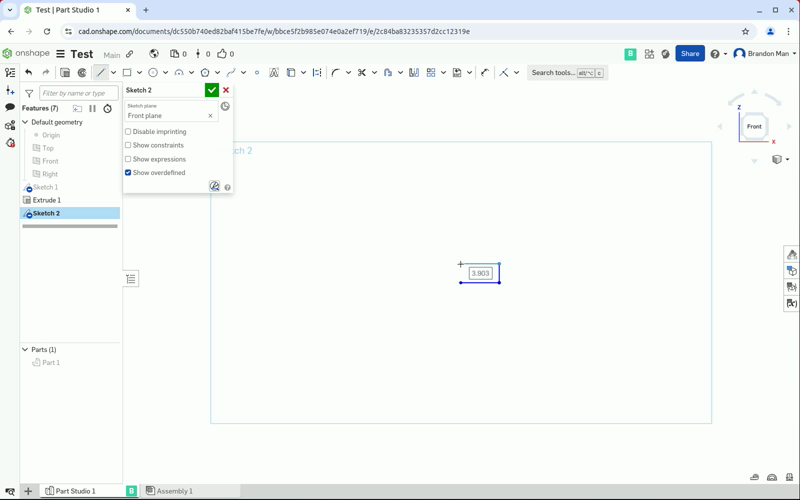
key_up(shift)
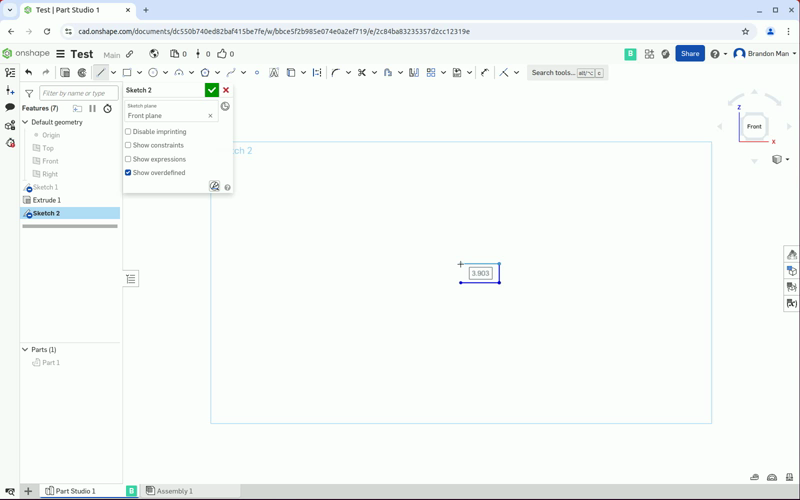
mouse_move(490, 263)
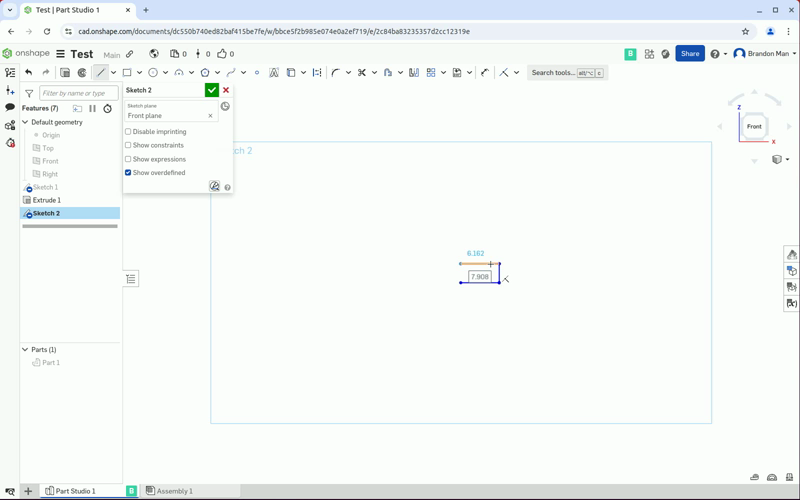
key_down(shift)
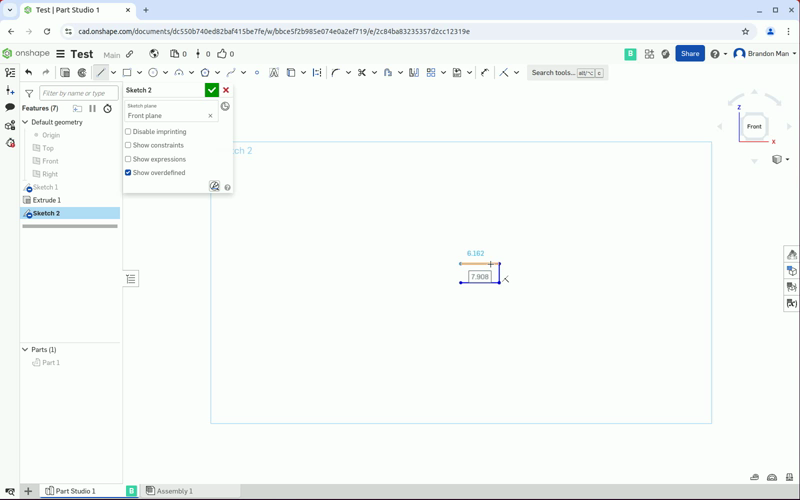
mouse_move(460, 282)
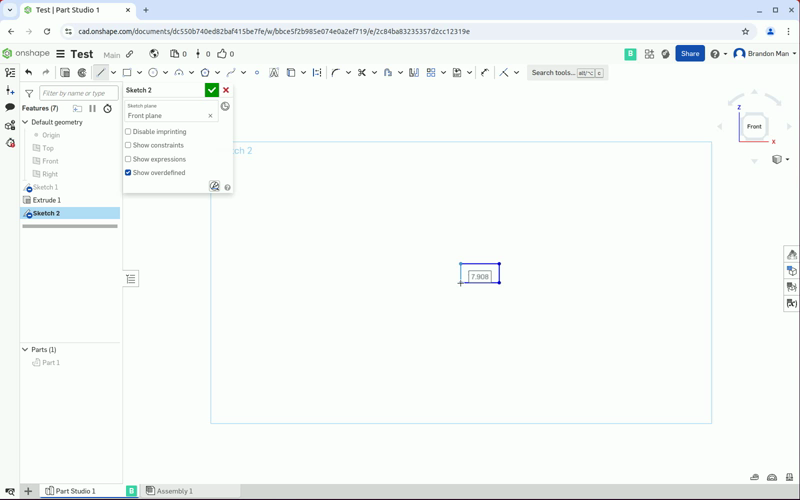
key_up(shift)
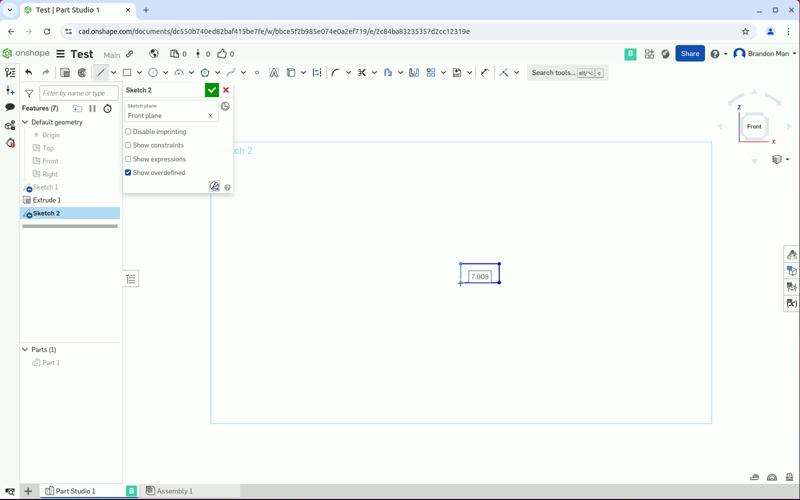
click(460, 282)
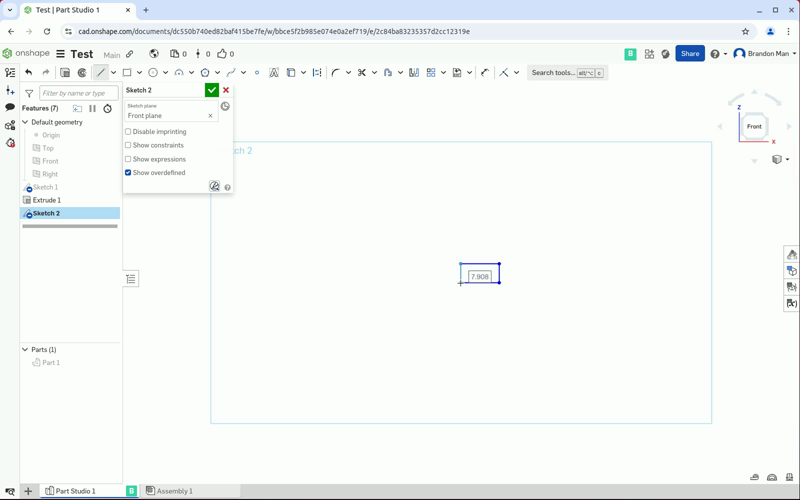
key(esc)
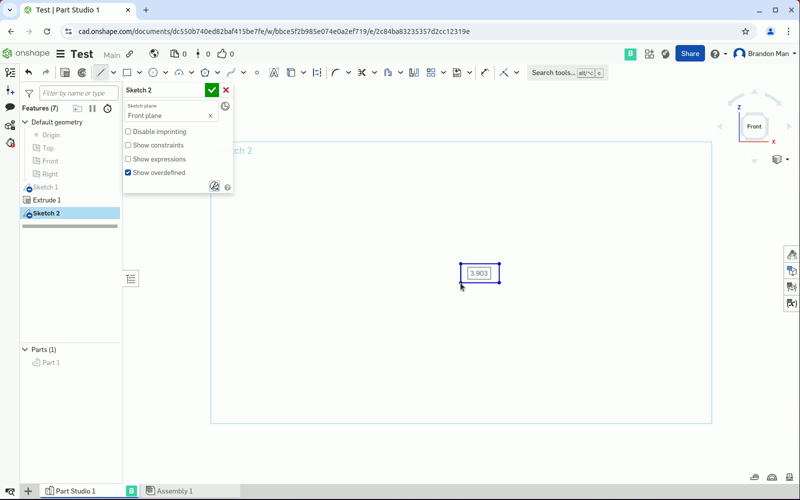
mouse_move(497, 269)
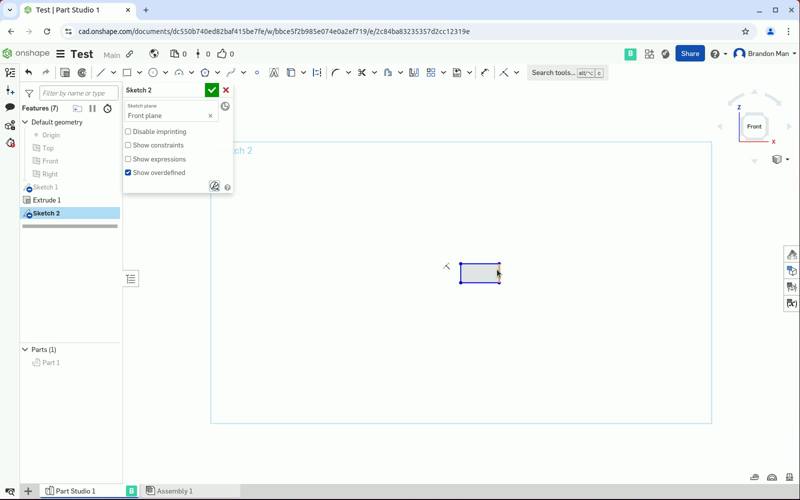
scroll(6)
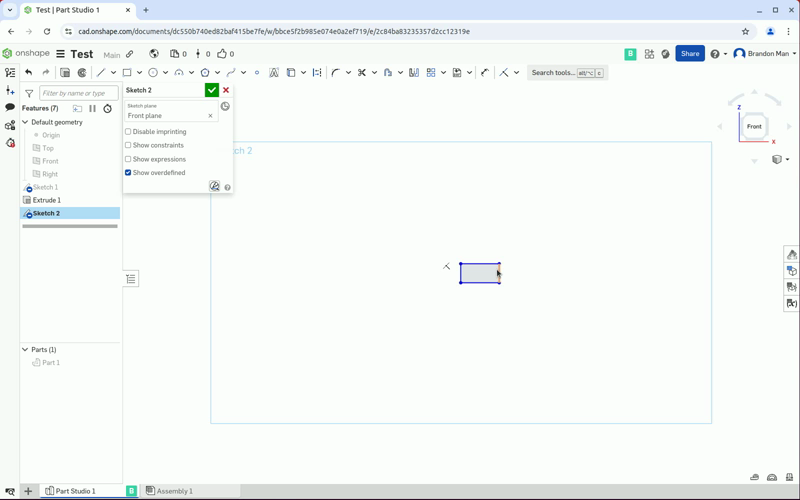
scroll(6)
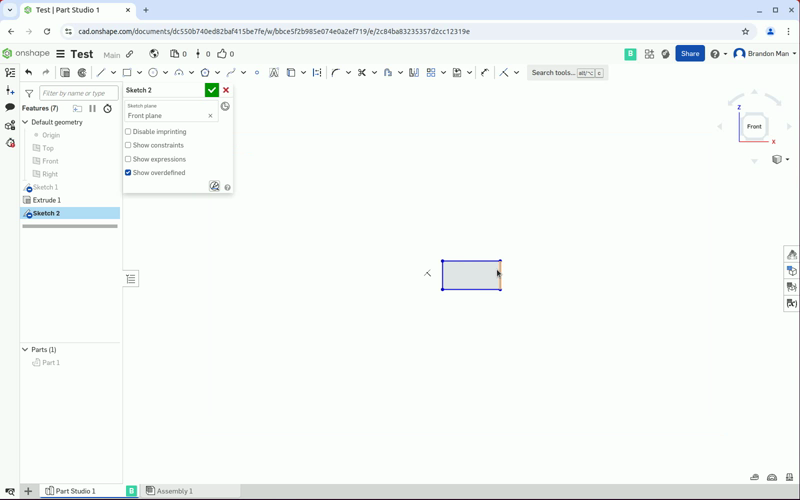
scroll(6)
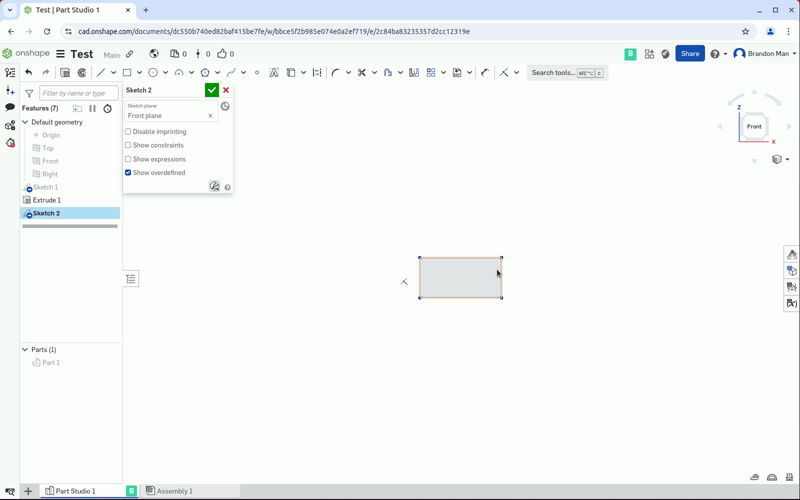
scroll(6)
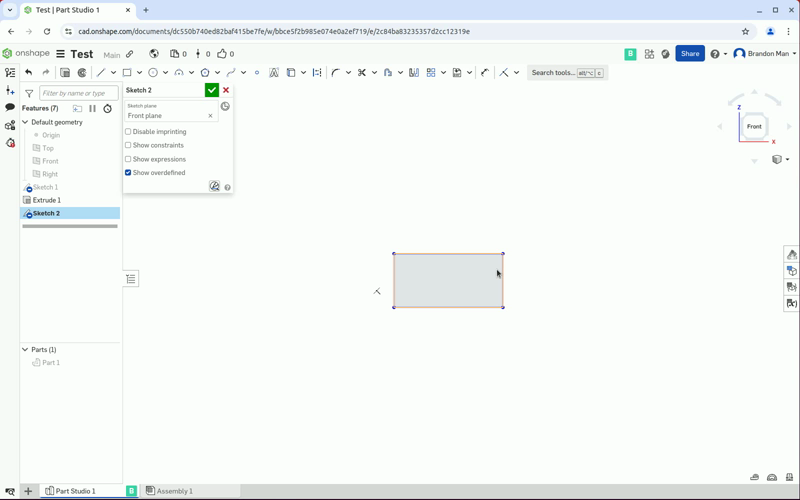
scroll(6)
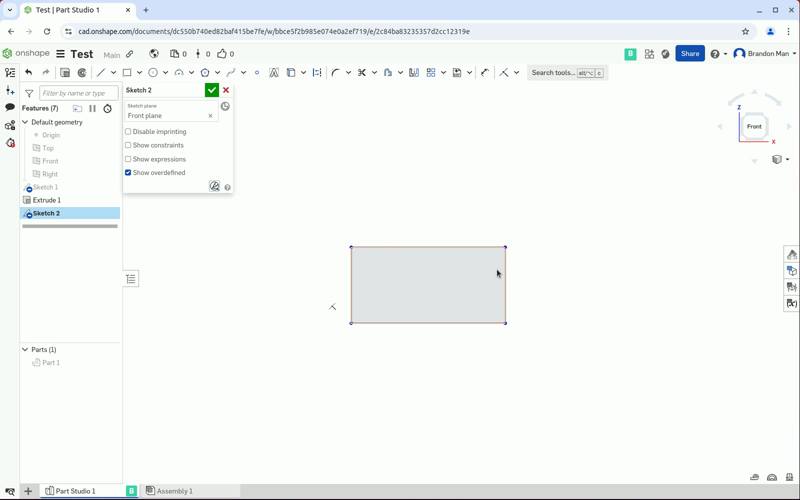
scroll(6)
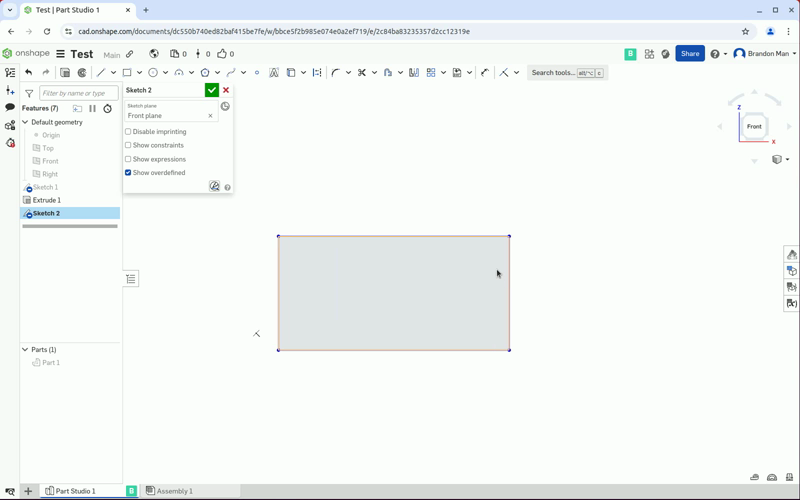
scroll(6)
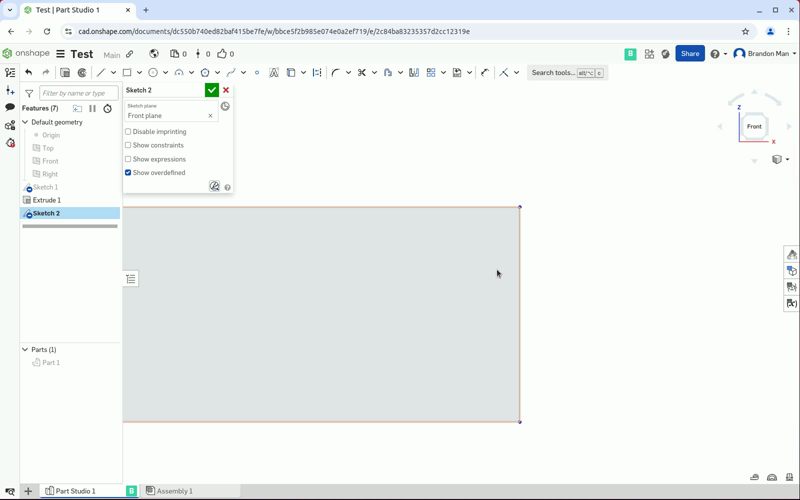
click(497, 269)
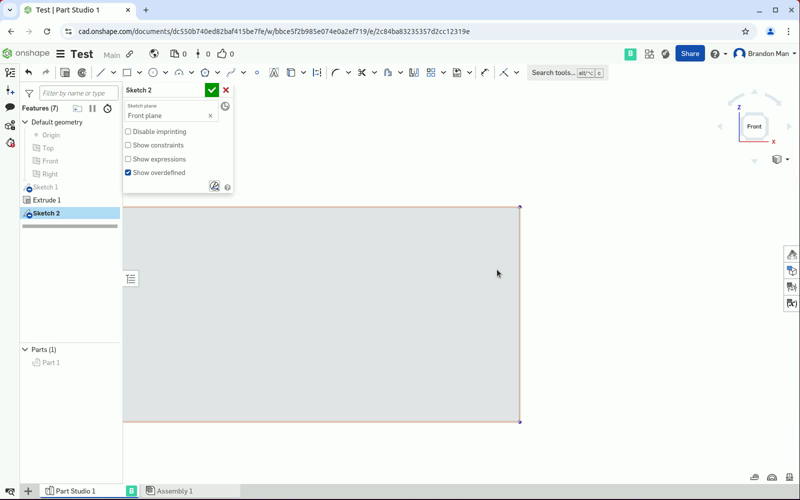
scroll(-6)
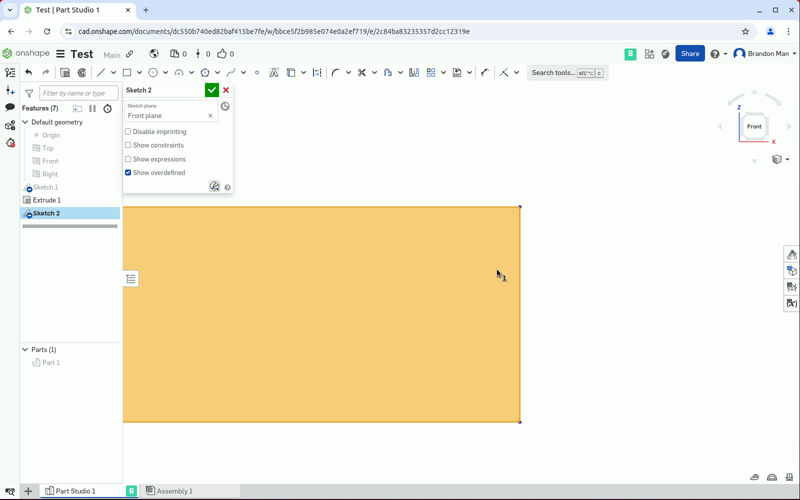
scroll(-6)
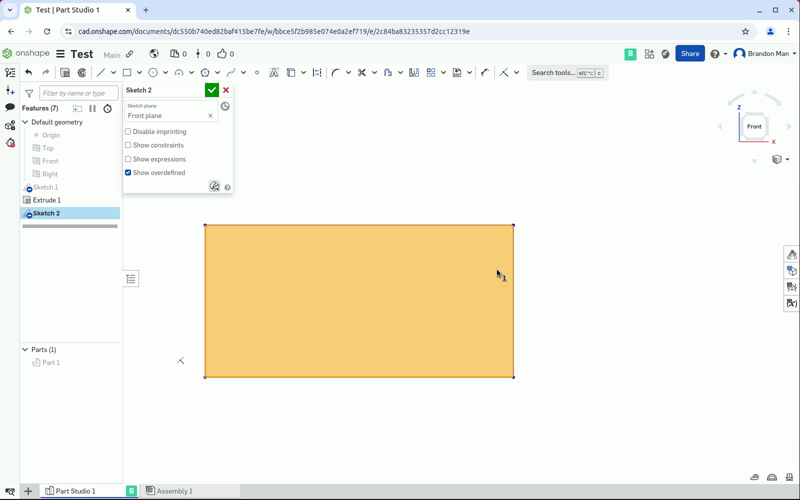
scroll(-6)
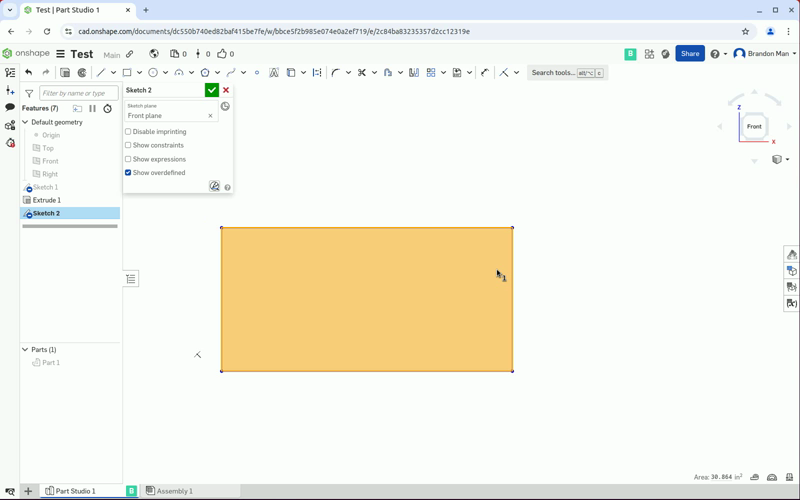
scroll(-6)
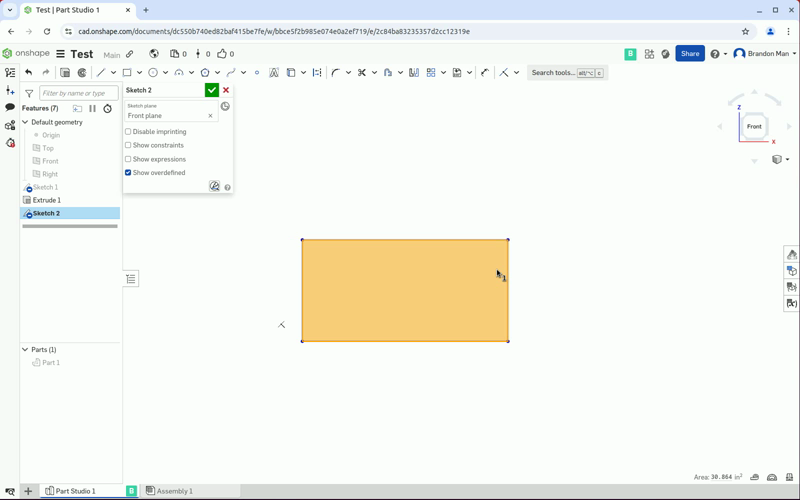
scroll(-6)
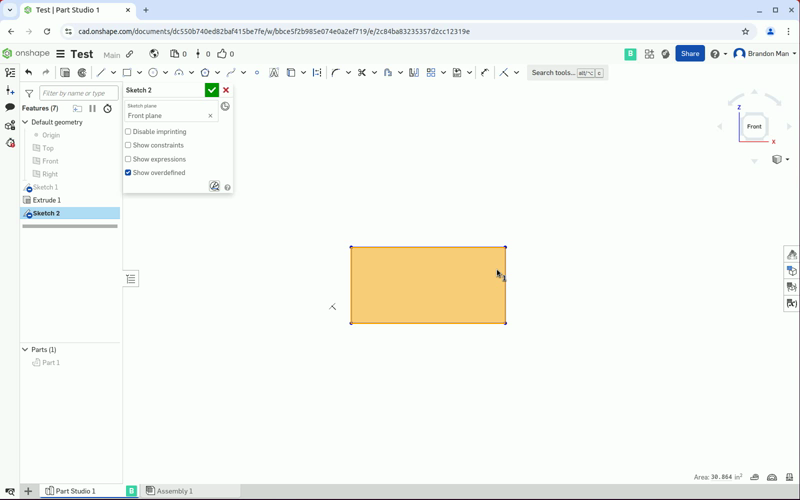
scroll(-6)
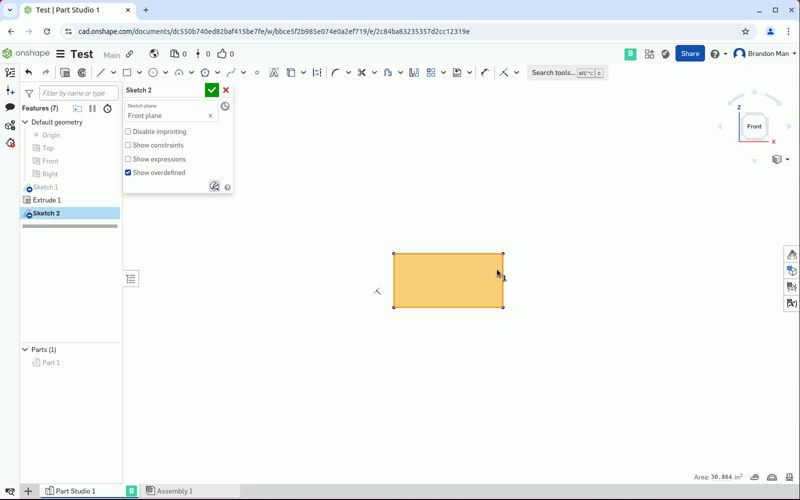
scroll(-6)
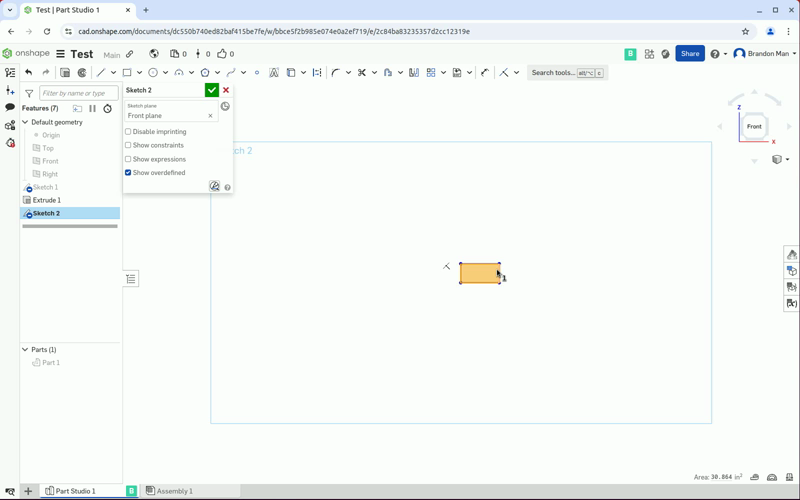
mouse_move(73, 352)
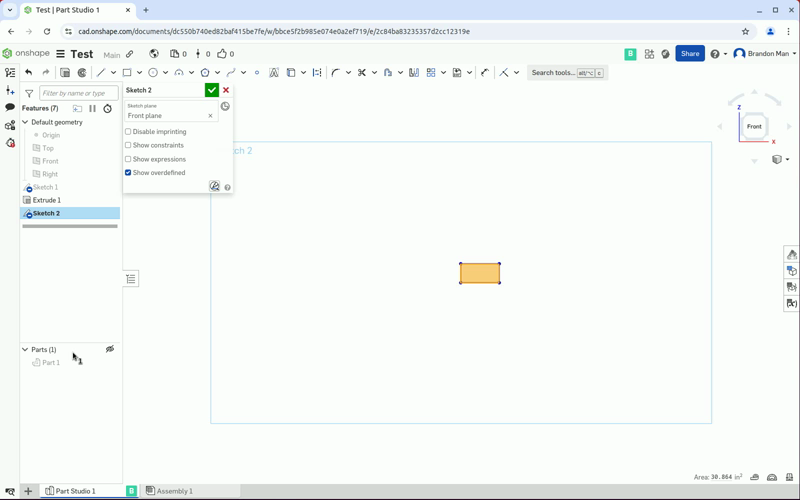
key(shift+y)
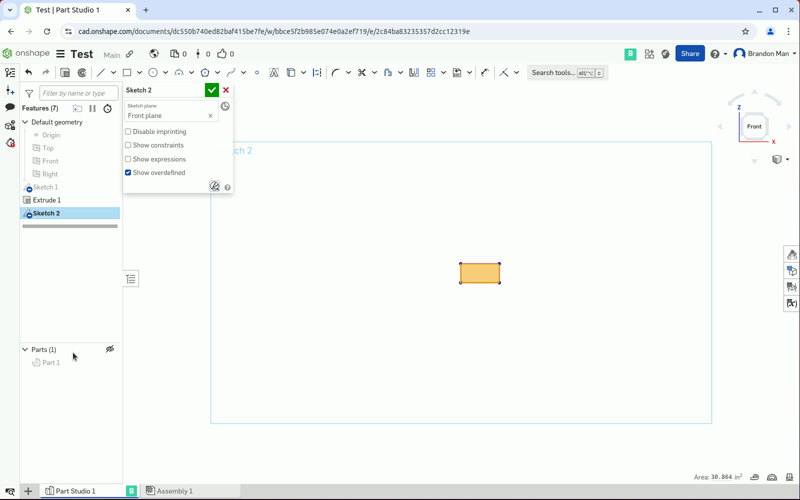
key(shift+e)
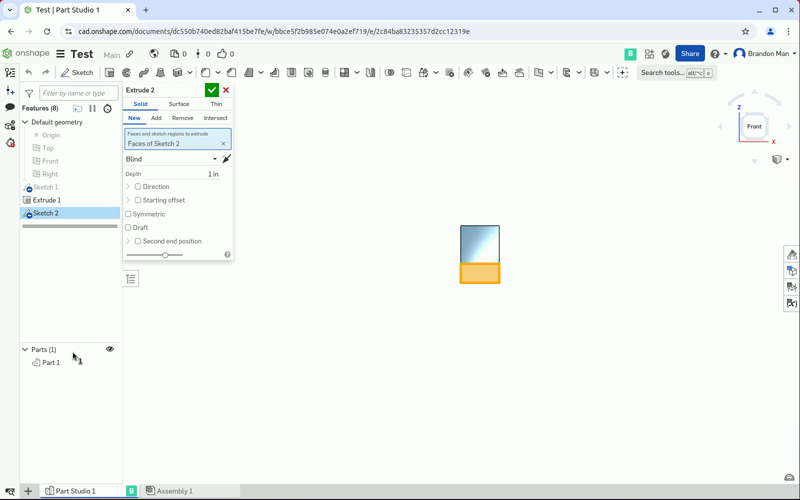
mouse_move(143, 106)
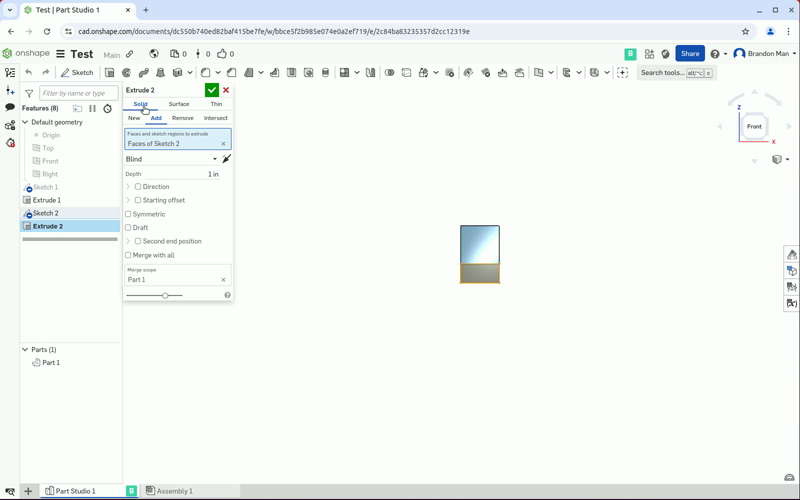
click(143, 106)
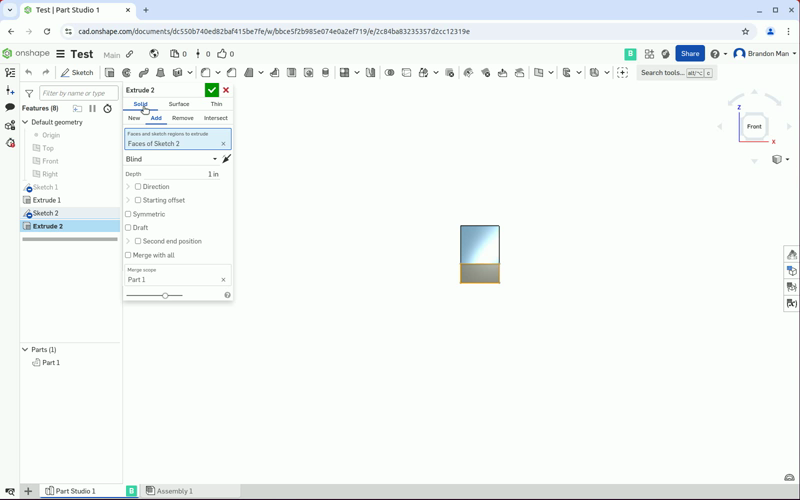
mouse_move(137, 120)
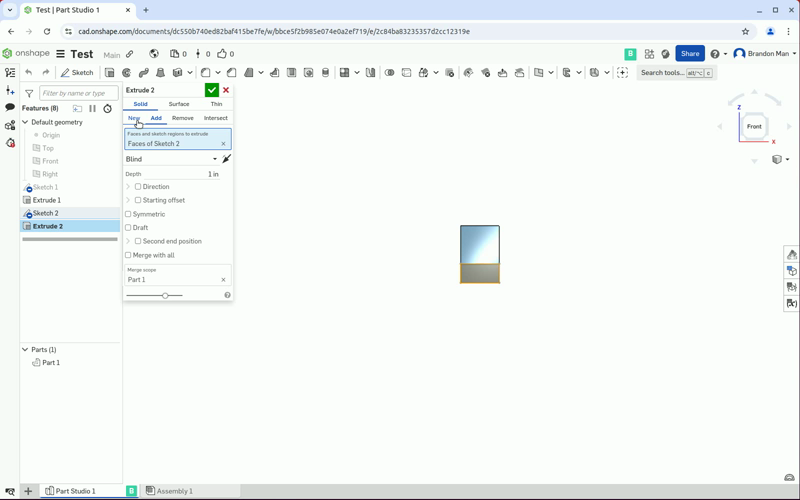
click(137, 120)
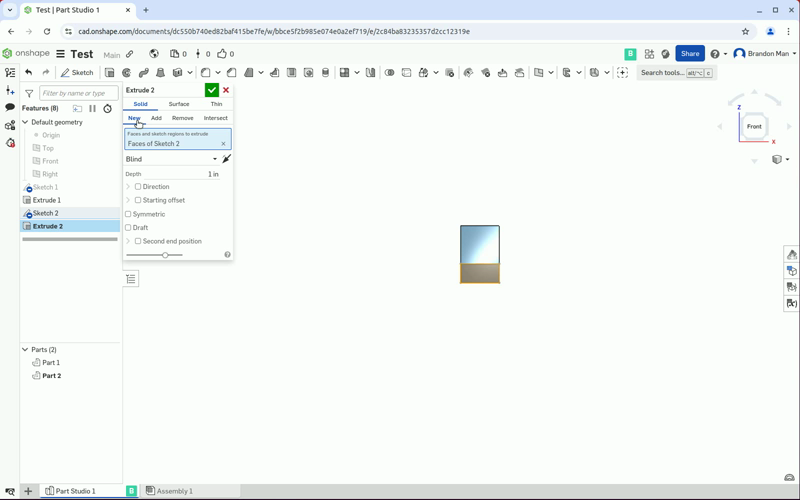
key(tab, 4)
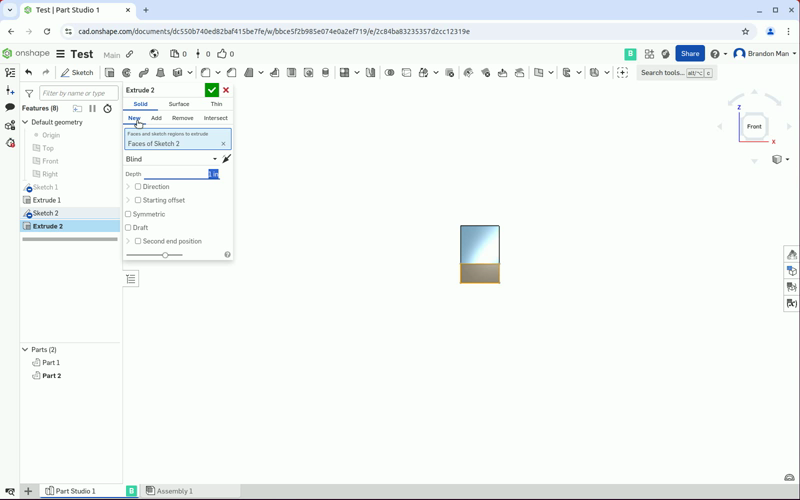
text(7.703)
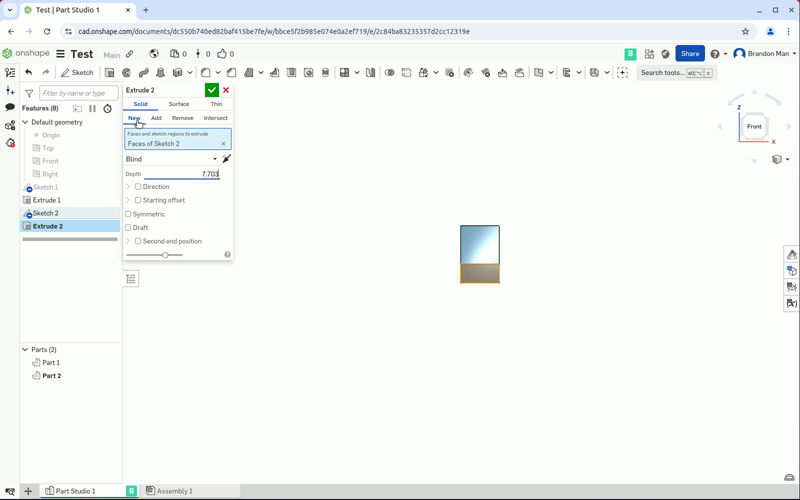
key(enter)
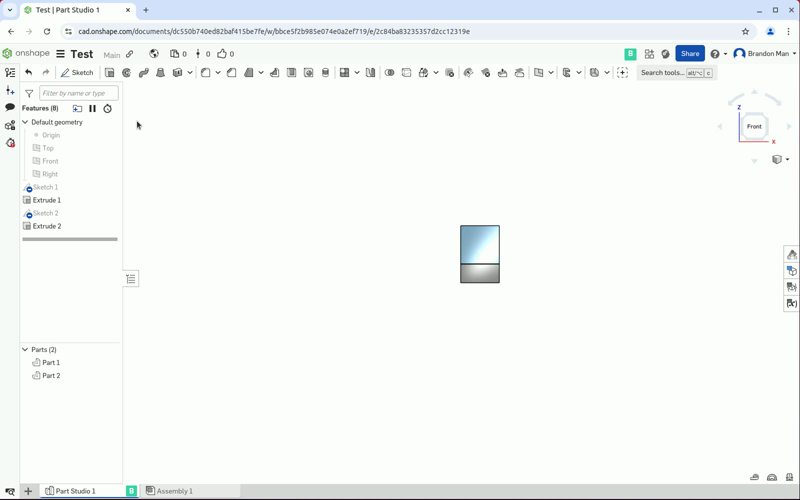
key(shift+h)
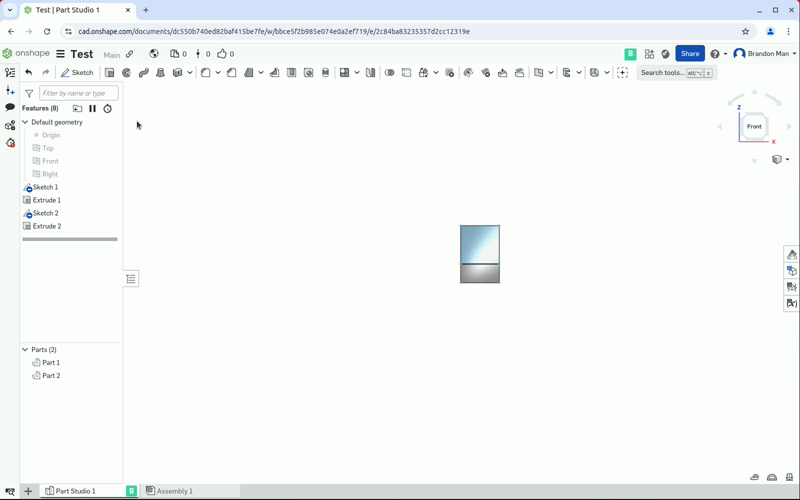
key(shift+h)
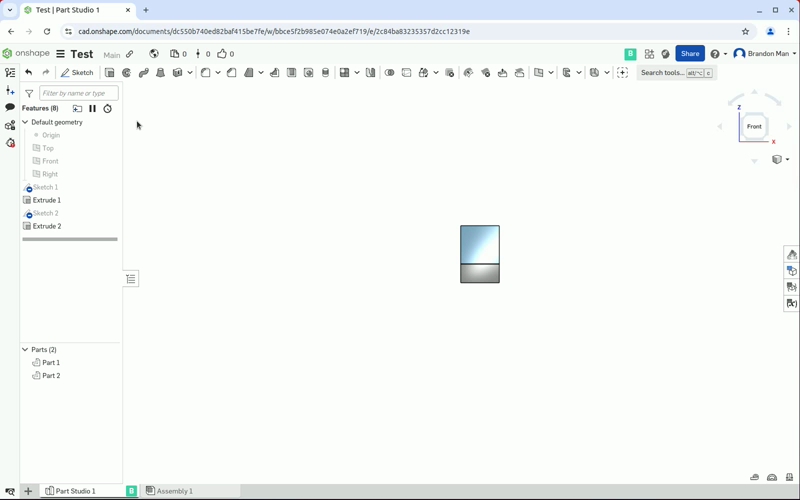
mouse_move(73, 189)
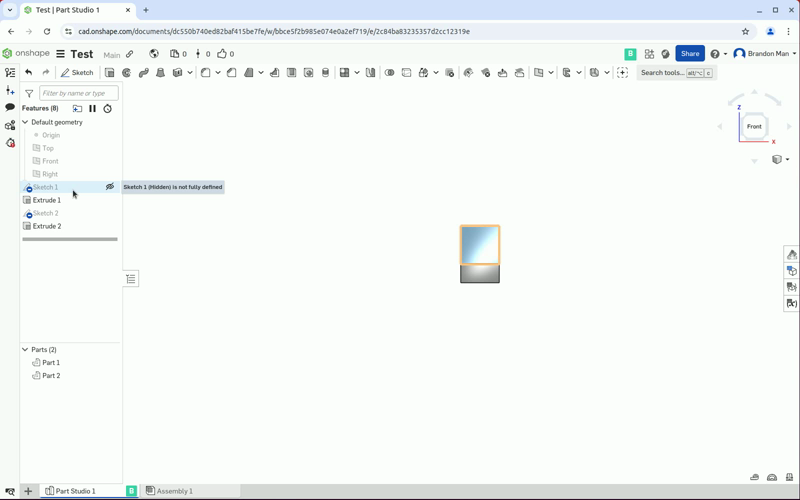
click(73, 189)
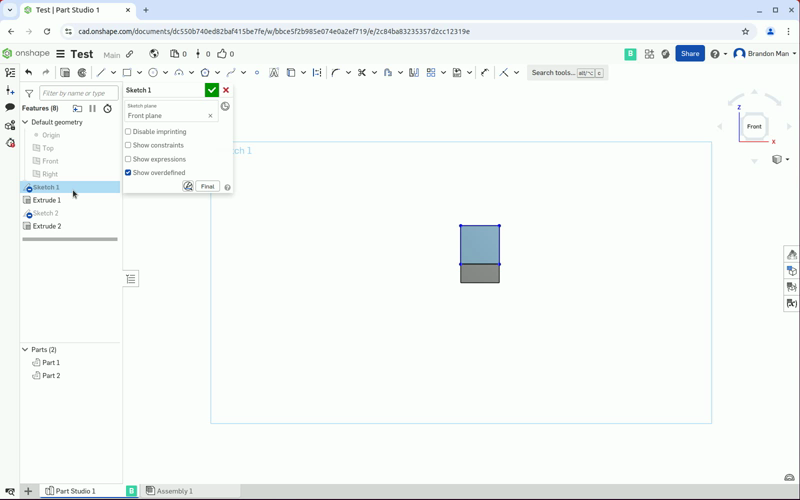
mouse_move(229, 92)
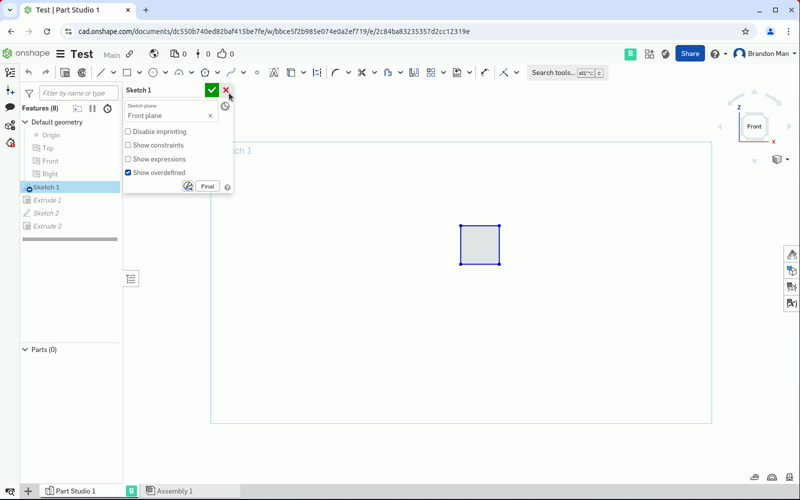
click(229, 92)
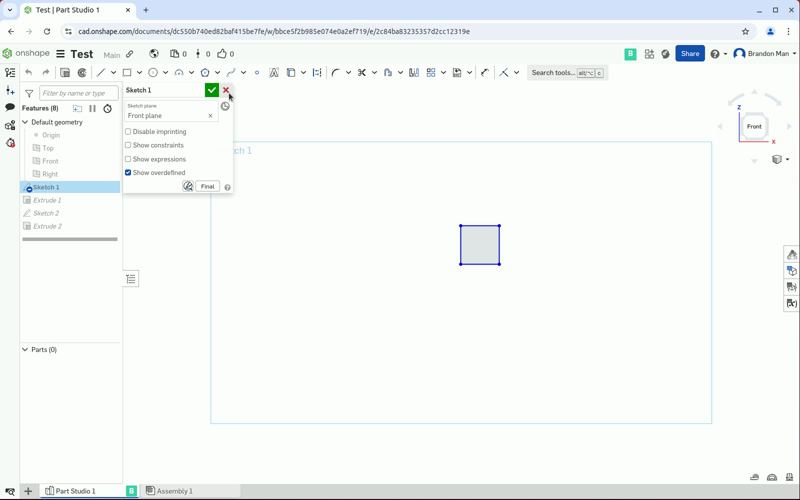
key(shift+s)
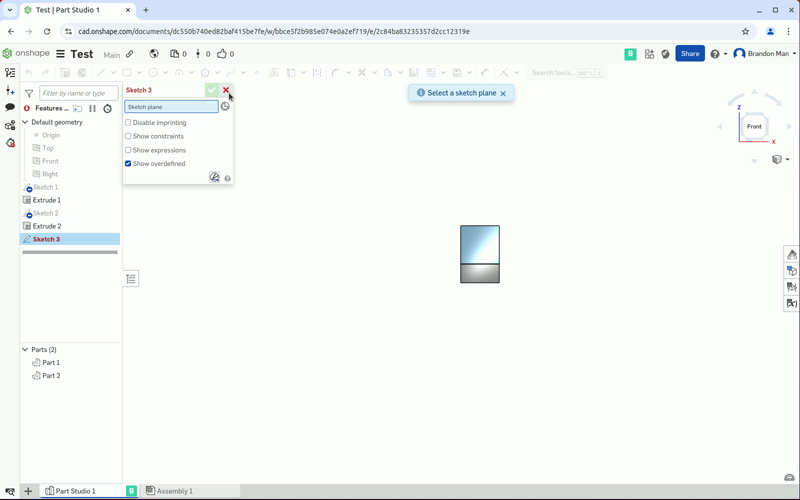
mouse_move(73, 163)
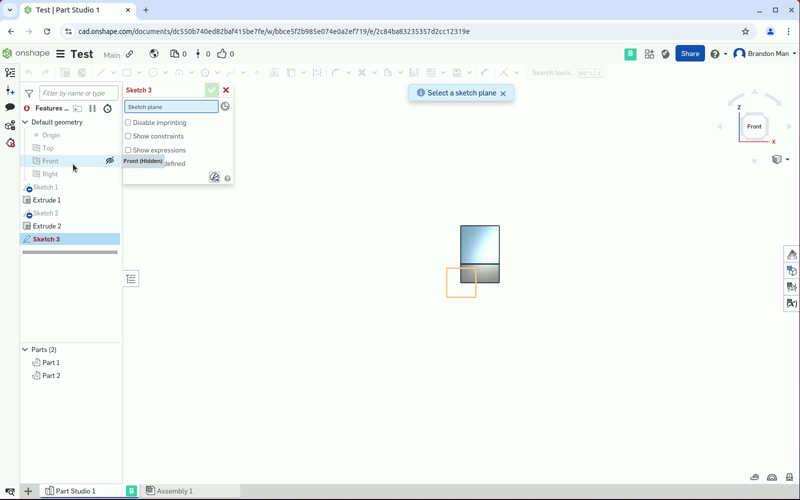
click(73, 163)
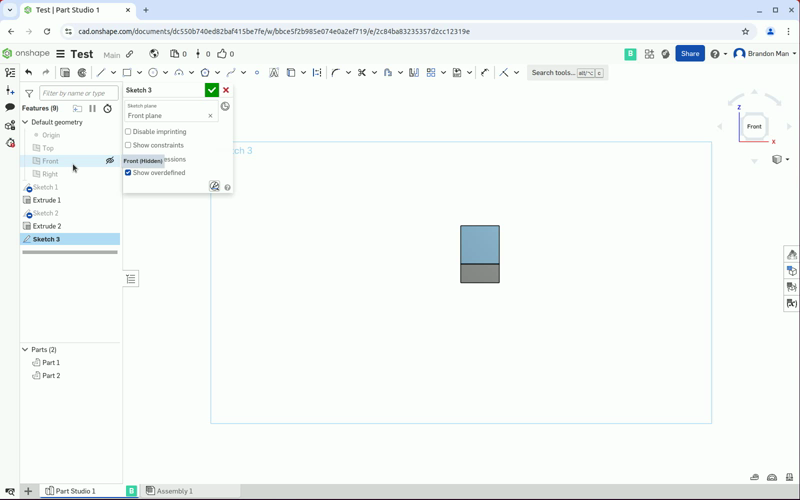
mouse_move(73, 352)
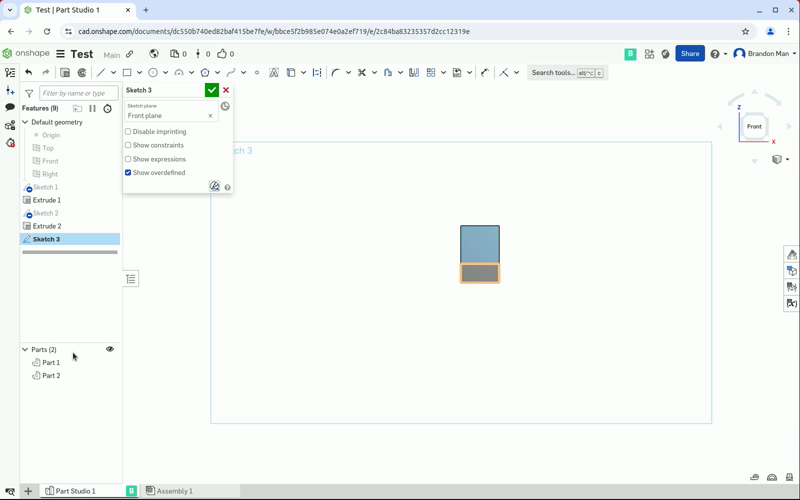
key(y)
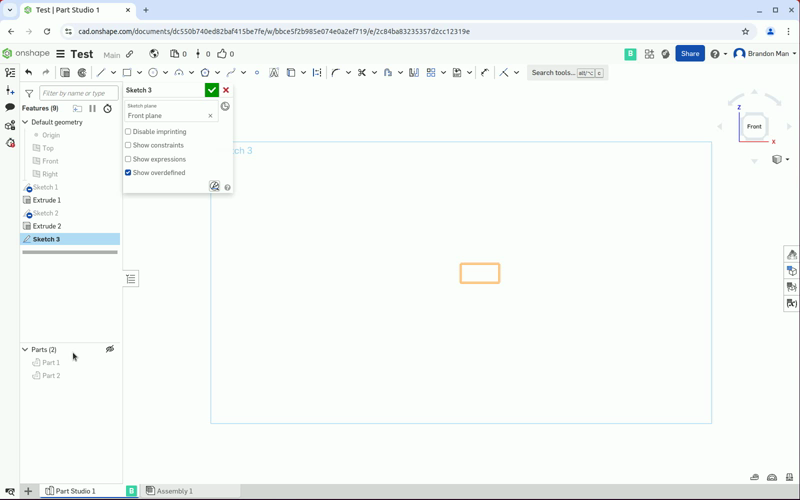
key(l)
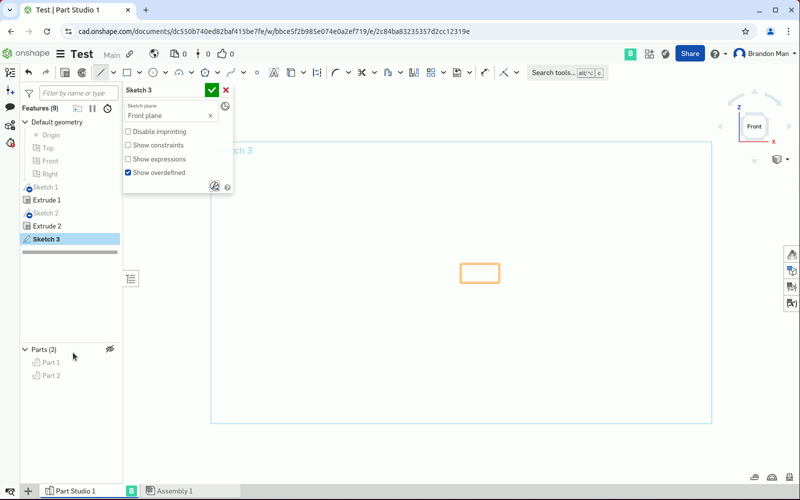
key_down(shift)
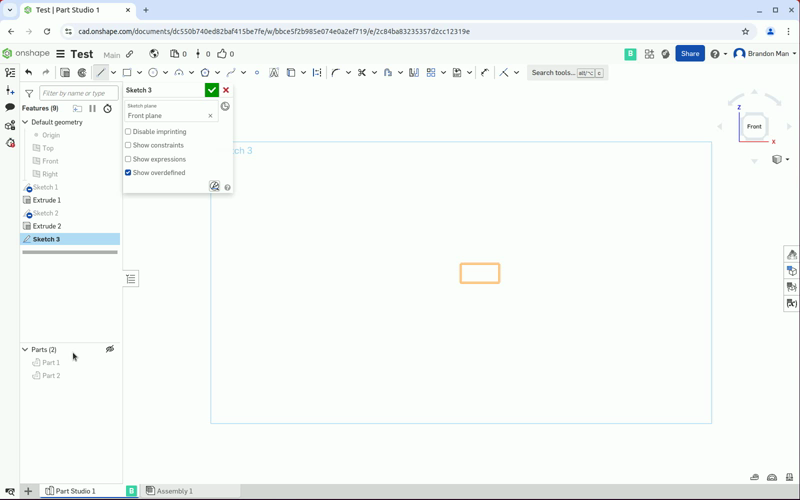
mouse_move(498, 282)
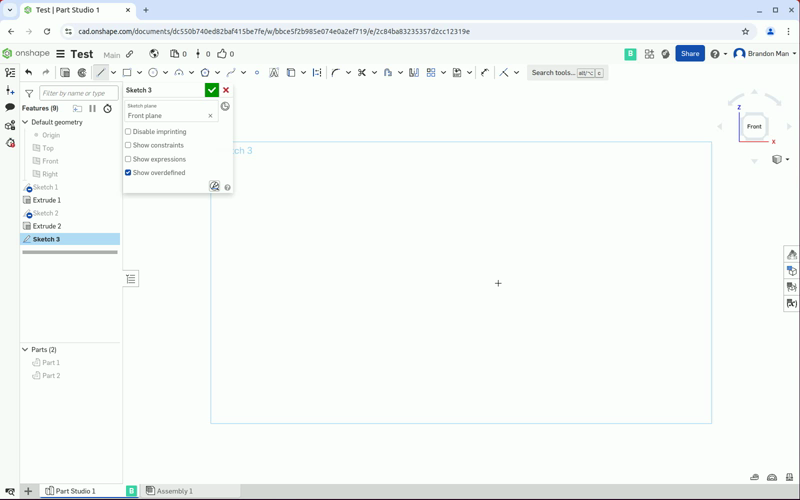
click(498, 282)
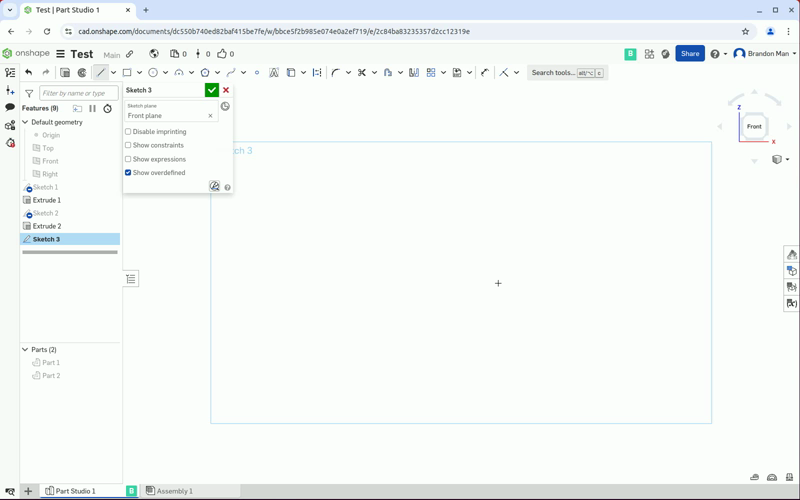
key_up(shift)
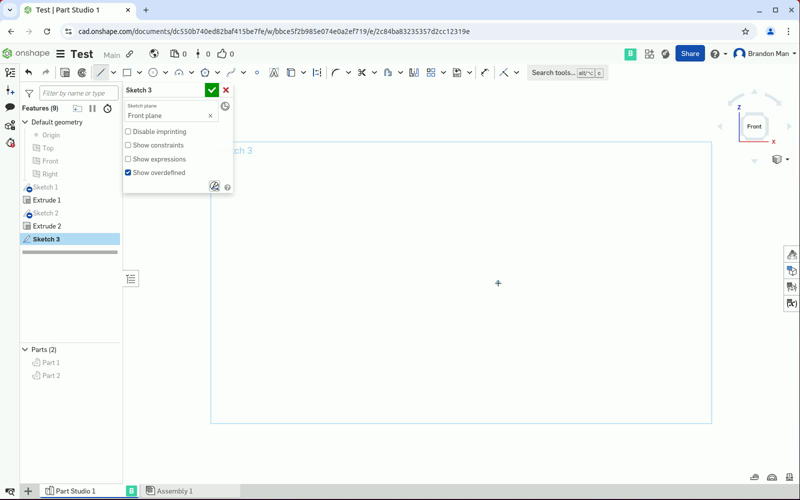
key_down(shift)
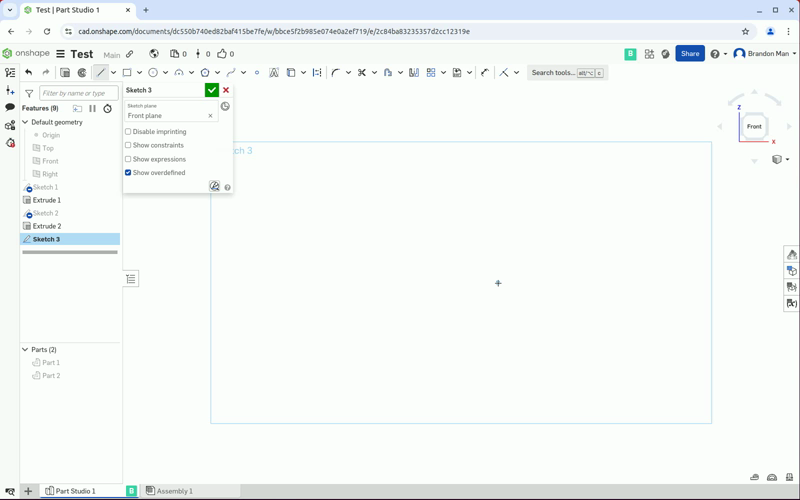
mouse_move(573, 282)
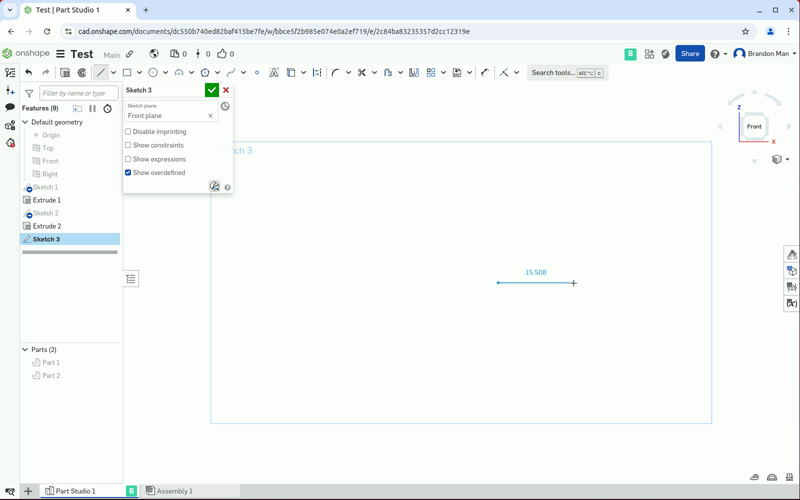
click(573, 282)
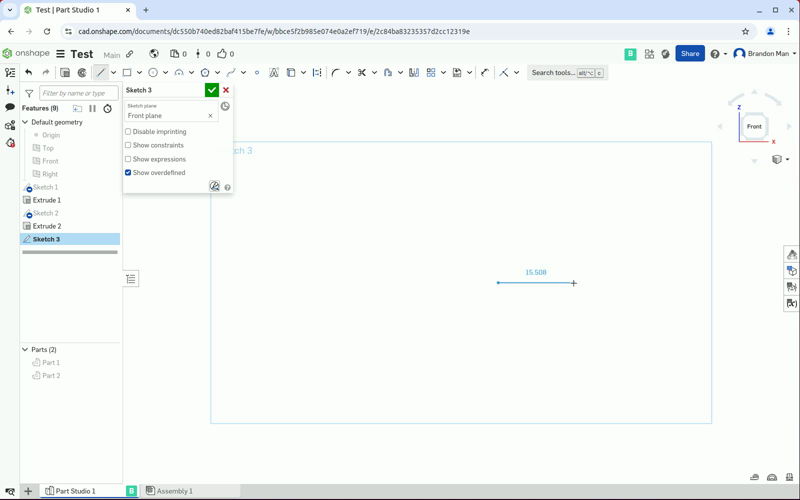
key_up(shift)
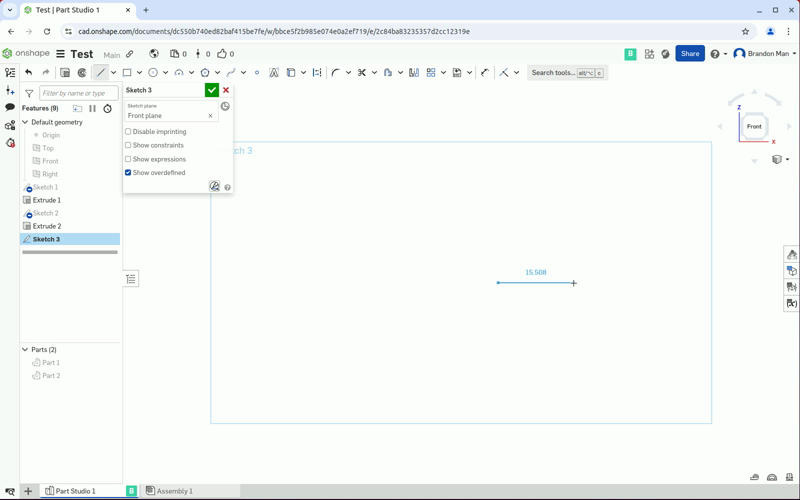
key_down(shift)
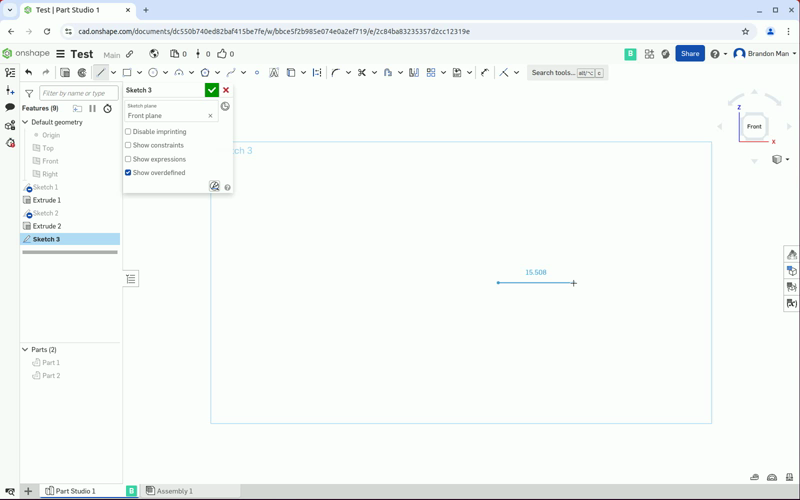
mouse_move(589, 282)
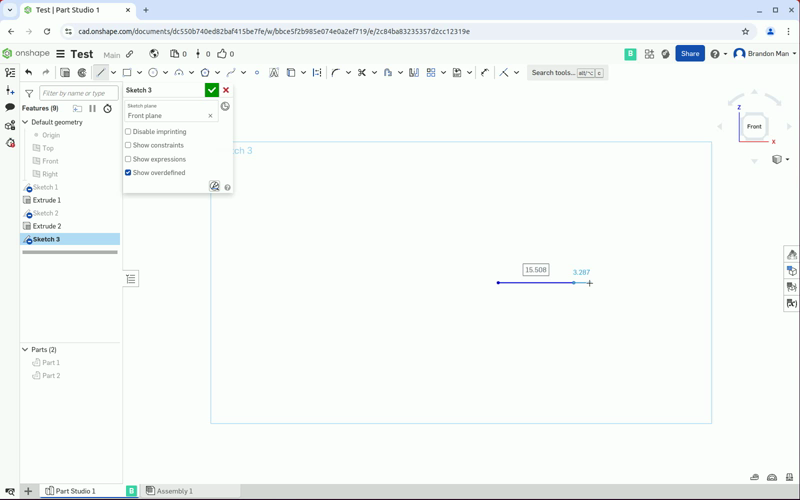
mouse_move(573, 264)
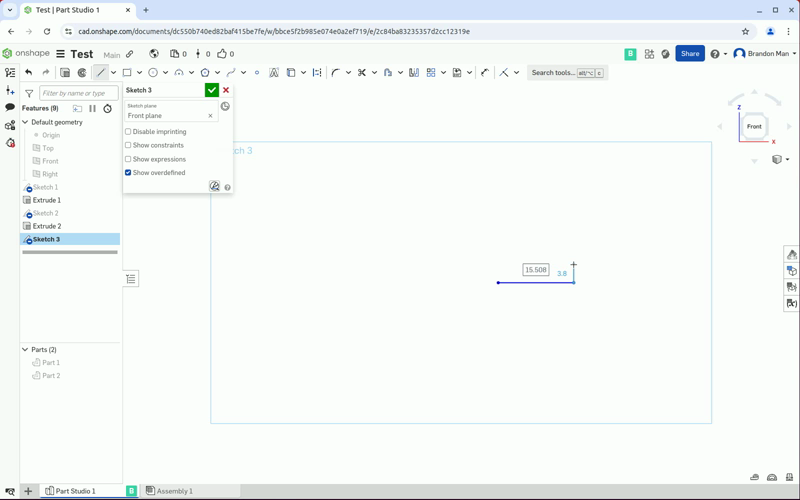
click(573, 264)
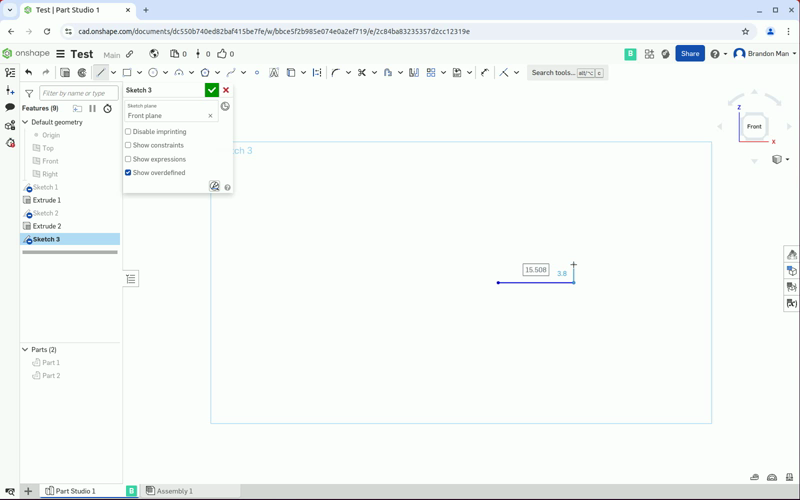
key_up(shift)
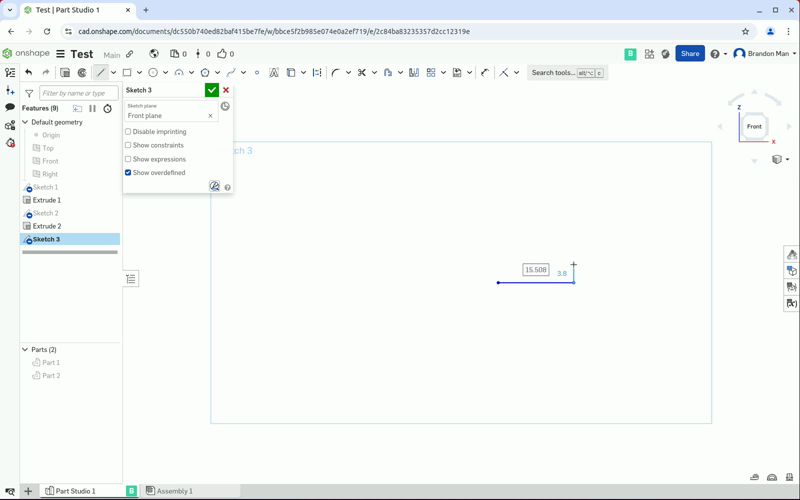
key_down(shift)
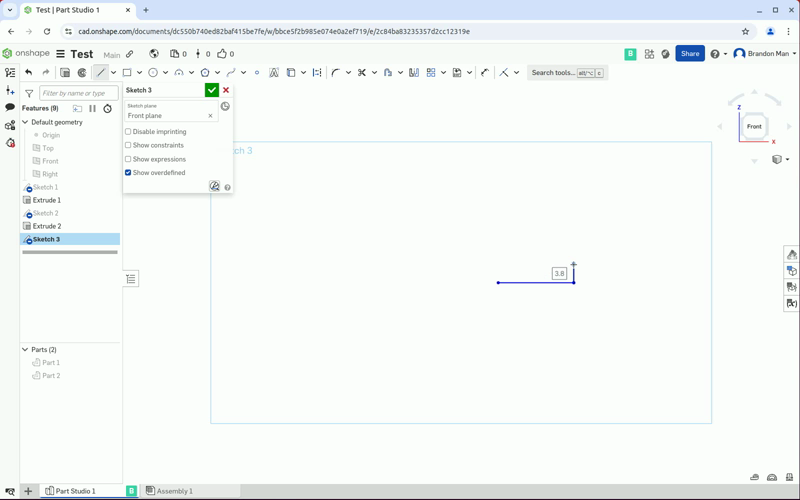
mouse_move(498, 264)
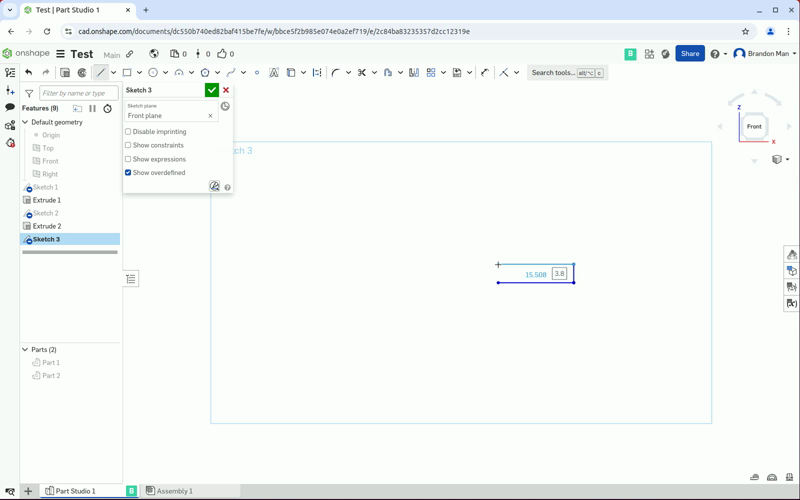
click(498, 264)
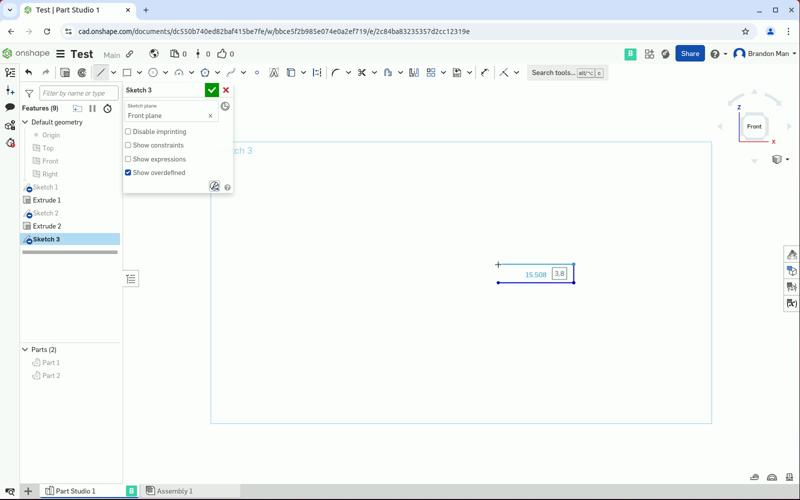
key_up(shift)
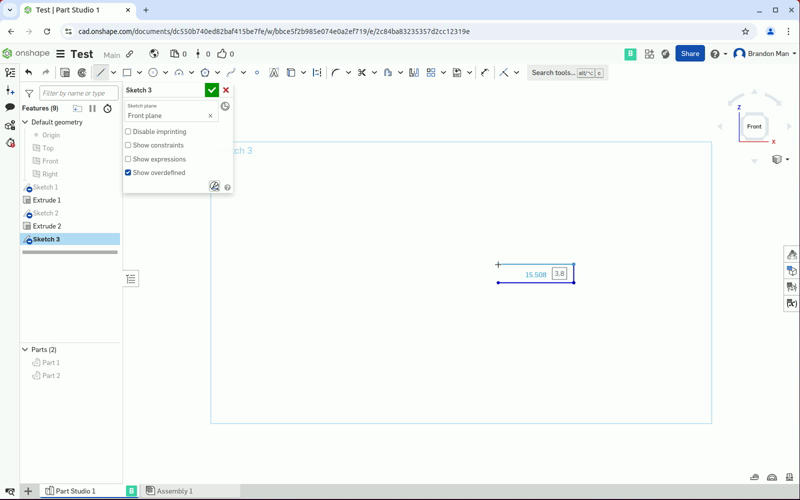
mouse_move(528, 264)
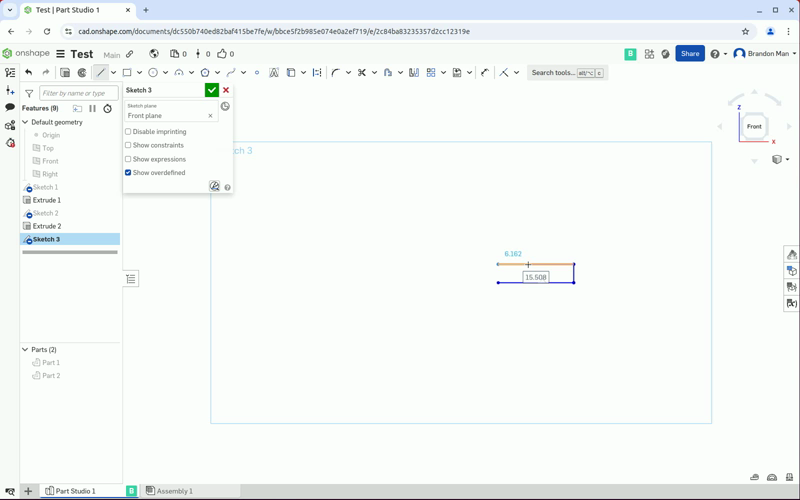
key_down(shift)
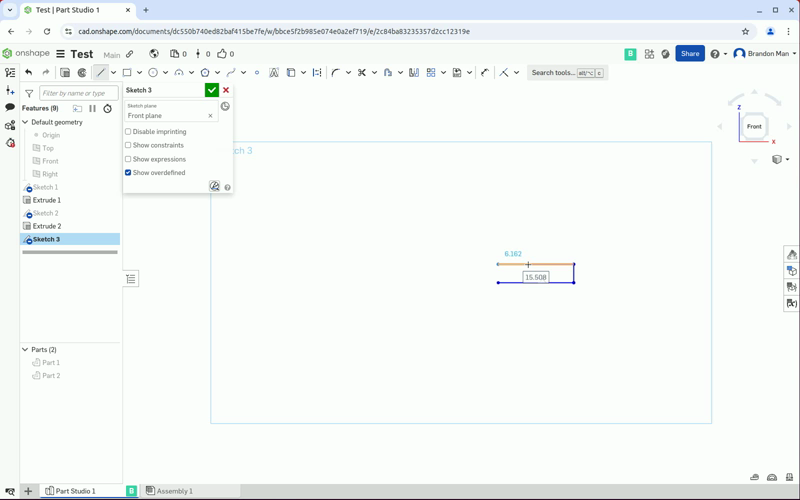
mouse_move(498, 282)
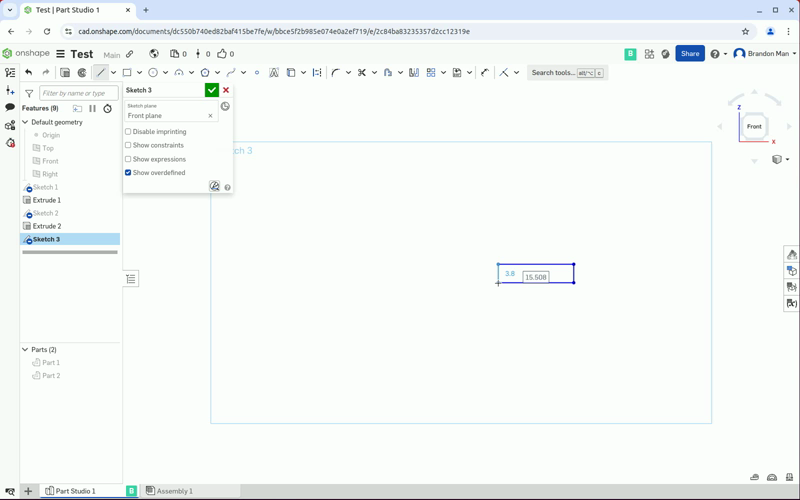
key_up(shift)
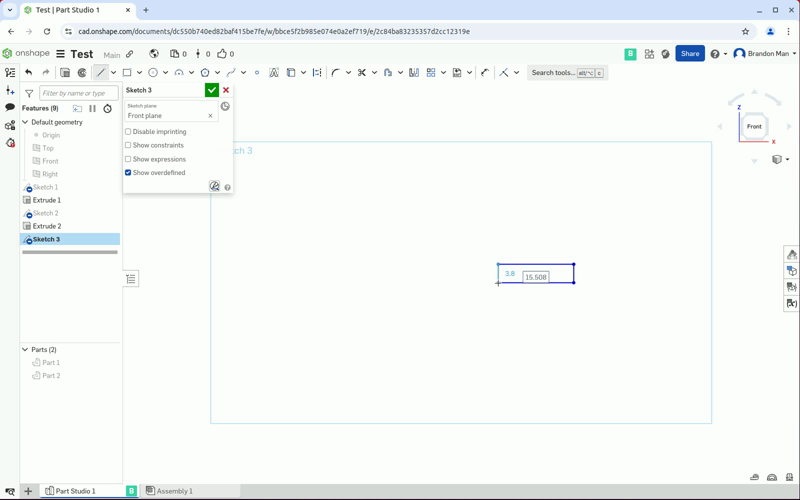
click(498, 282)
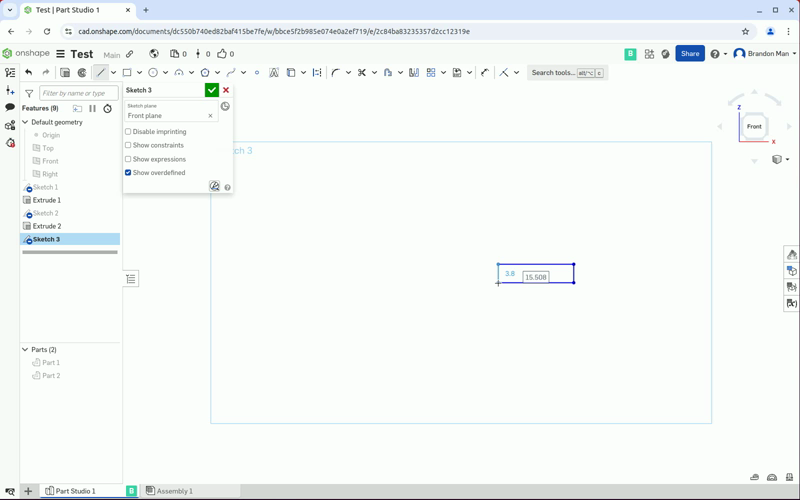
key(esc)
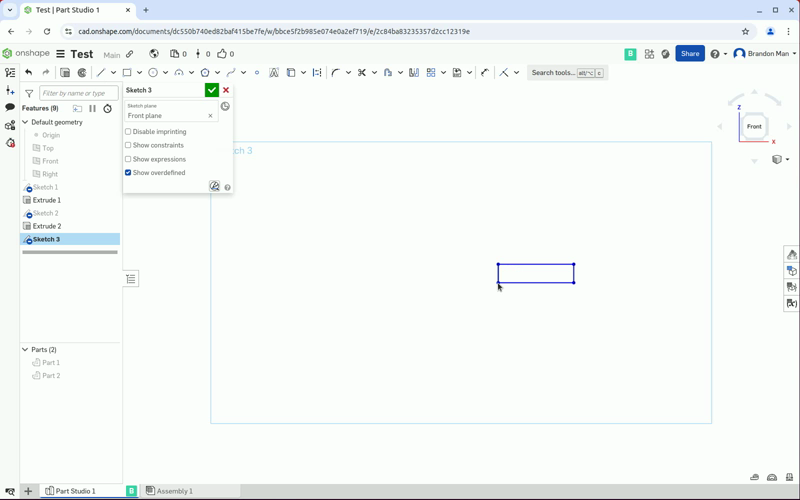
mouse_move(511, 279)
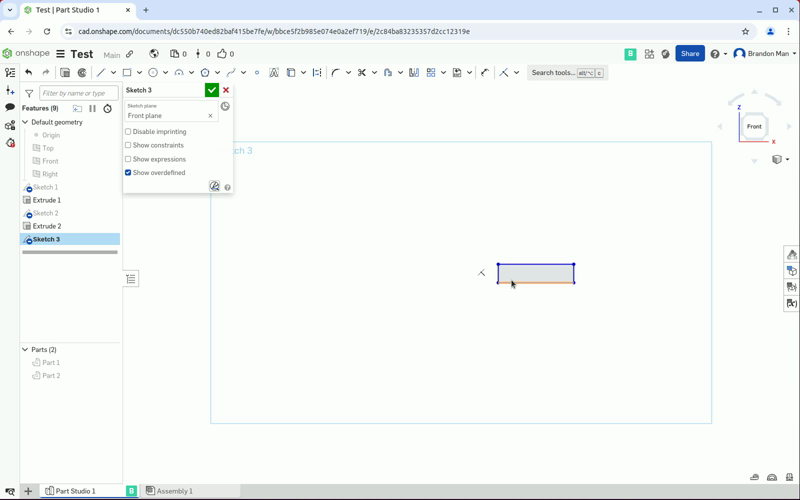
scroll(6)
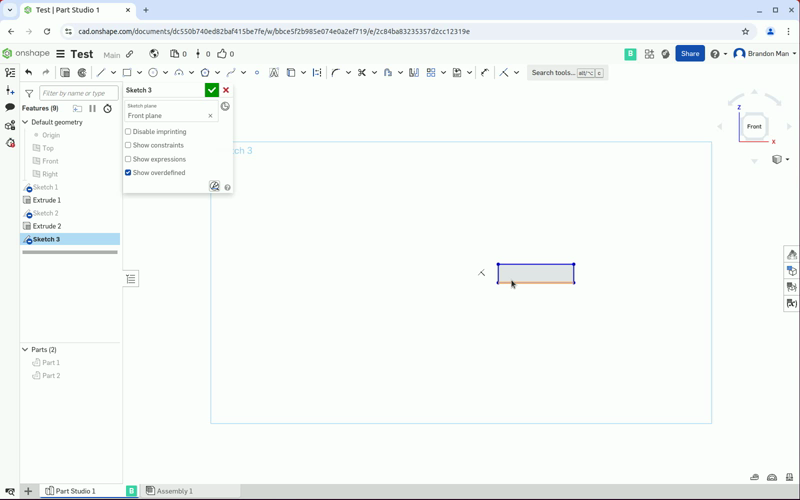
scroll(6)
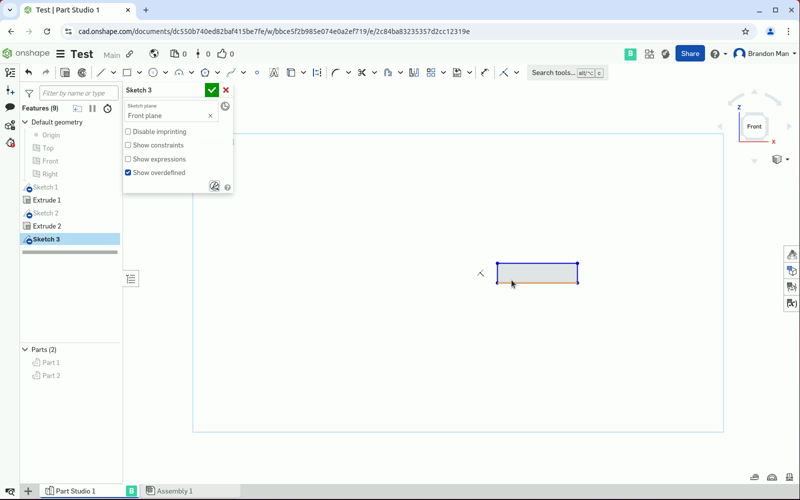
scroll(6)
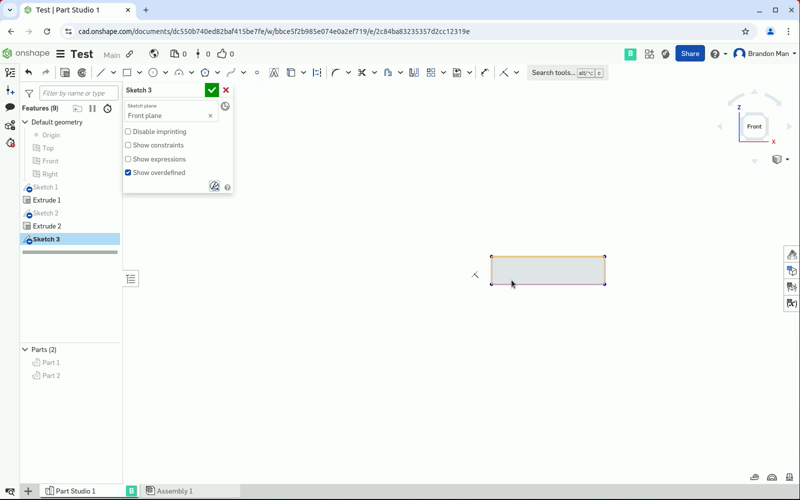
scroll(6)
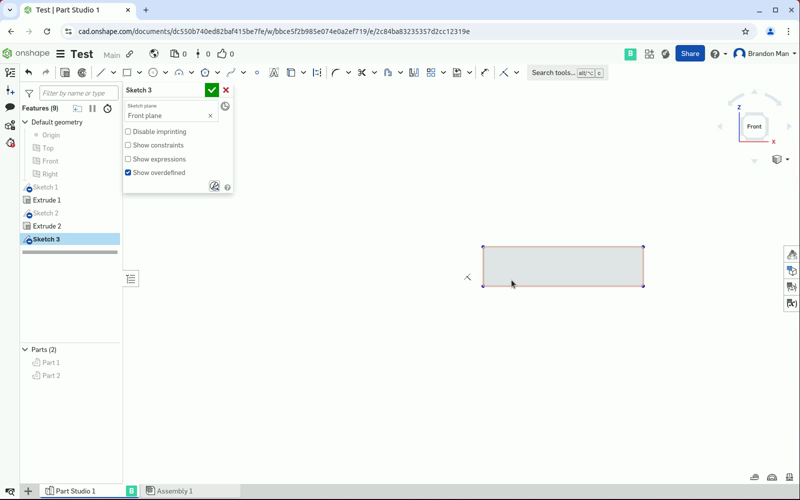
scroll(6)
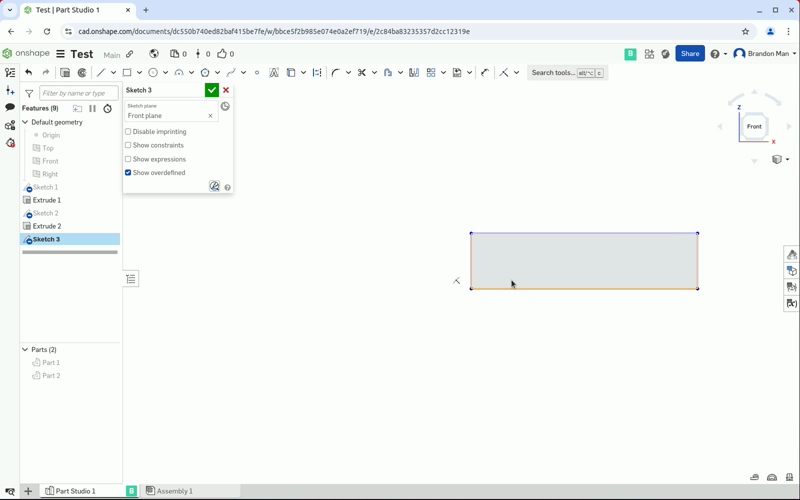
scroll(6)
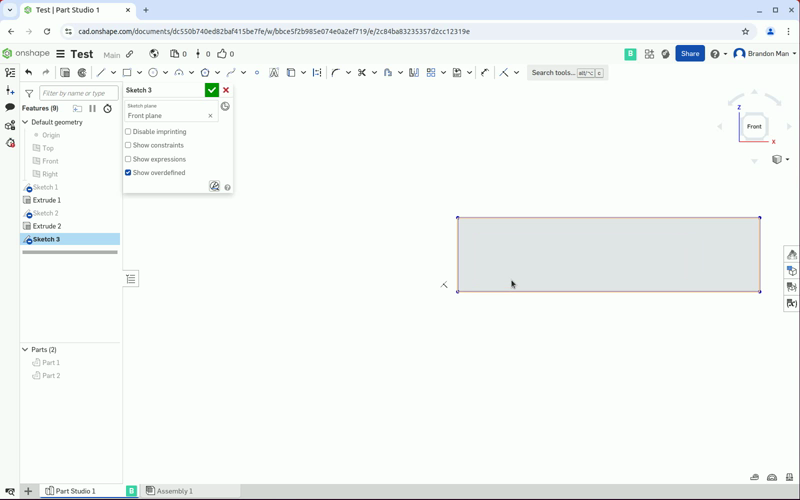
scroll(6)
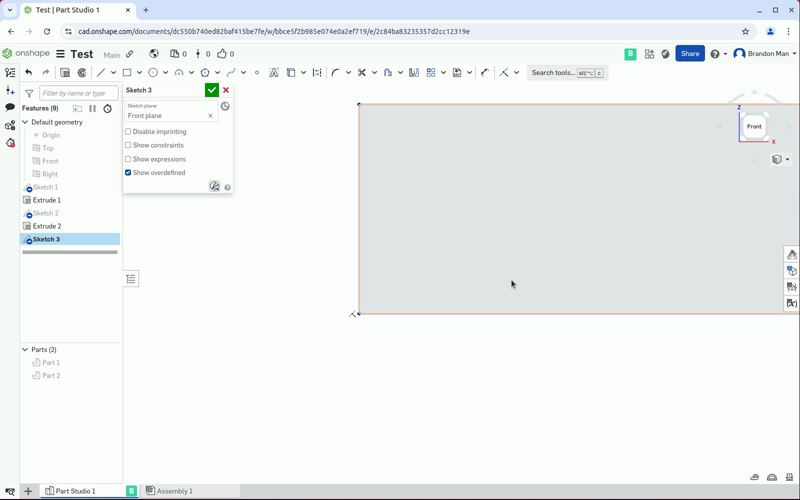
click(511, 279)
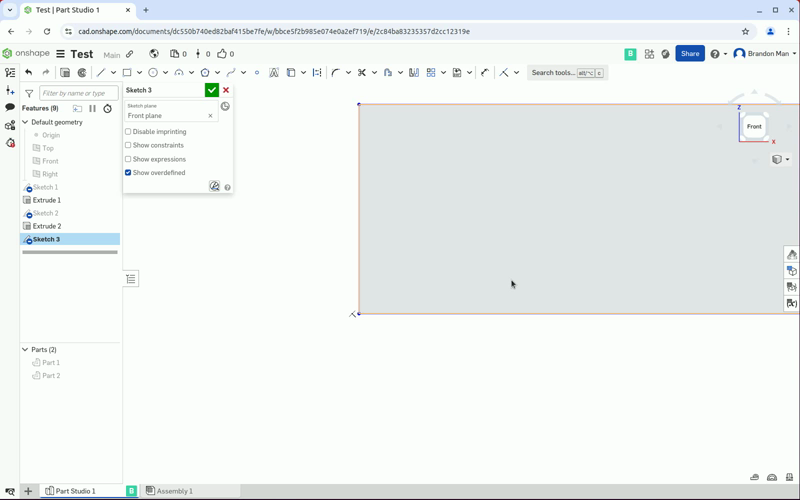
scroll(-6)
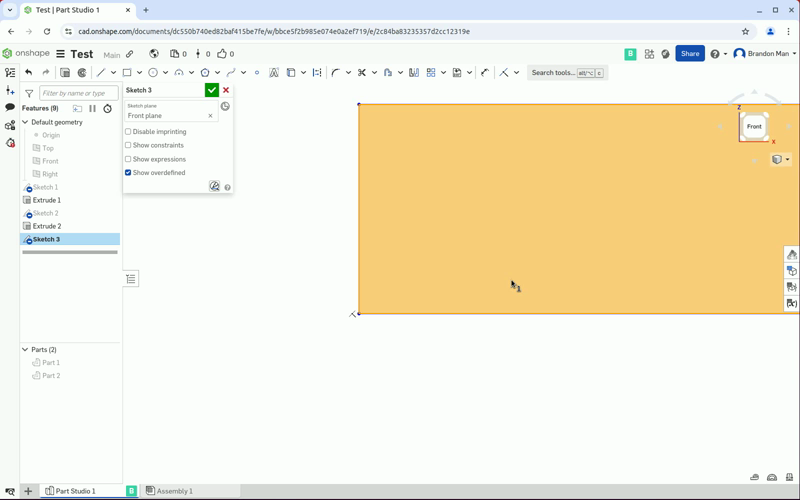
scroll(-6)
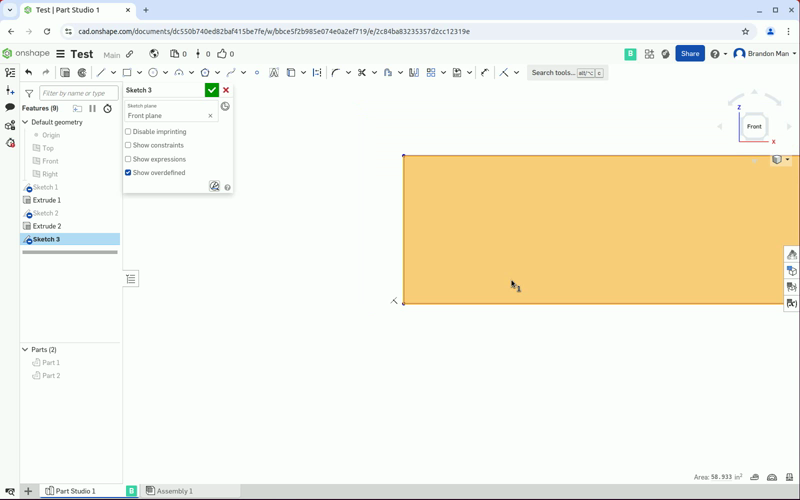
scroll(-6)
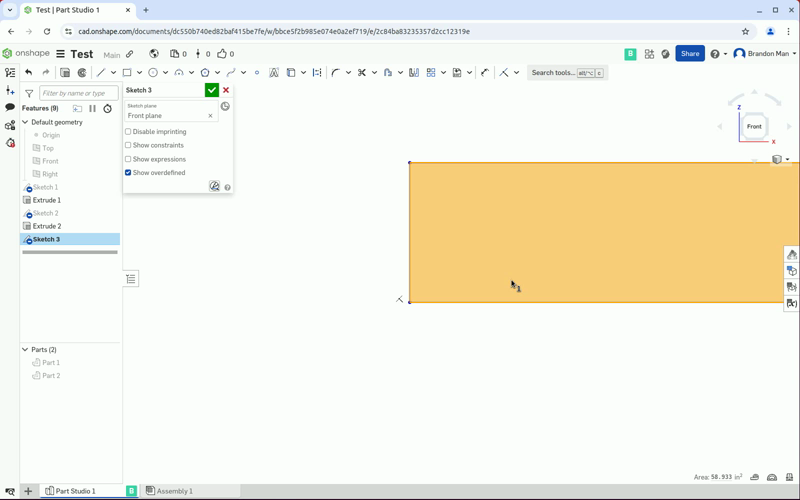
scroll(-6)
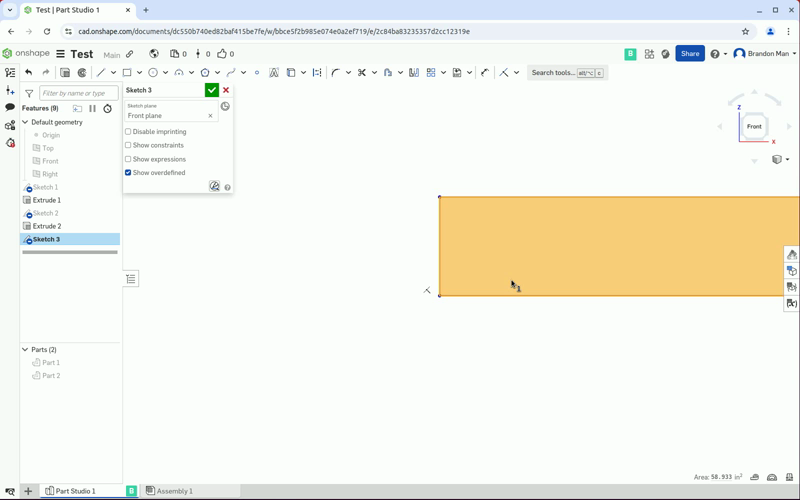
scroll(-6)
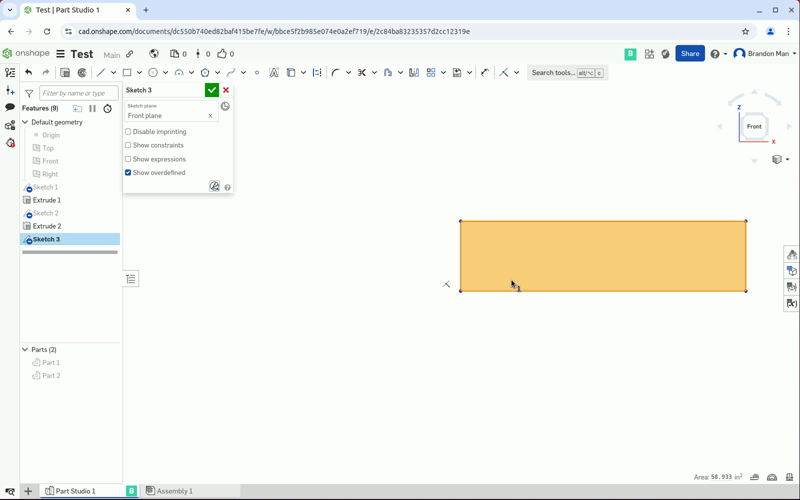
scroll(-6)
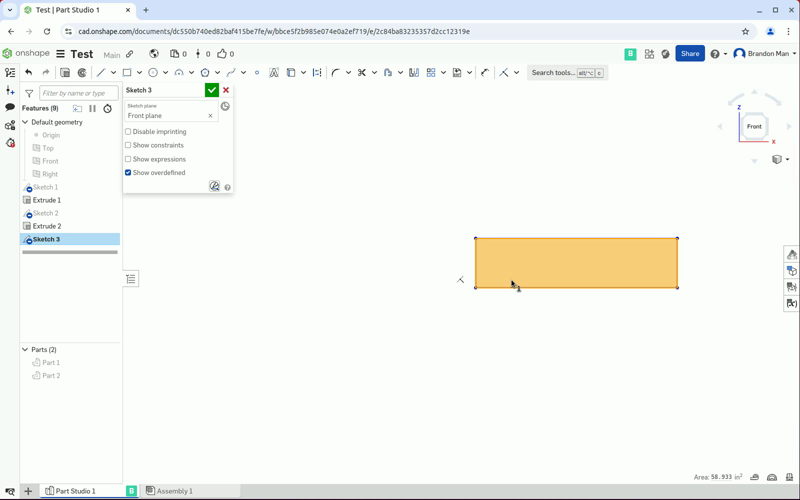
scroll(-6)
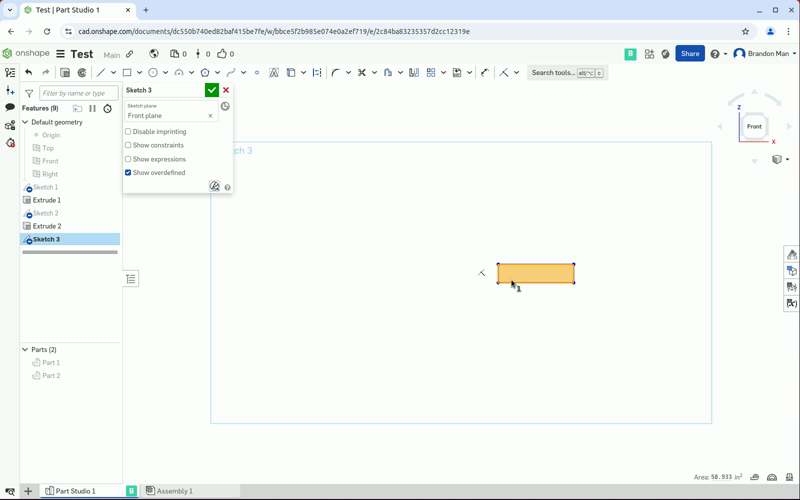
mouse_move(73, 352)
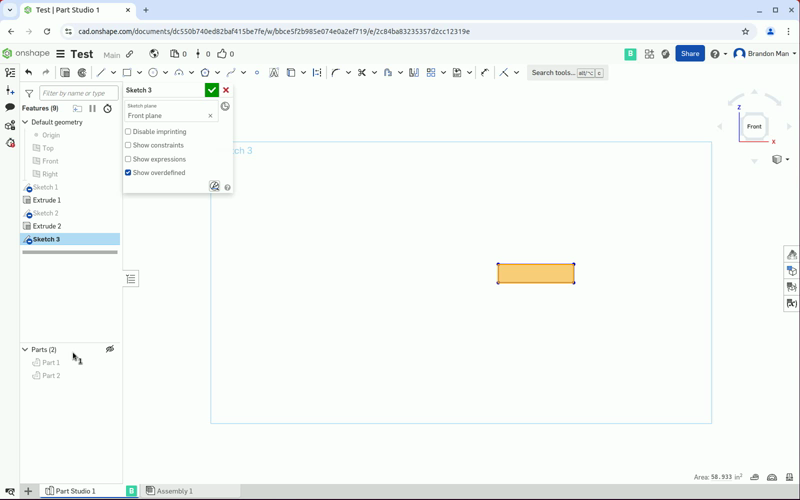
key(shift+y)
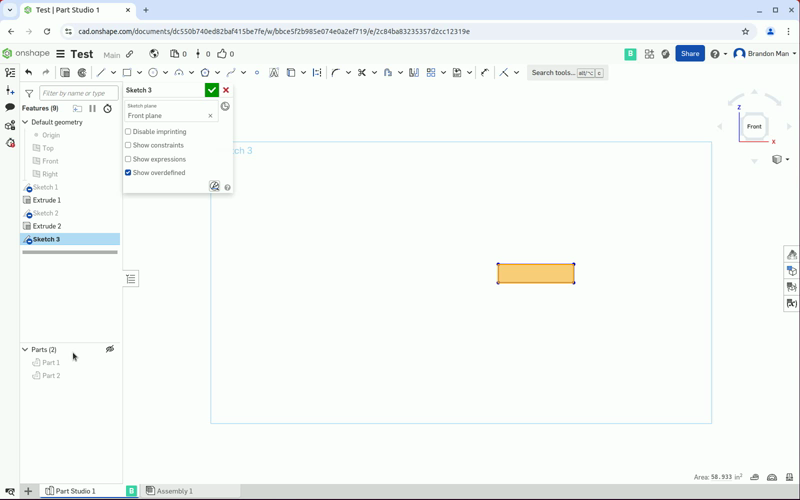
key(shift+e)
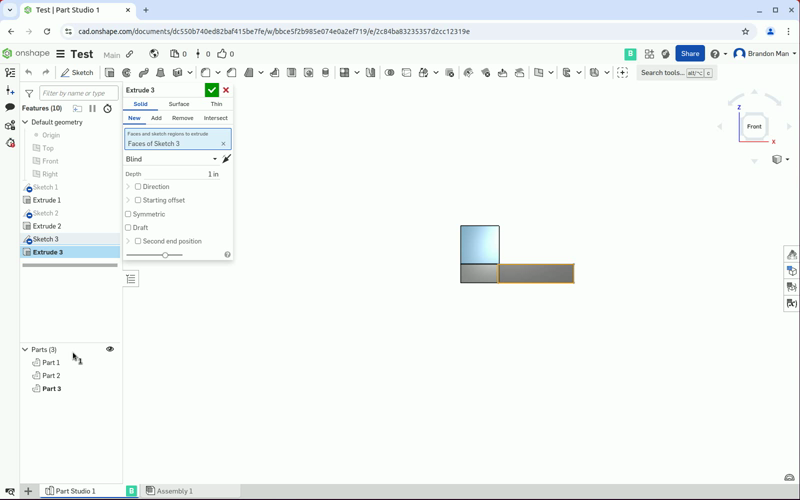
mouse_move(143, 106)
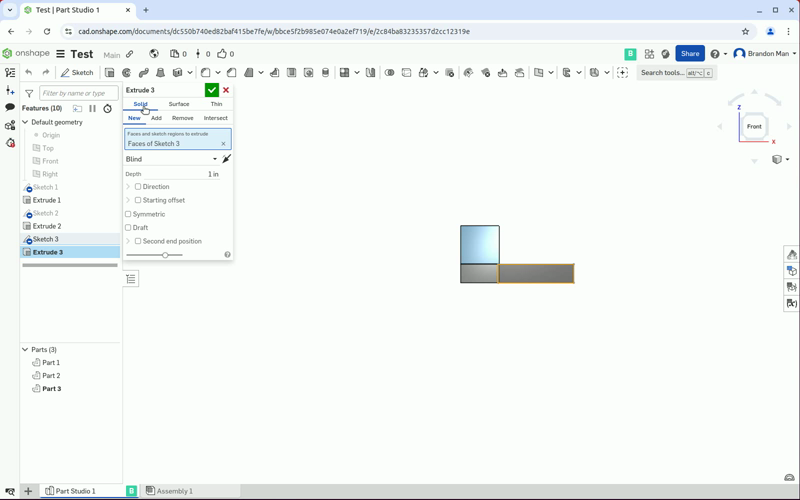
click(143, 106)
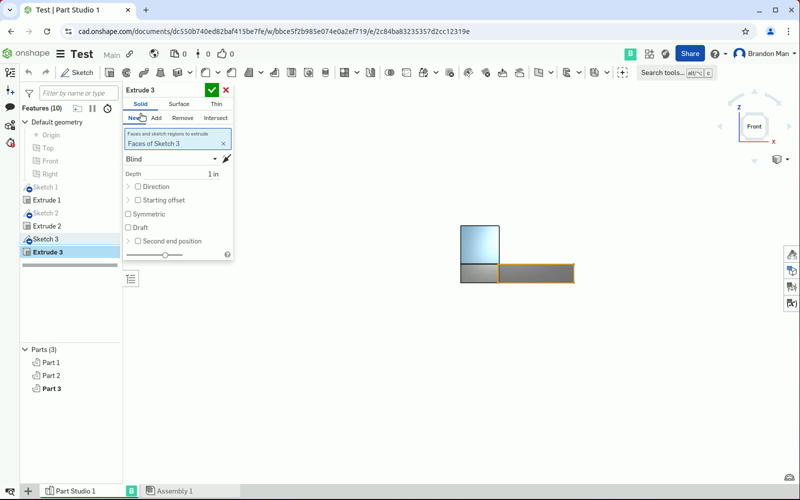
mouse_move(137, 120)
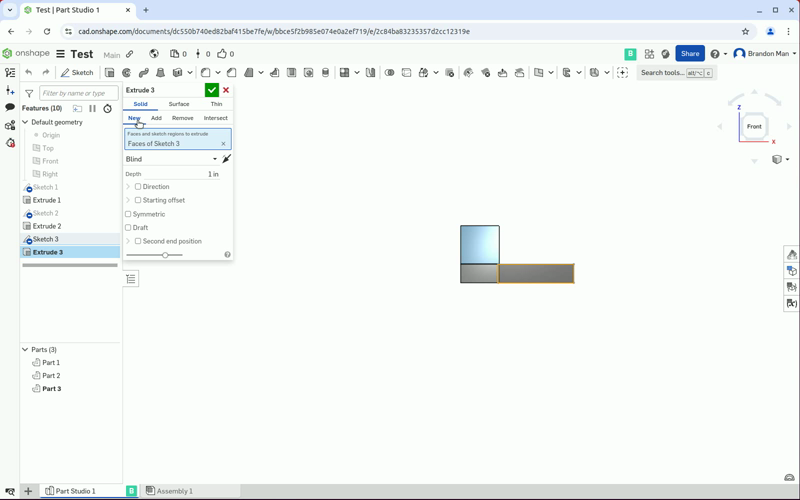
click(137, 120)
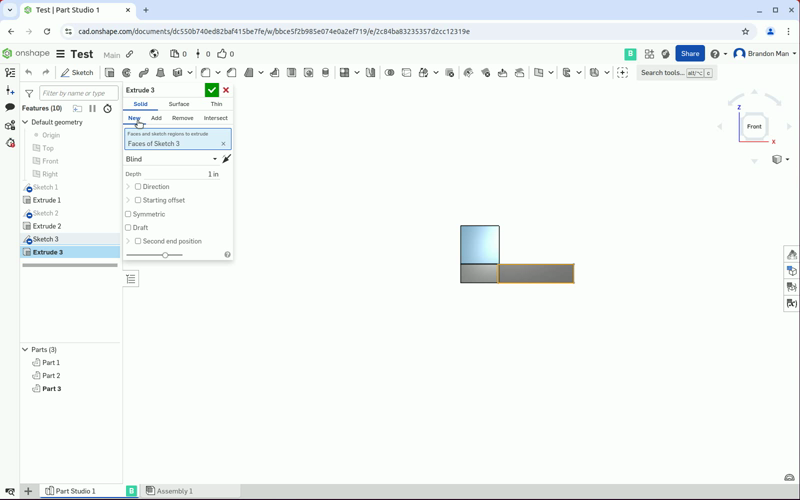
key(tab, 4)
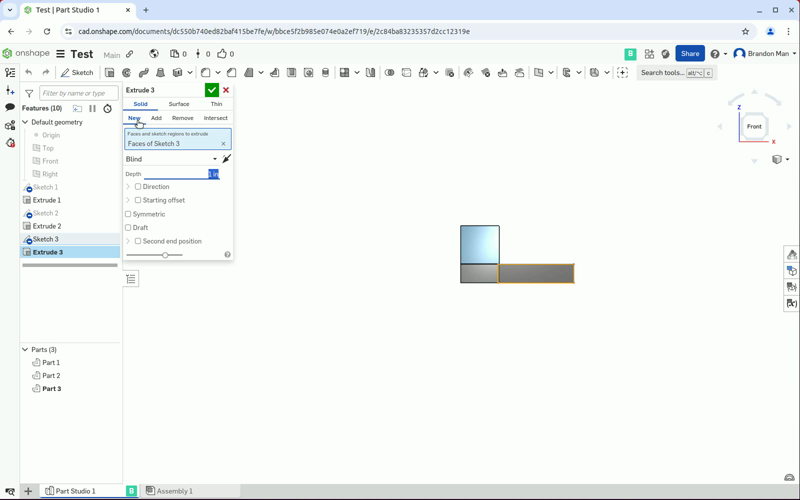
text(7.703)
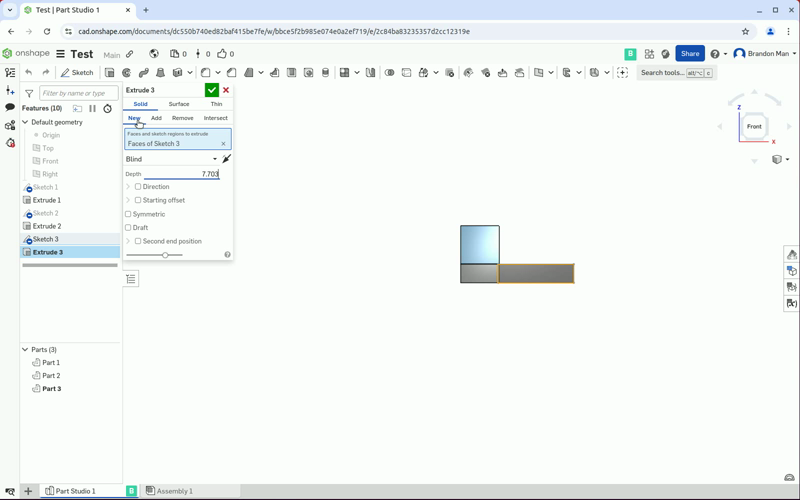
key(enter)
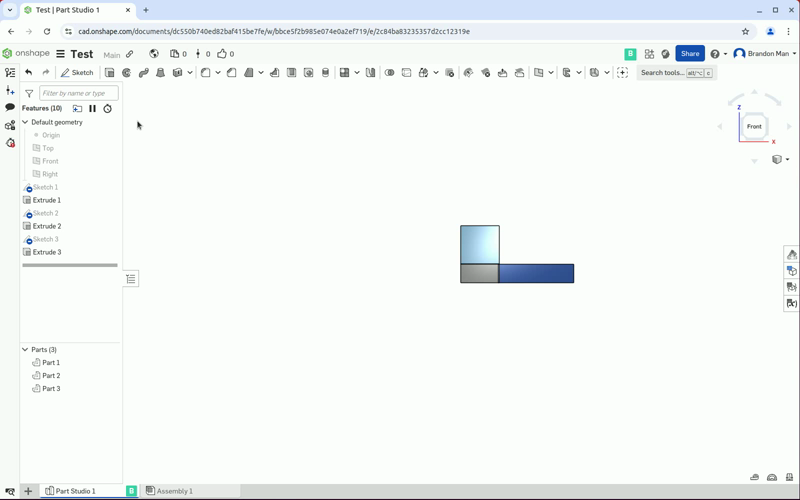
key(shift+h)
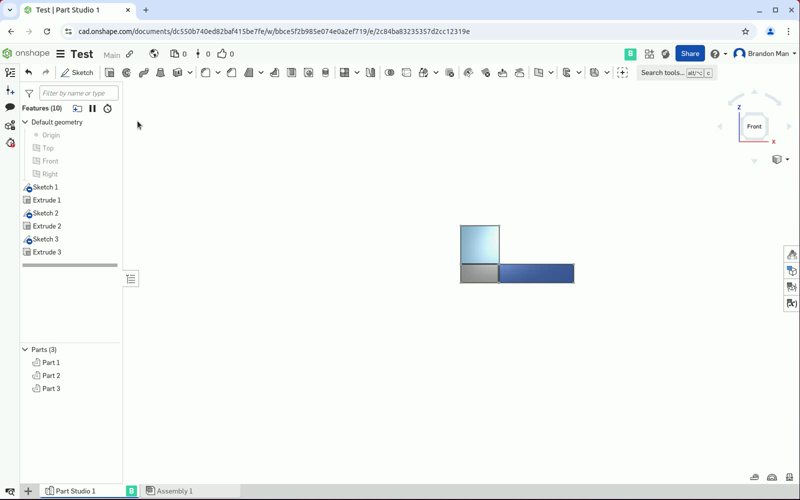
key(shift+h)
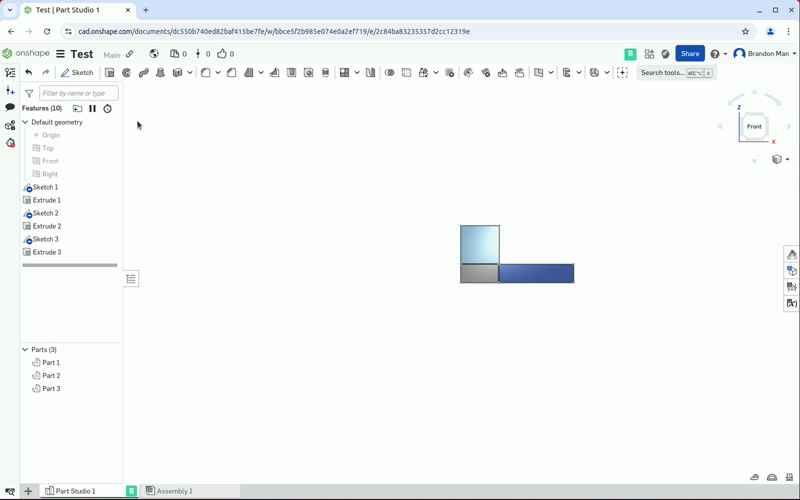
key(shift+7)
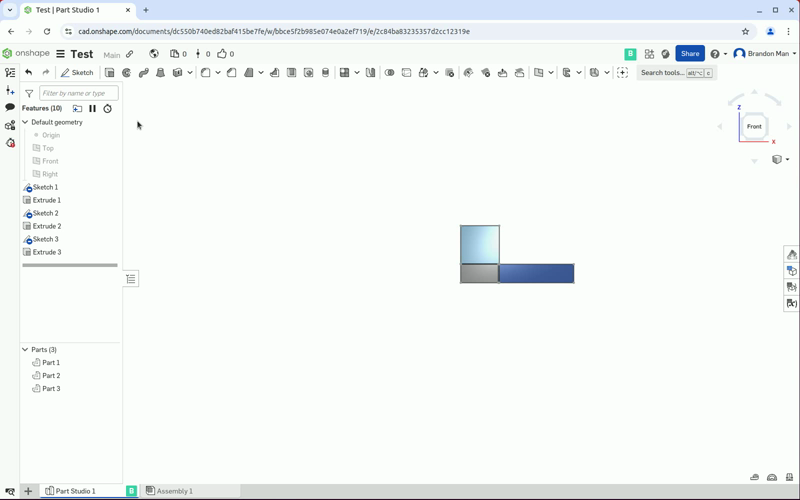
key(left, 2)
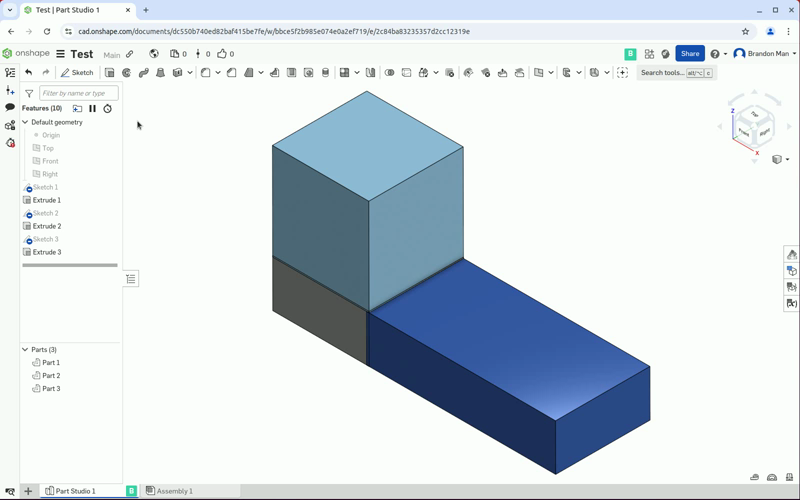
key(down, 2)
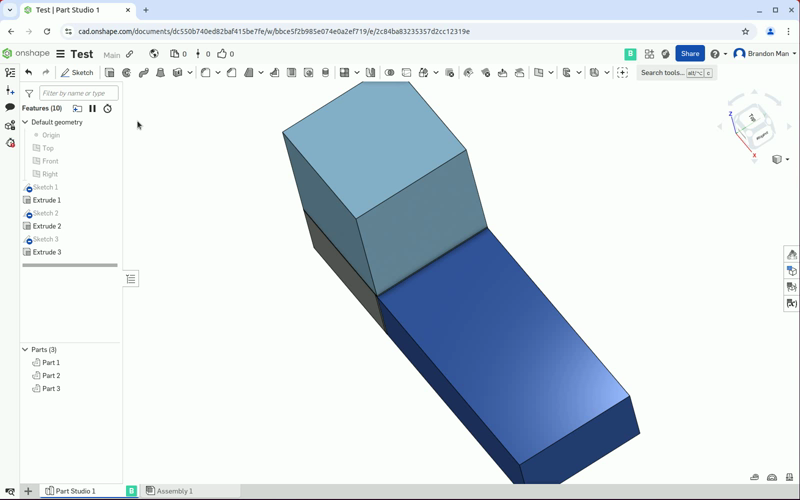
key(up, 2)
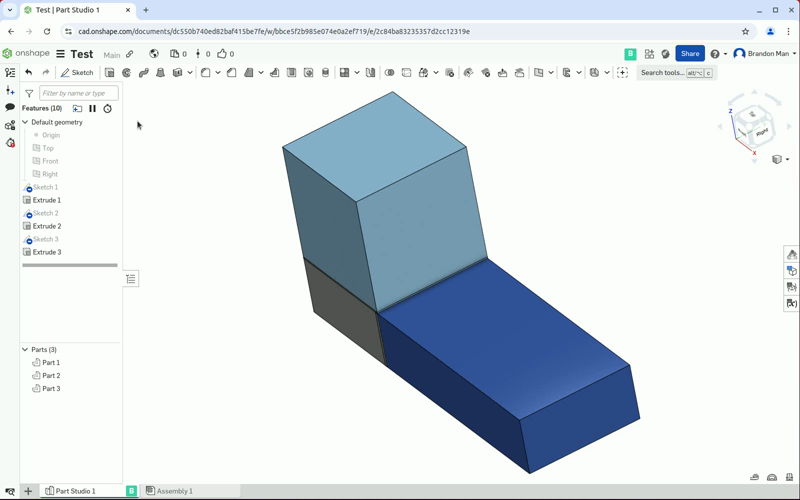
key(right, 2)
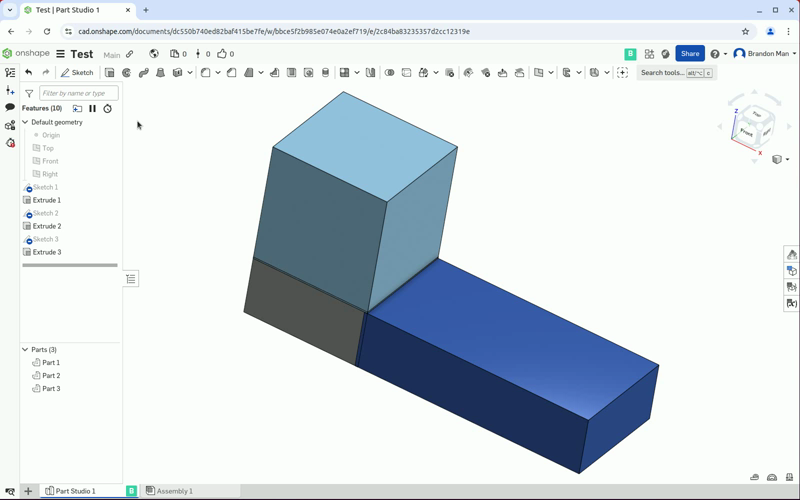
mouse_move(73, 189)
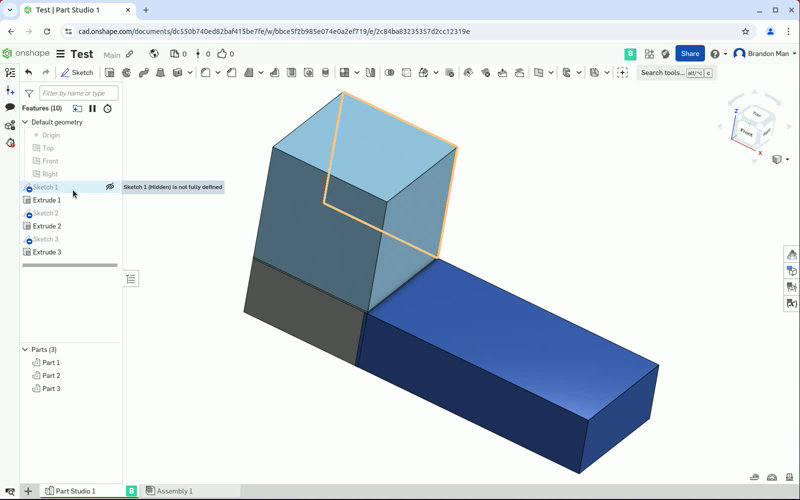
click(73, 189)